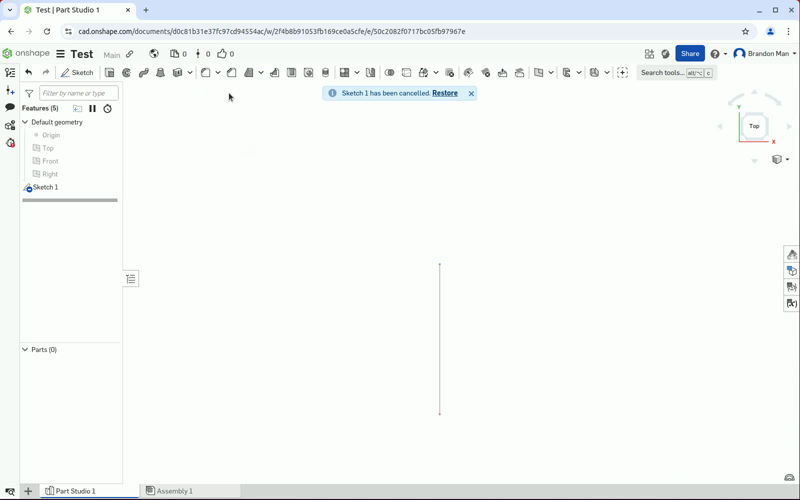
key(shift+h)
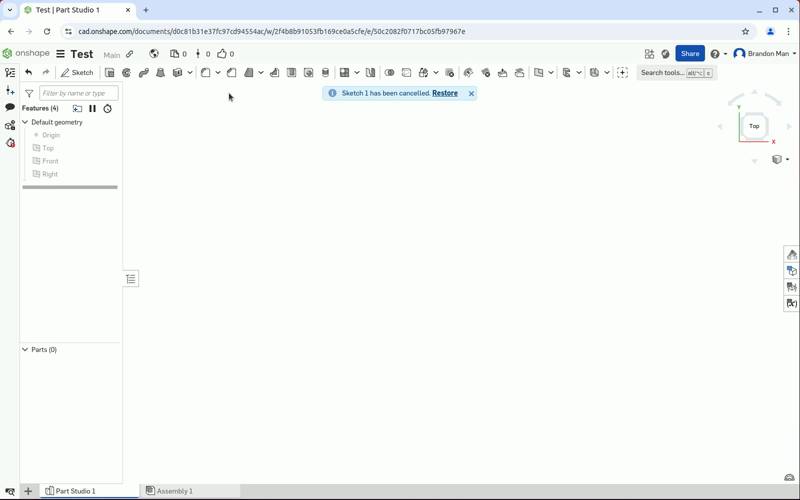
mouse_move(73, 352)
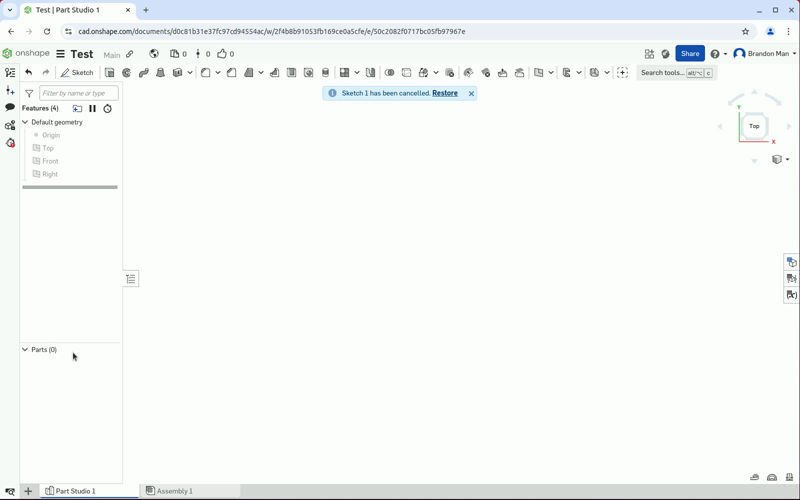
key(y)
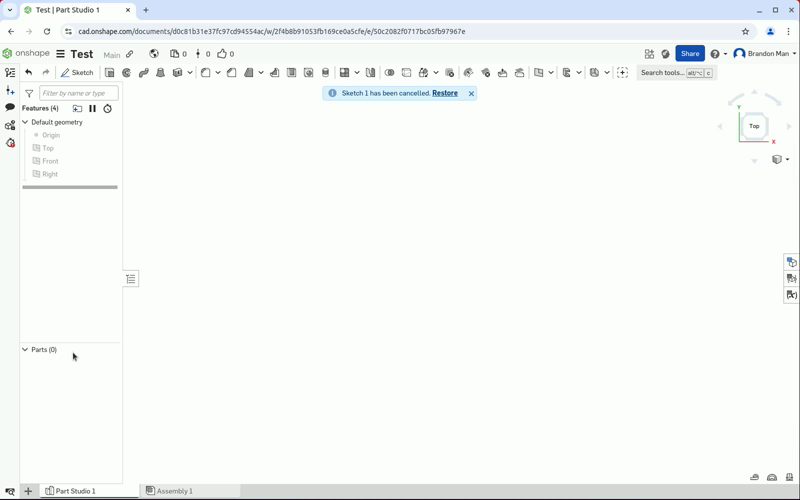
key(shift+p)
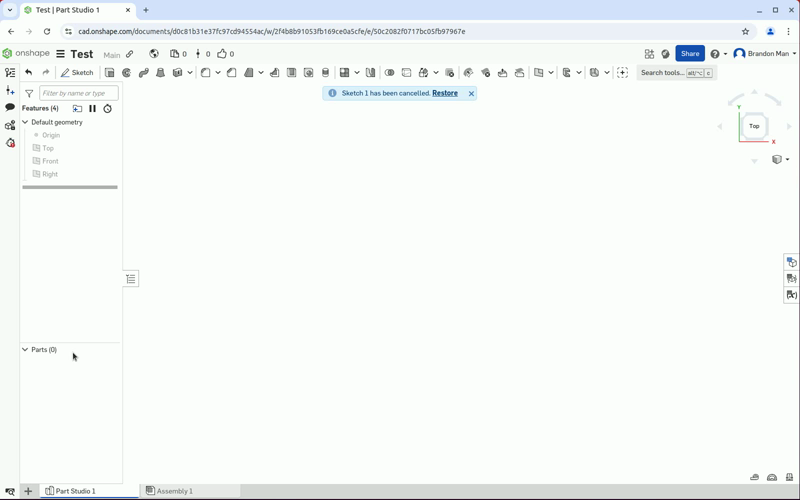
key(space)
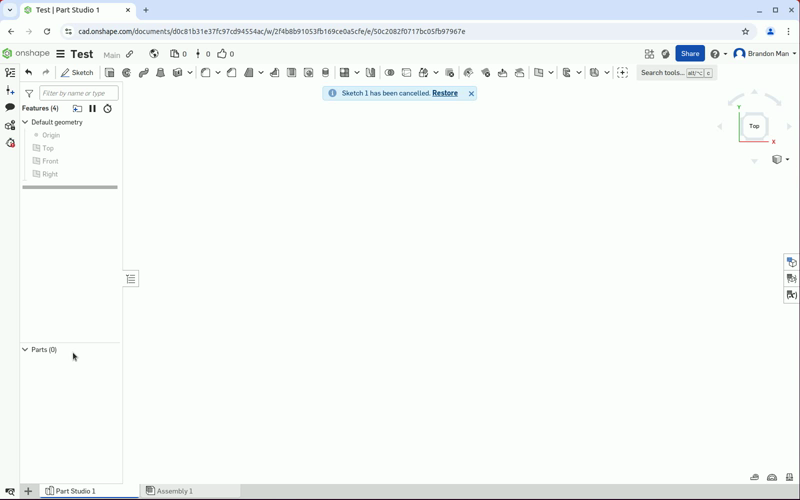
key_down(shift)
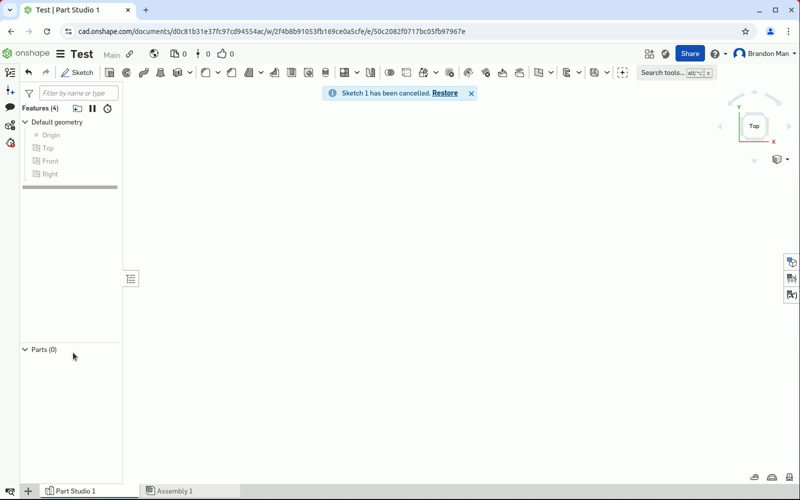
key(up)
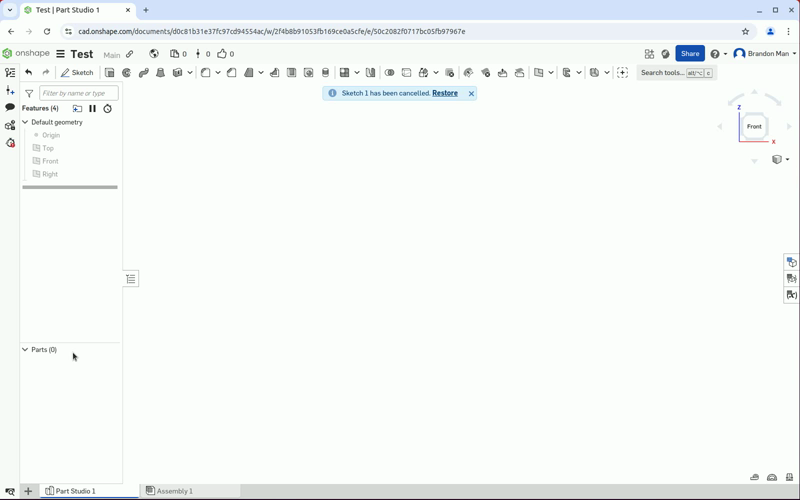
key_up(shift)
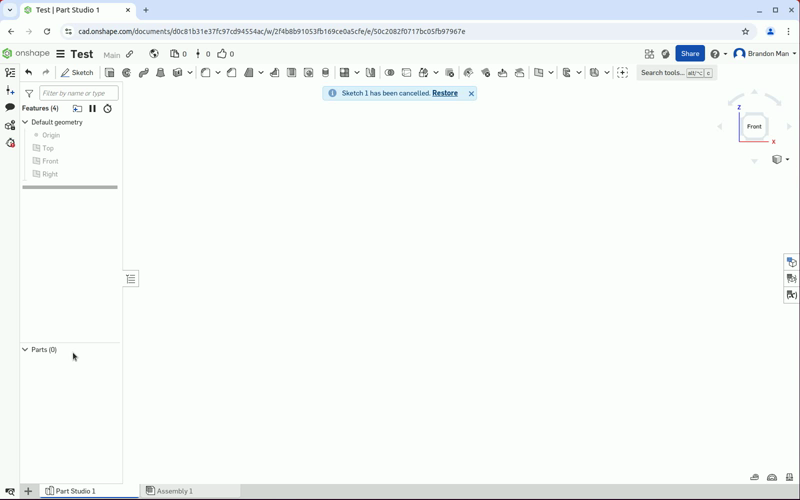
mouse_move(73, 352)
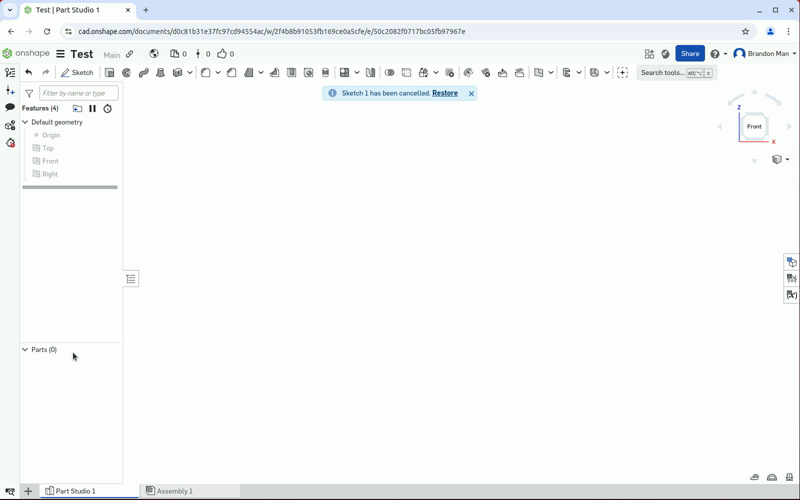
key(shift+y)
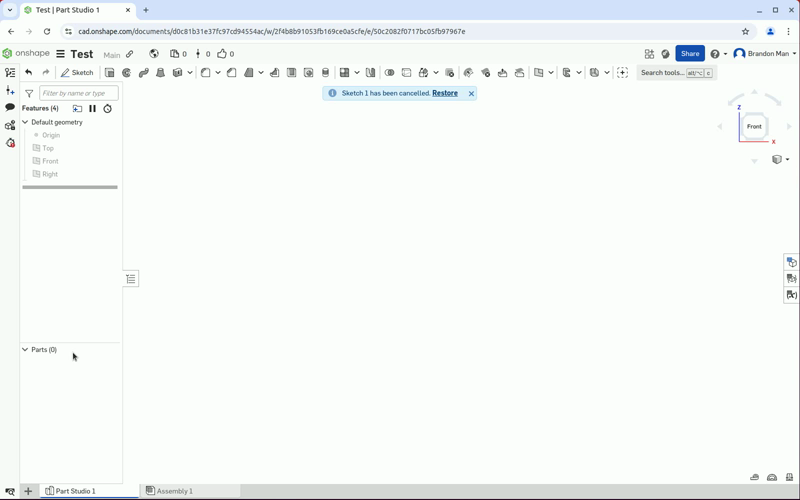
key(shift+s)
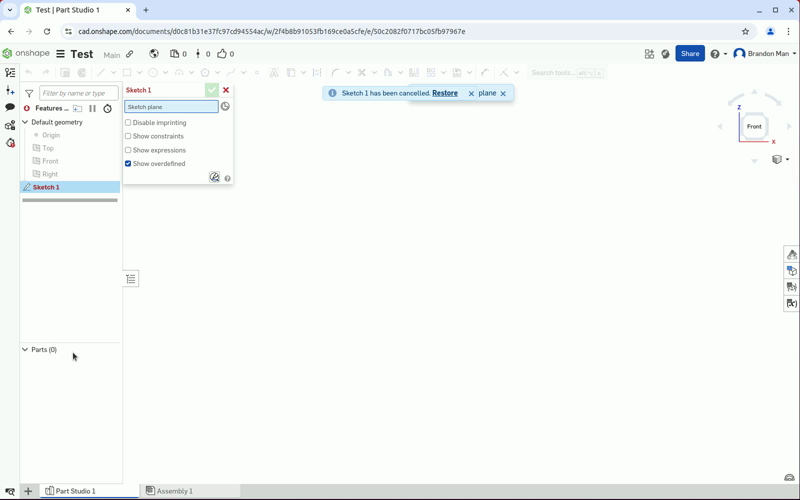
mouse_move(73, 163)
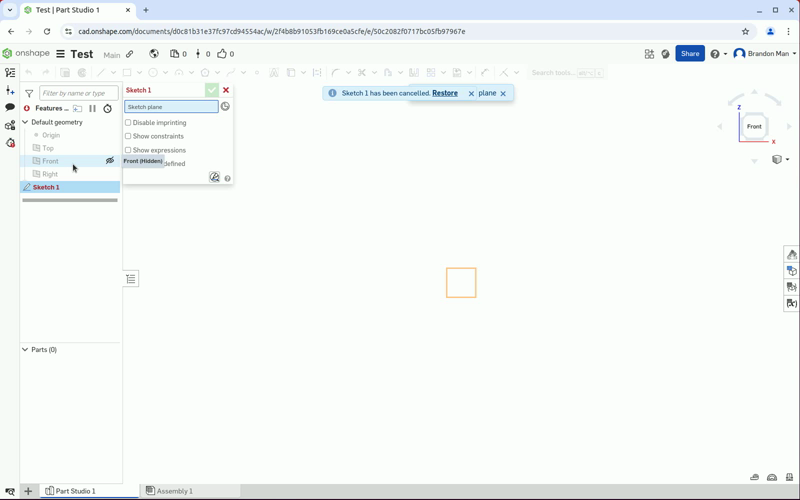
click(73, 163)
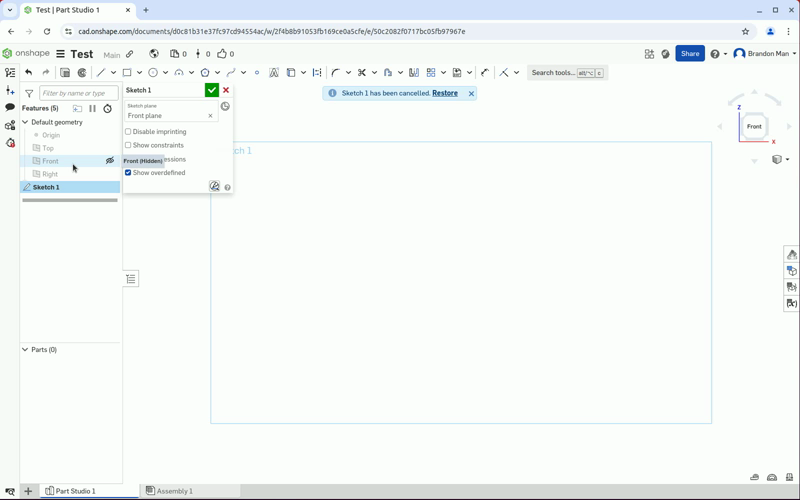
mouse_move(73, 352)
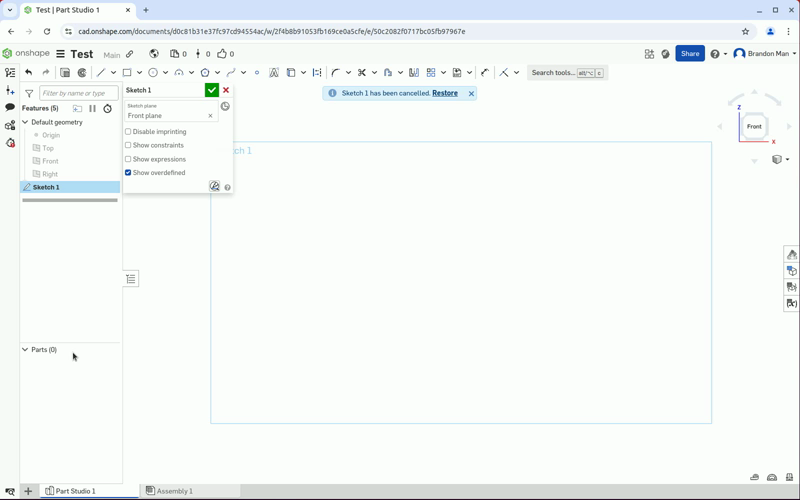
key(y)
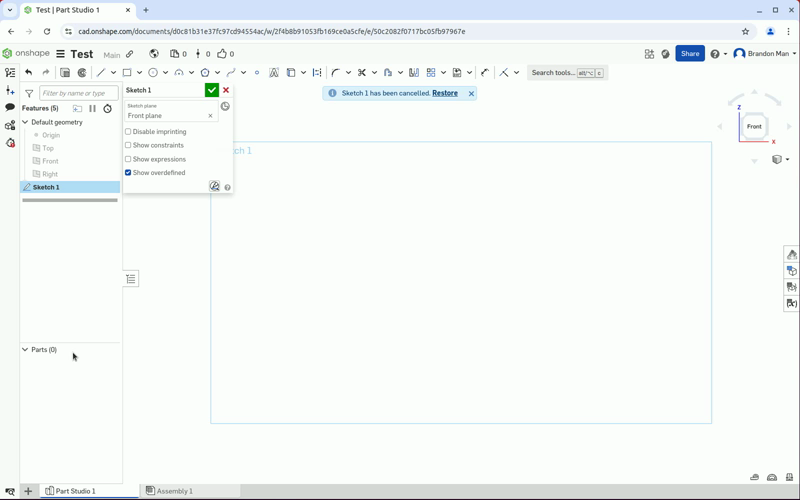
key(l)
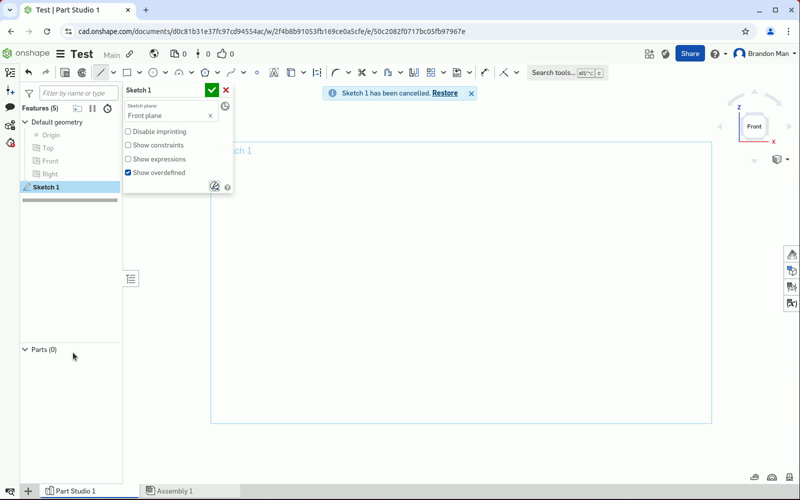
key_down(shift)
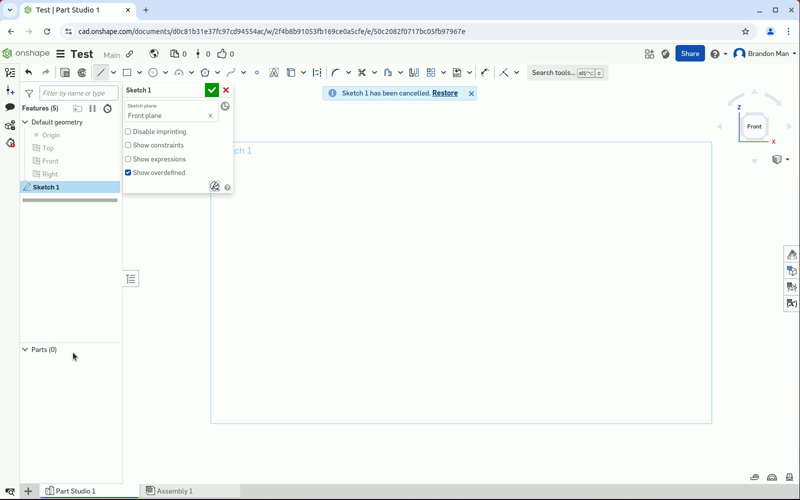
mouse_move(348, 292)
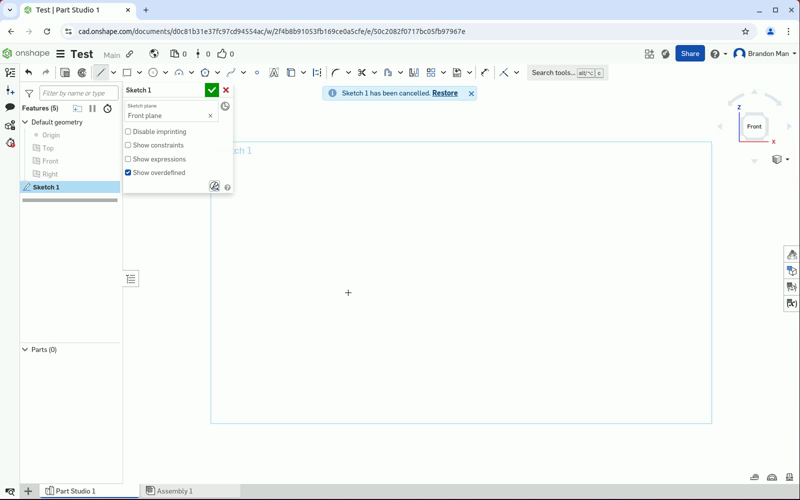
click(348, 292)
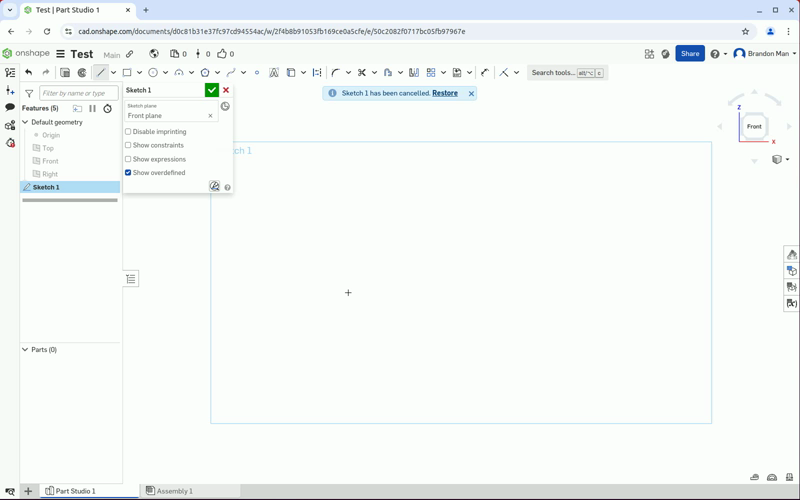
key_up(shift)
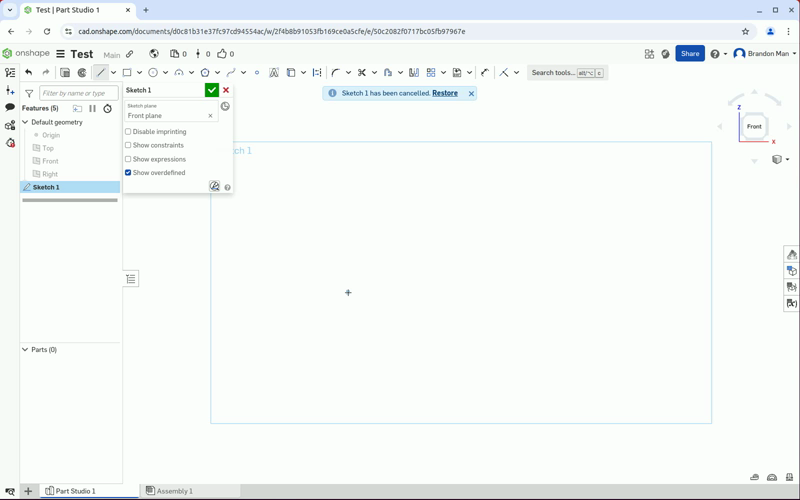
key_down(shift)
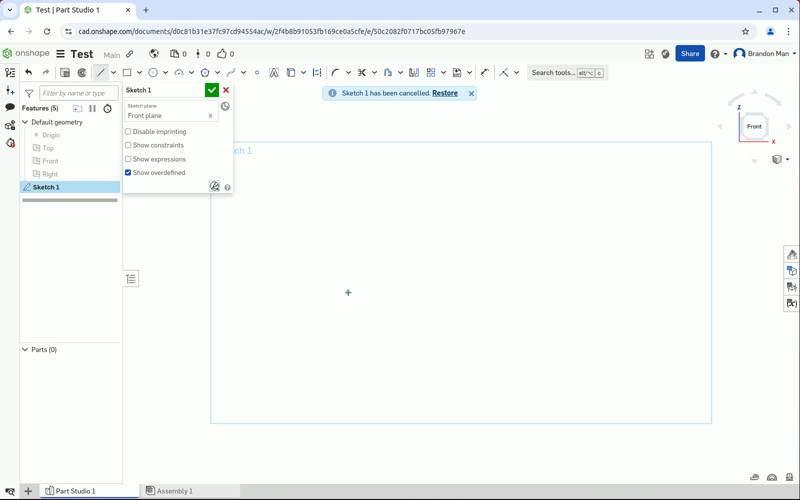
mouse_move(572, 292)
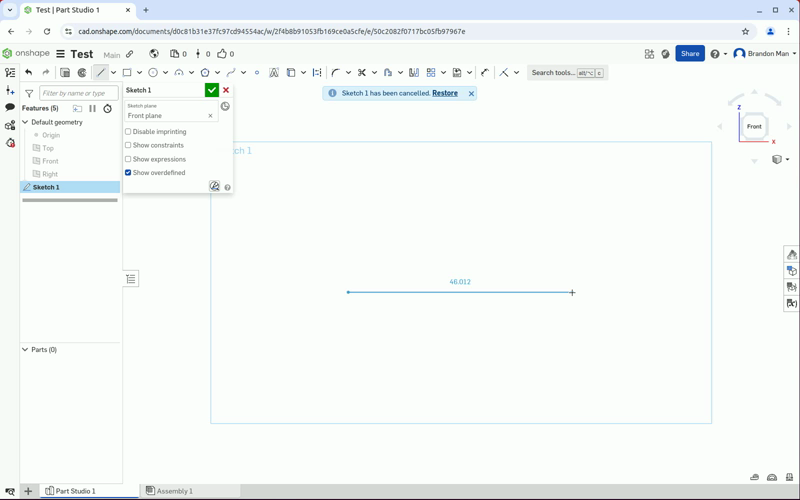
click(572, 292)
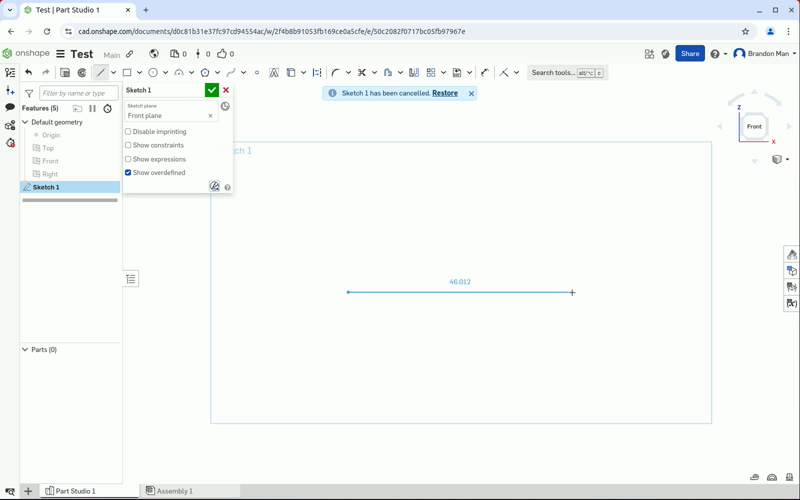
key_up(shift)
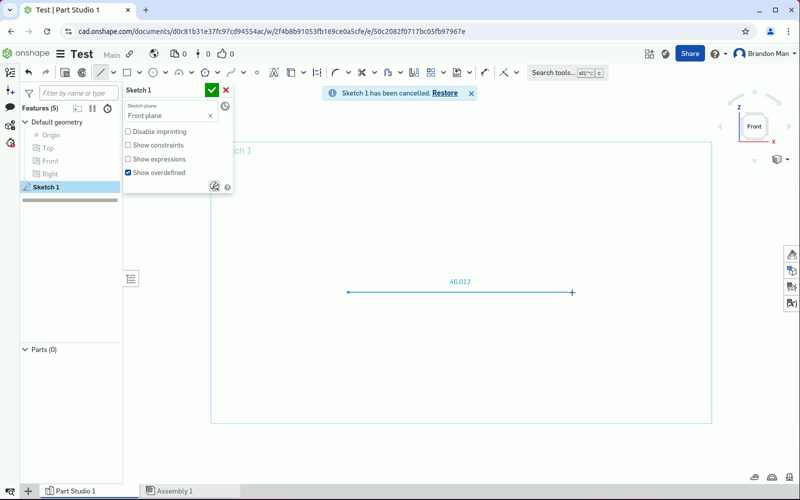
key_down(shift)
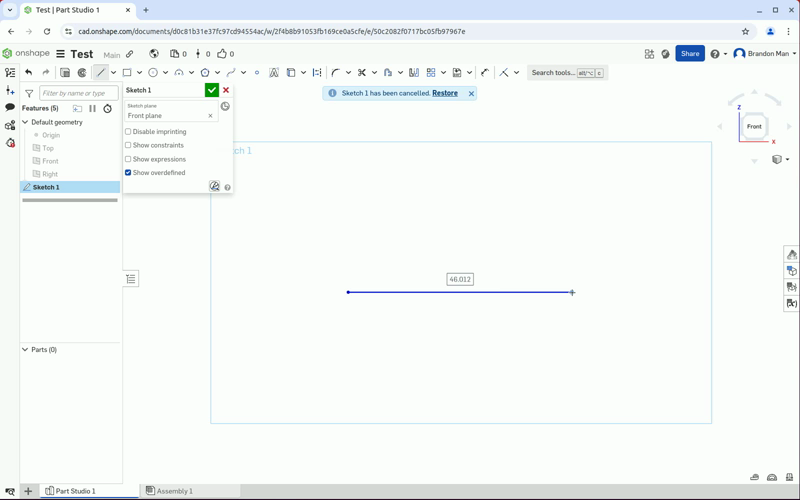
mouse_move(589, 292)
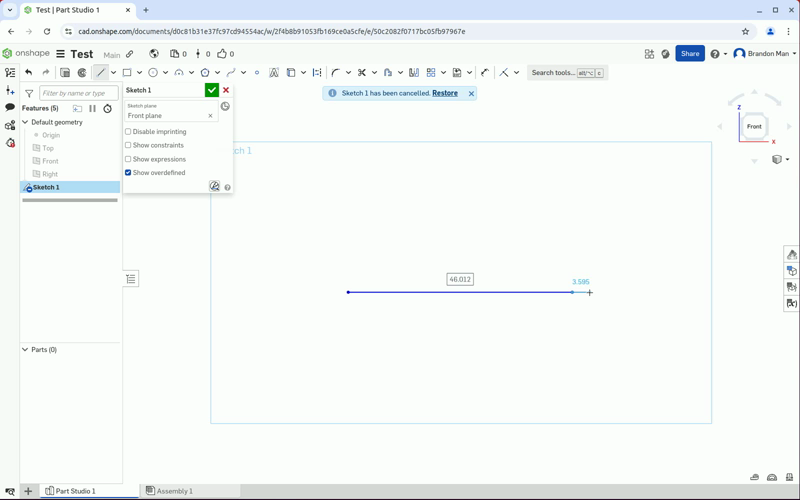
mouse_move(572, 273)
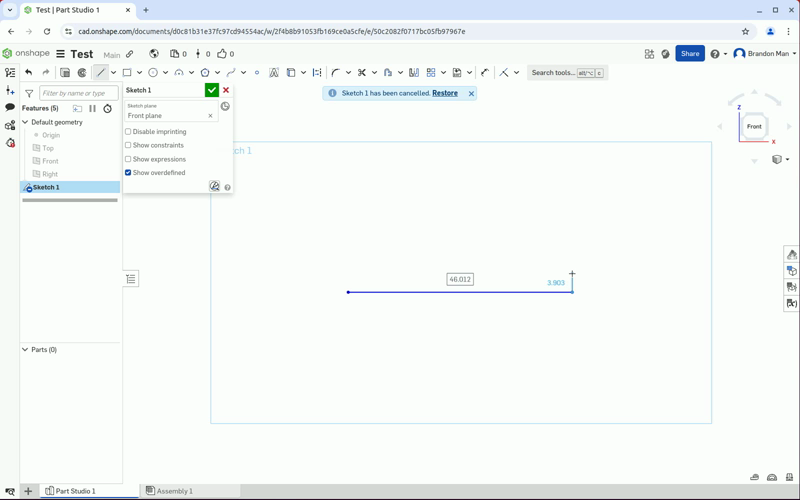
click(572, 273)
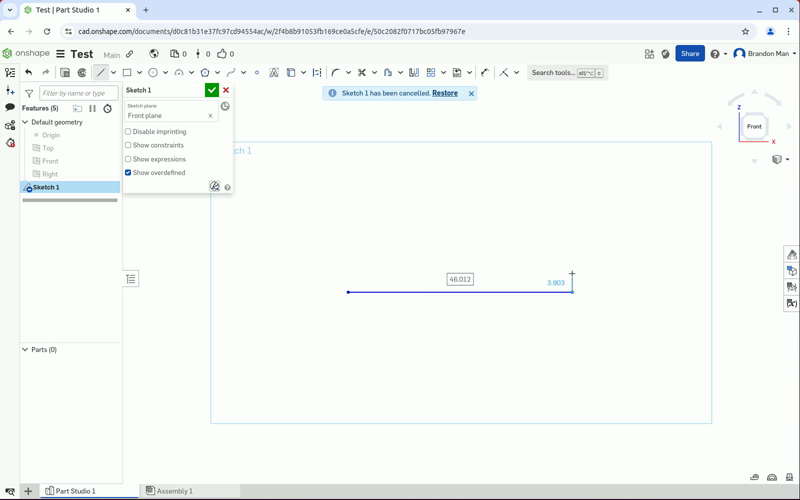
key_up(shift)
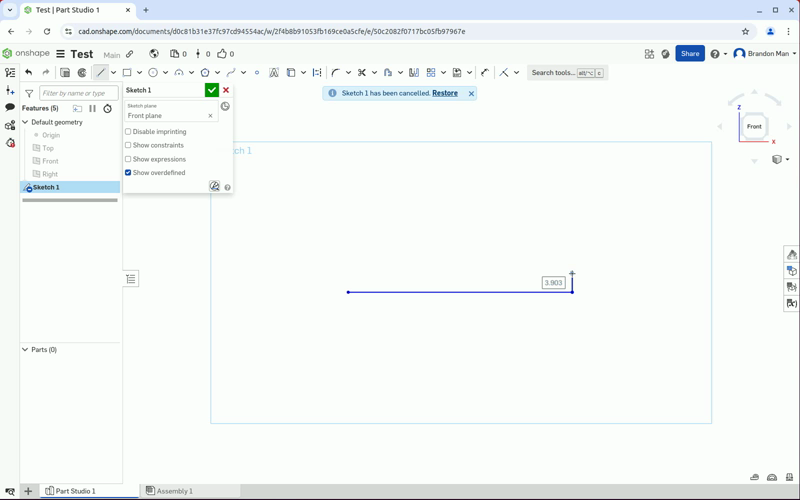
key_down(shift)
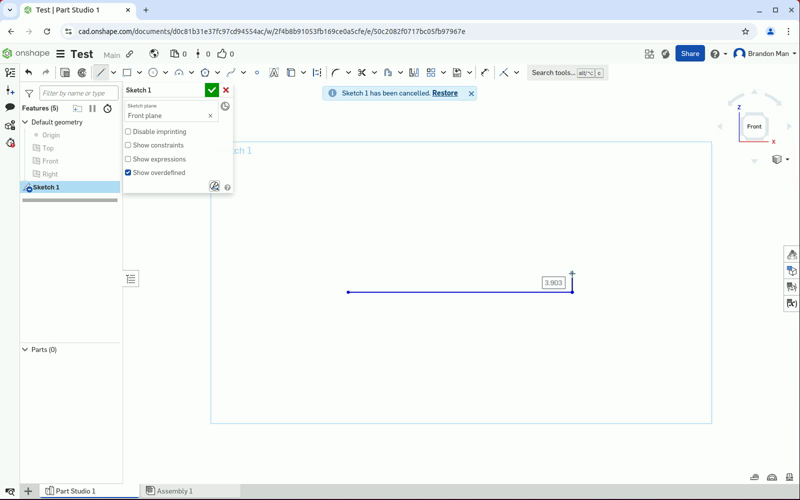
mouse_move(348, 273)
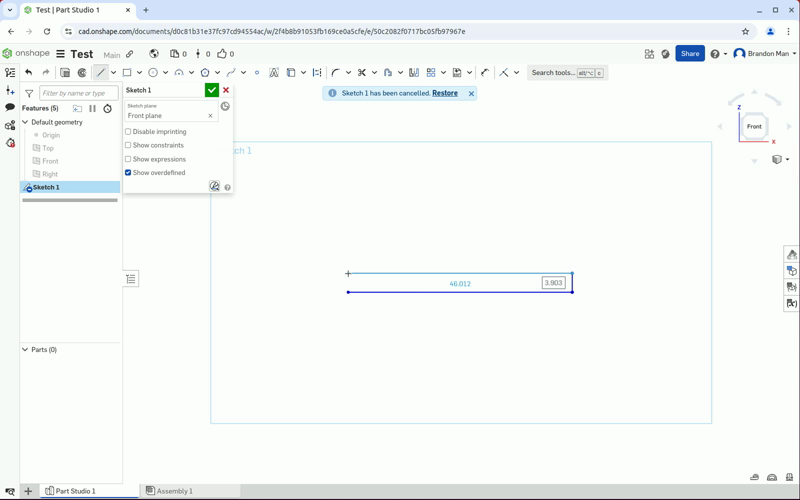
click(348, 273)
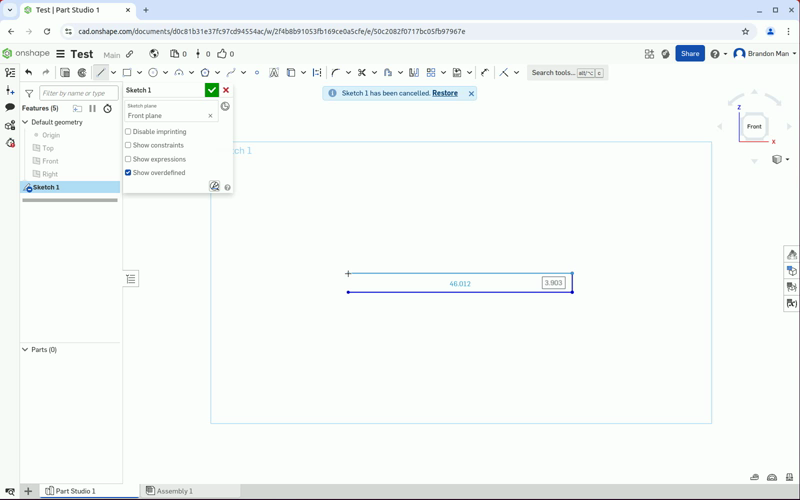
key_up(shift)
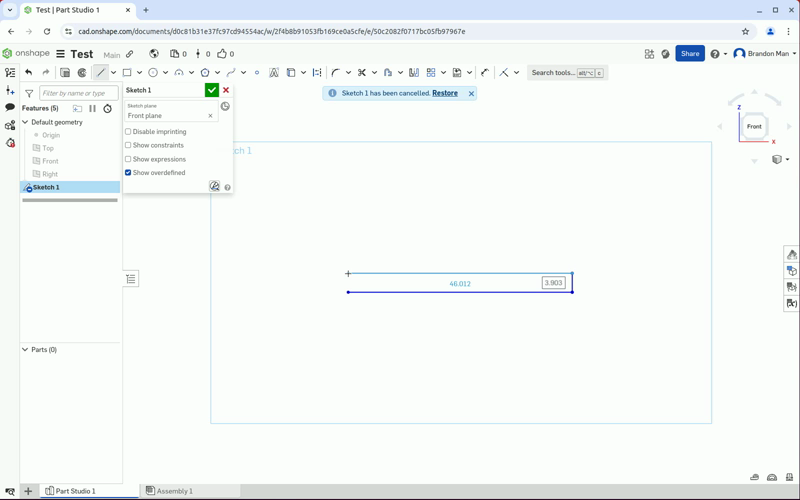
mouse_move(378, 273)
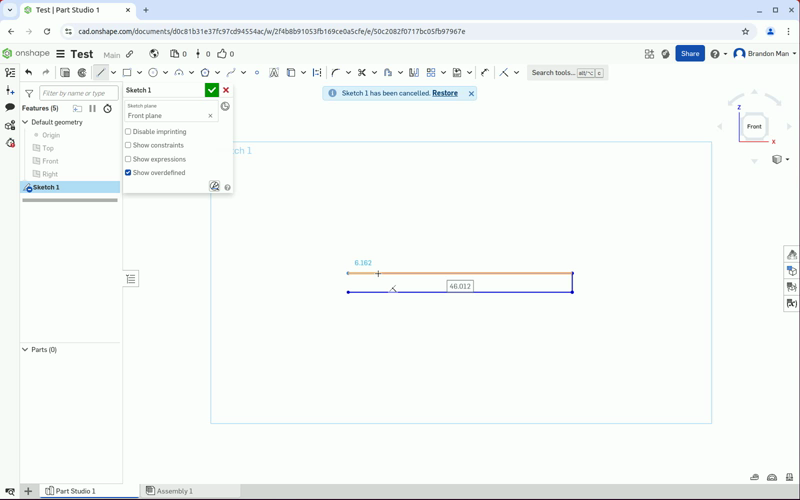
key_down(shift)
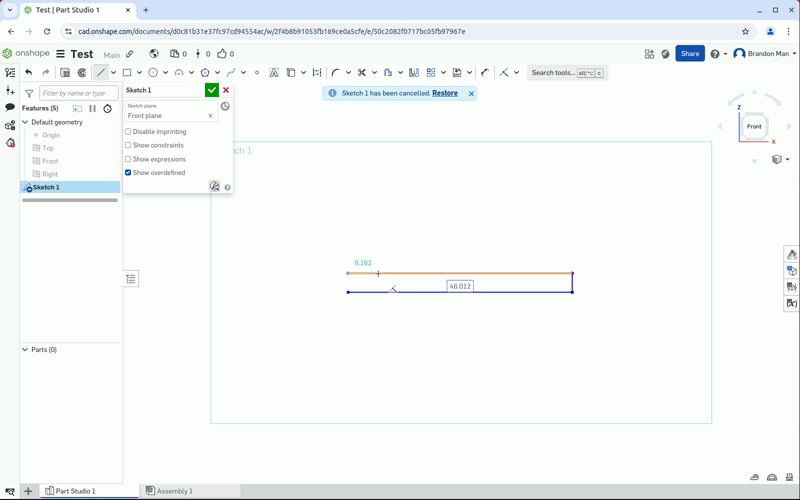
mouse_move(348, 292)
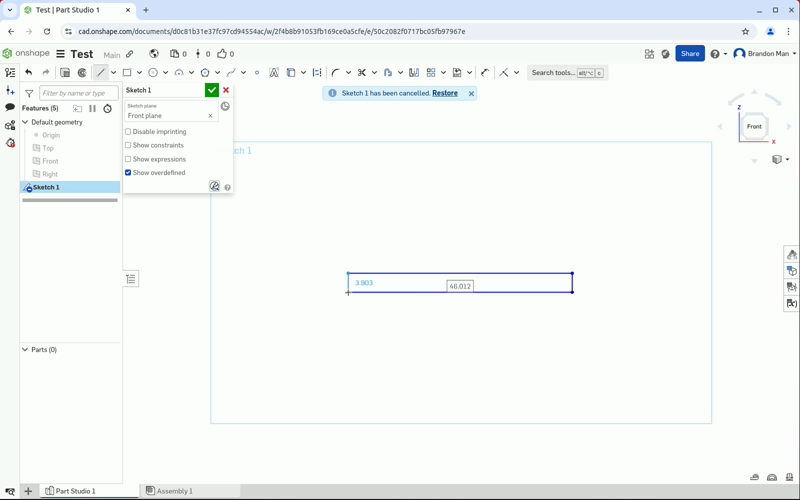
key_up(shift)
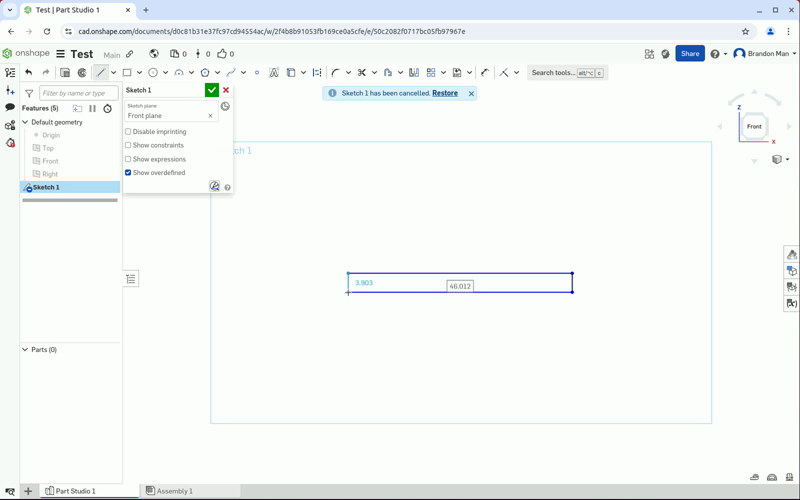
click(348, 292)
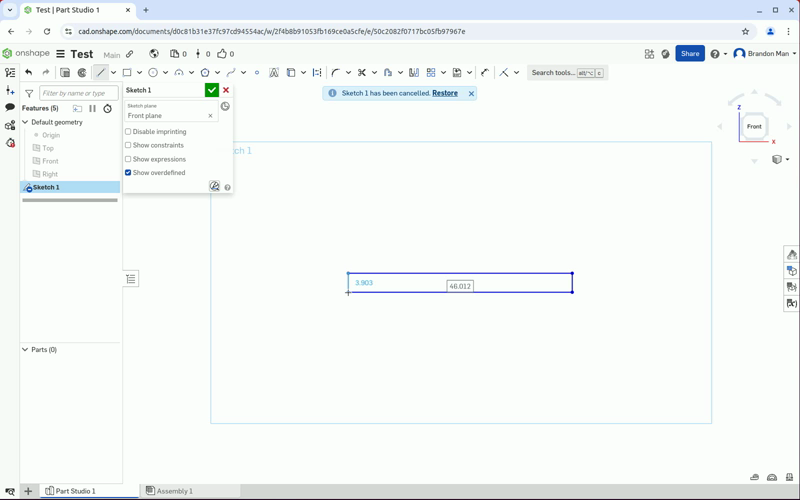
key(esc)
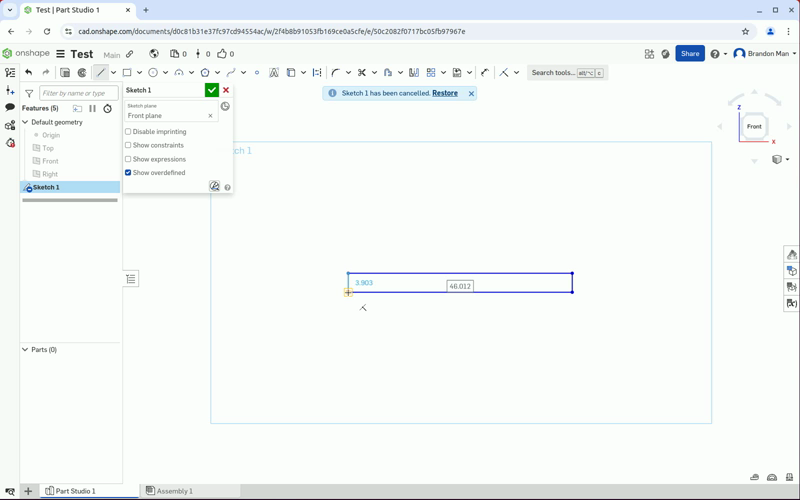
key(c)
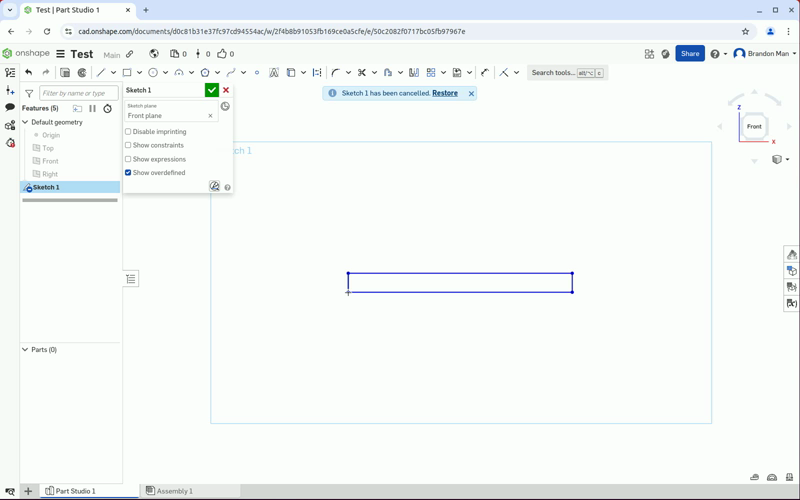
key_down(shift)
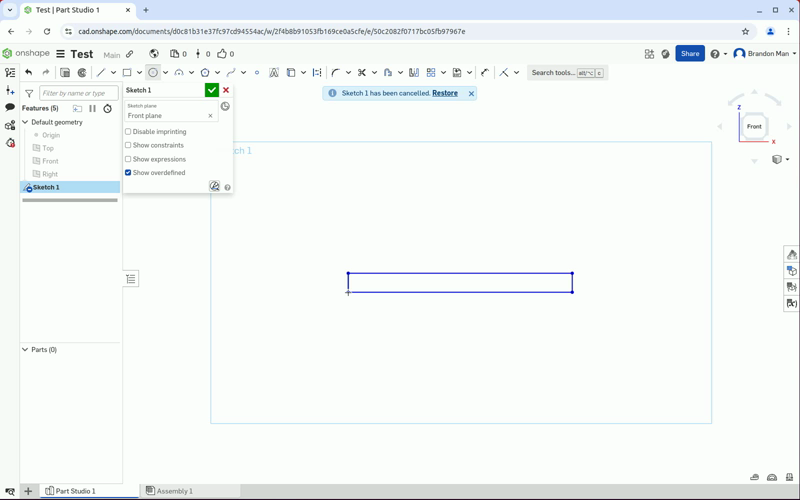
mouse_move(376, 282)
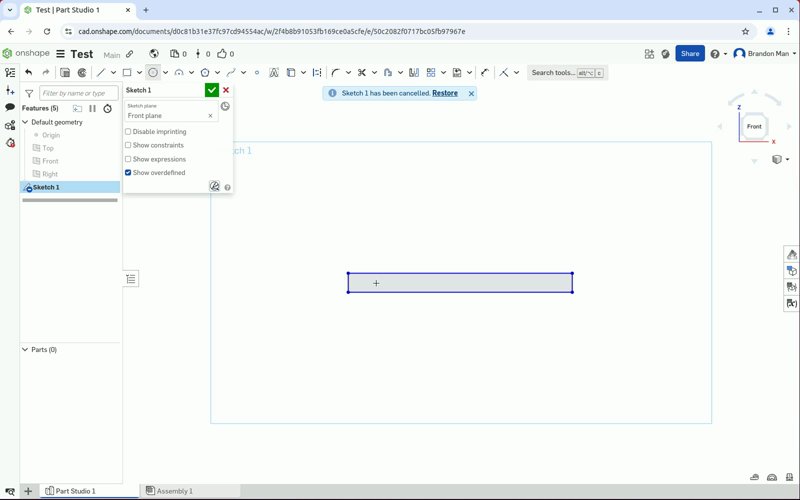
click(376, 282)
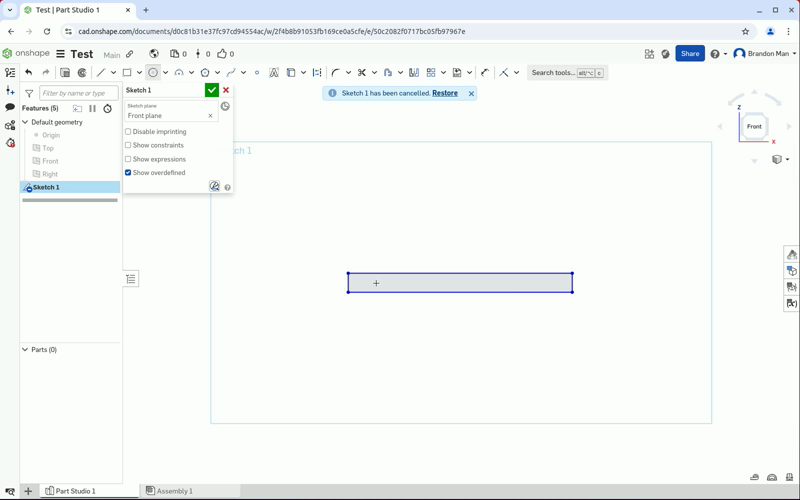
key_up(shift)
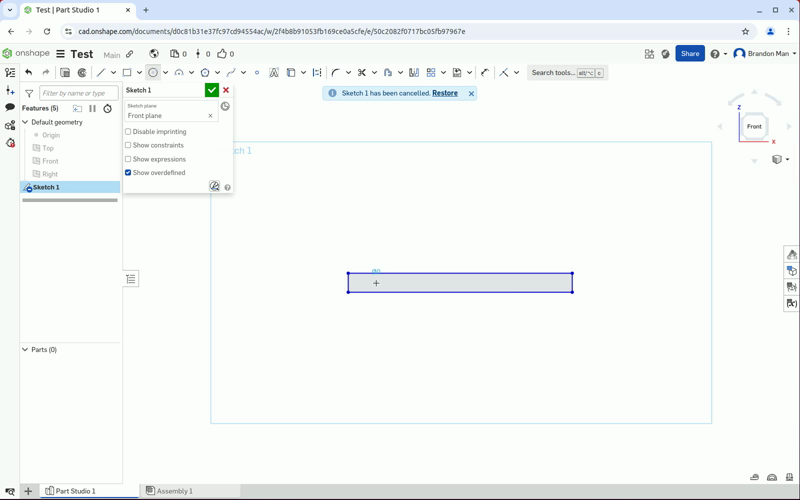
mouse_move(381, 282)
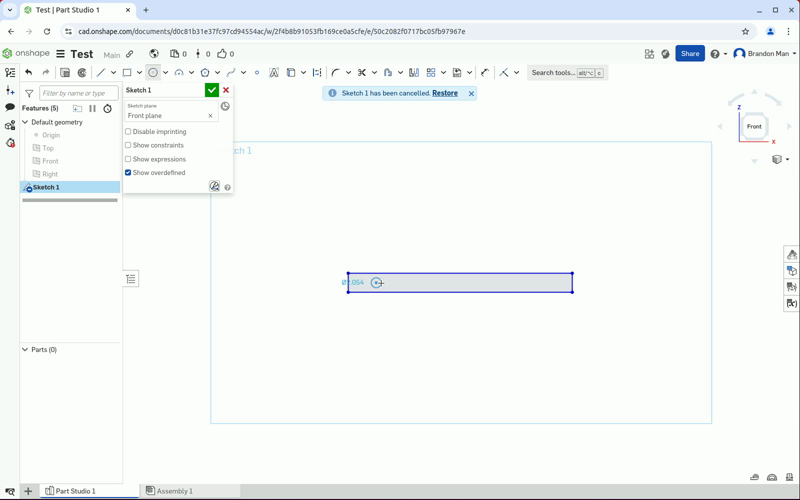
click(381, 282)
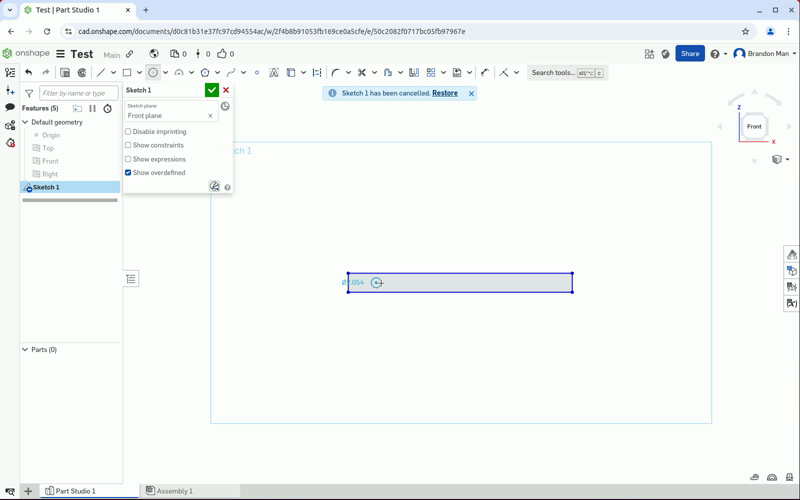
key(esc)
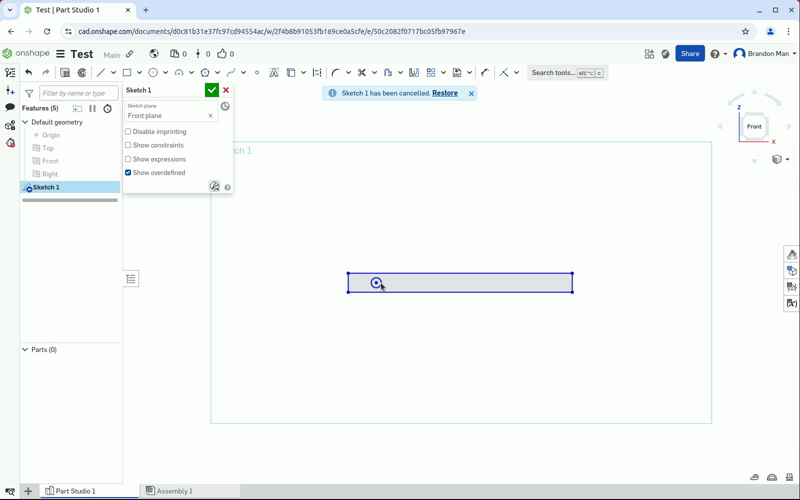
key(c)
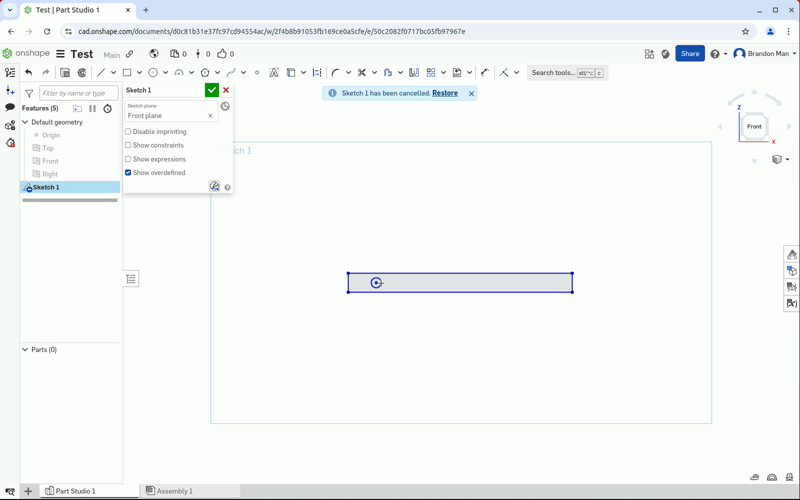
key_down(shift)
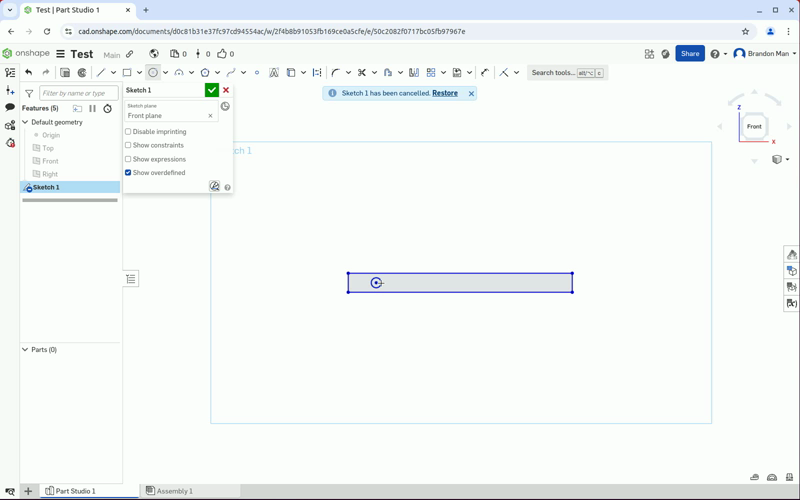
mouse_move(543, 282)
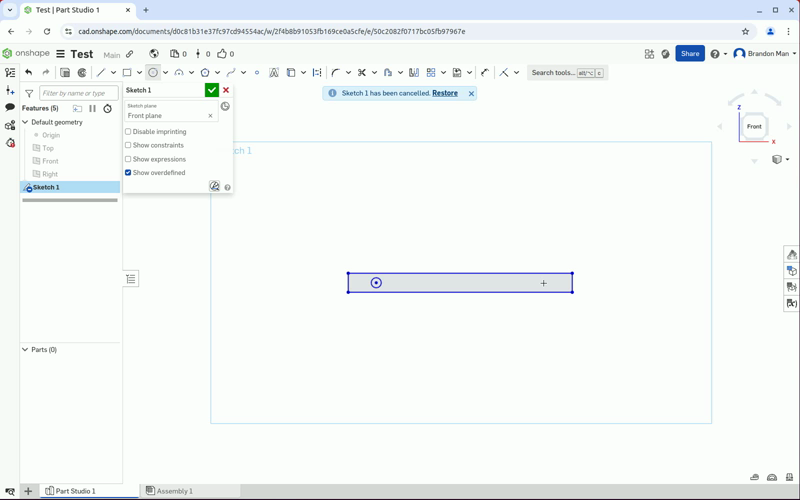
click(543, 282)
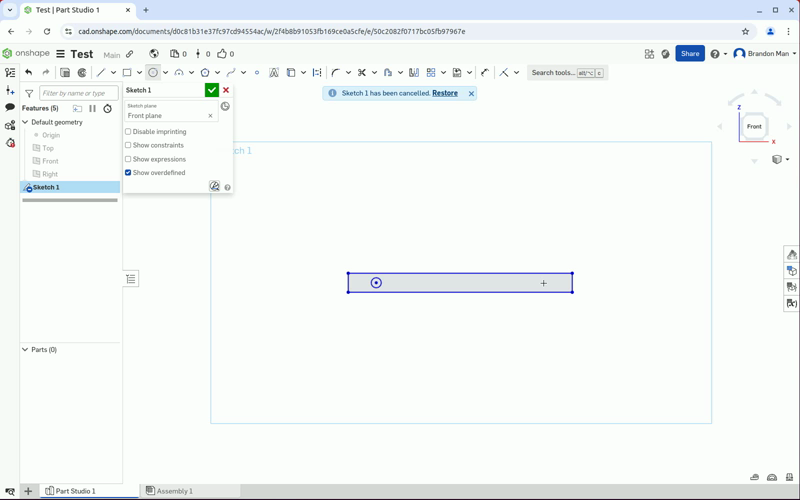
key_up(shift)
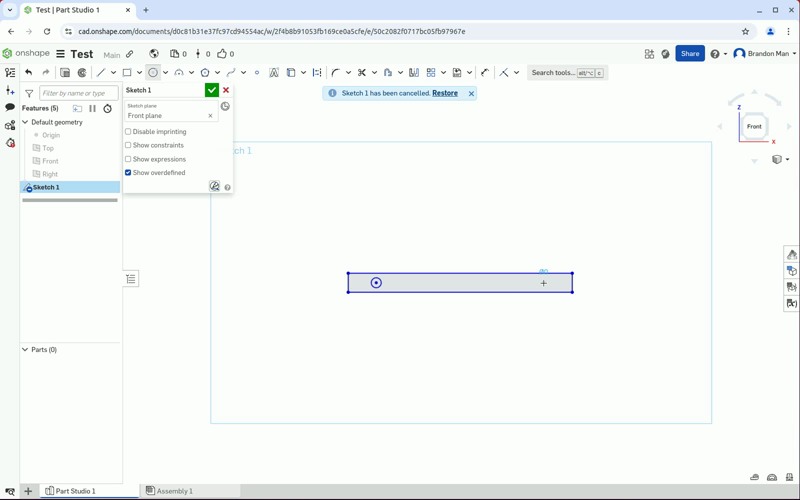
mouse_move(548, 282)
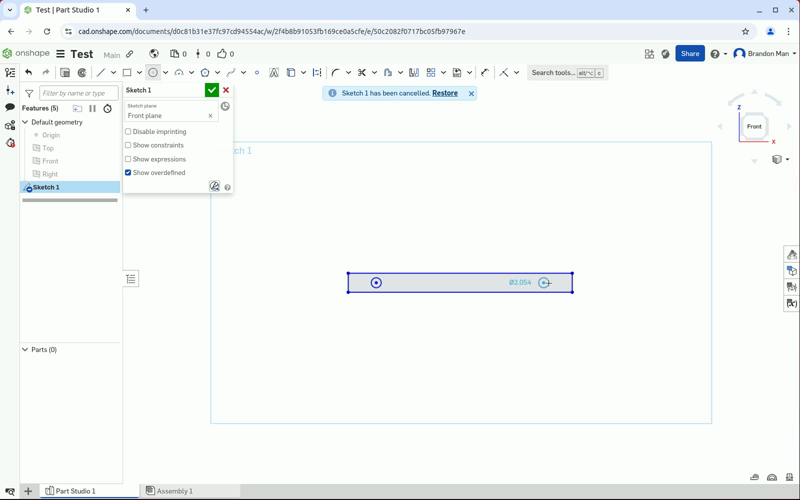
click(548, 282)
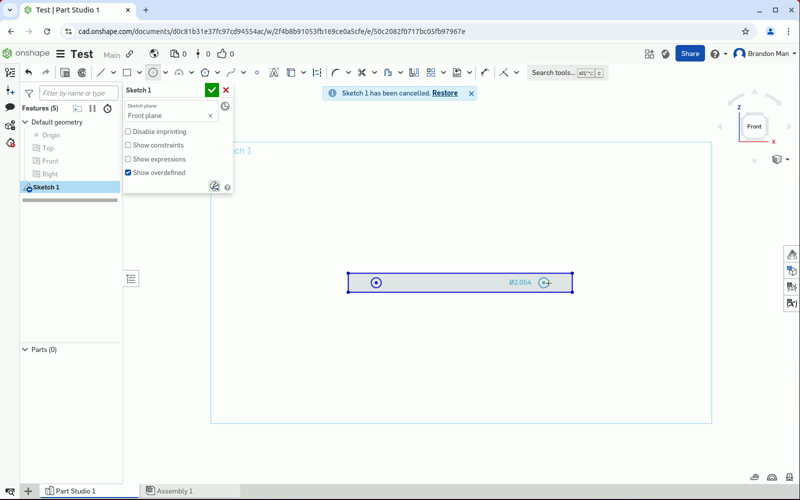
key(esc)
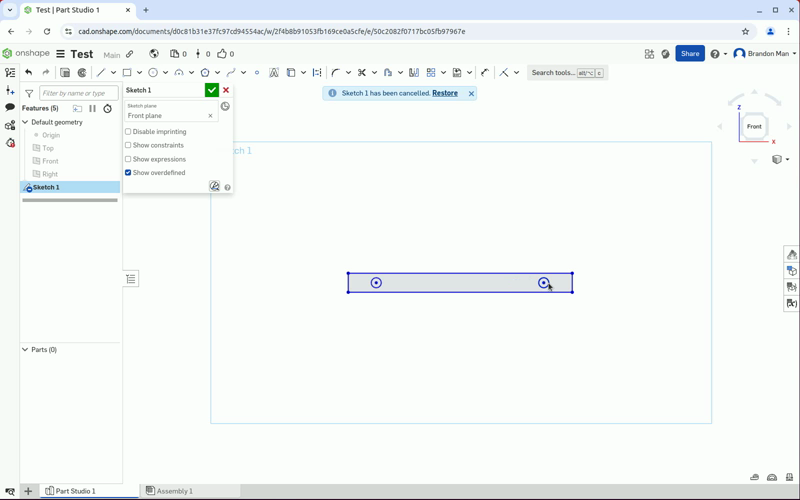
mouse_move(526, 282)
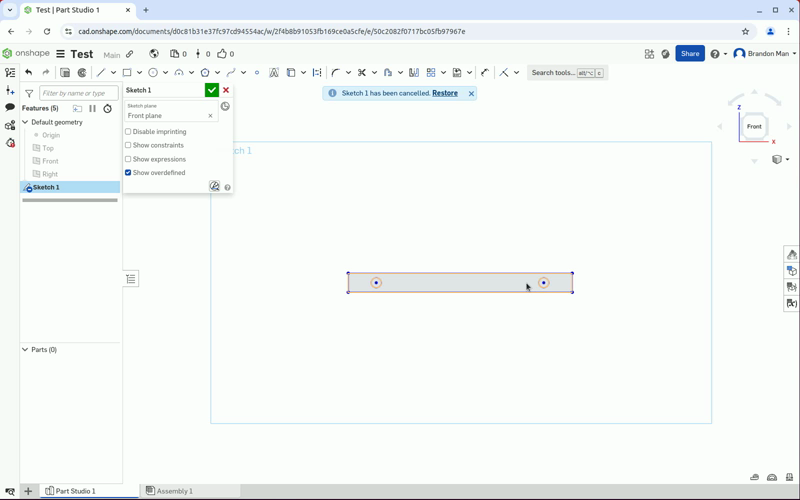
click(526, 282)
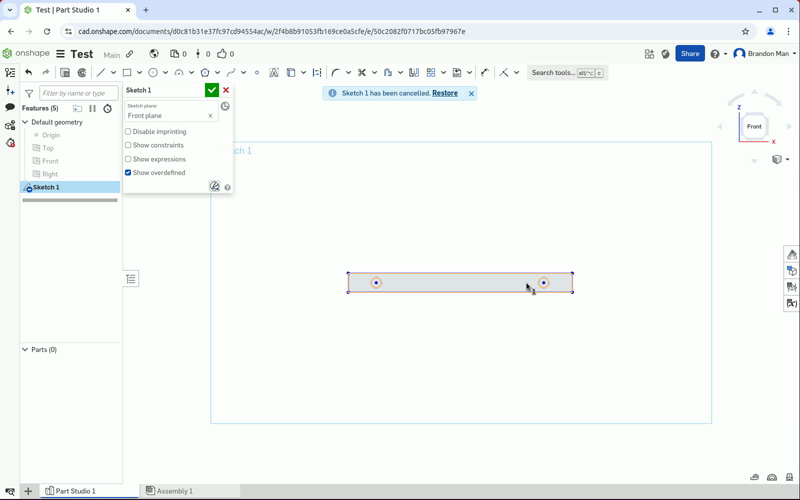
mouse_move(73, 352)
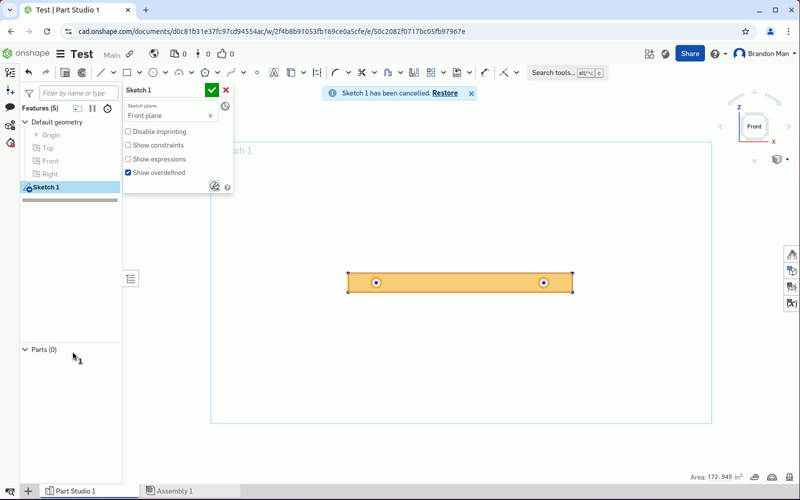
key(shift+y)
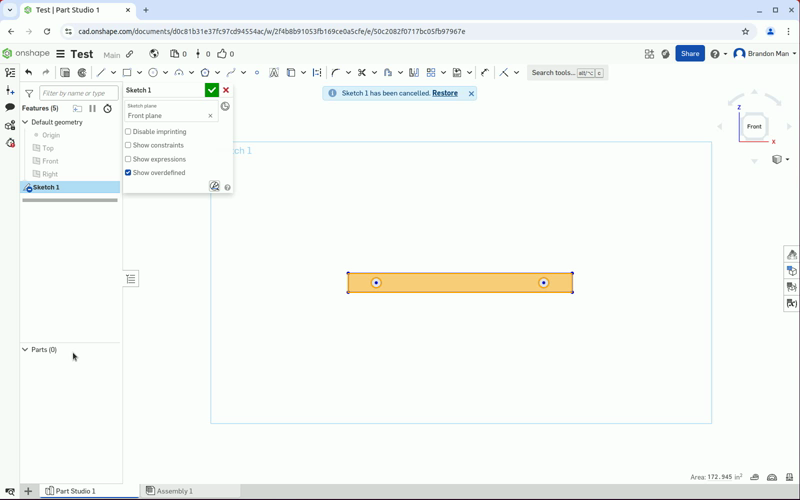
key(shift+e)
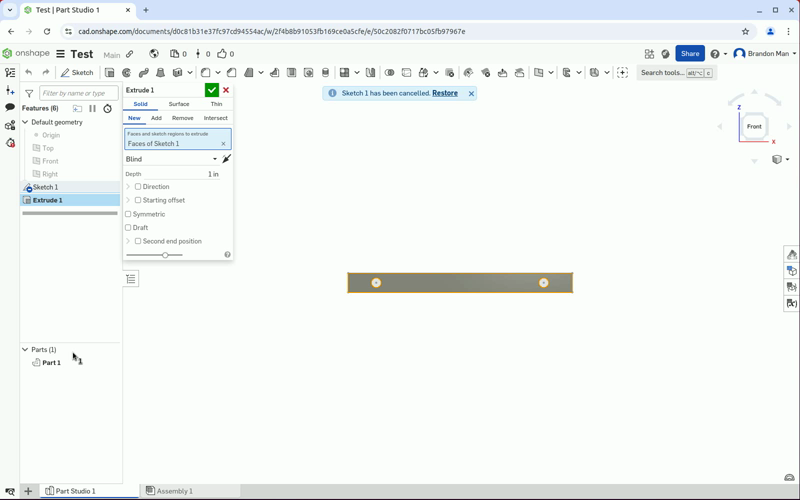
mouse_move(143, 106)
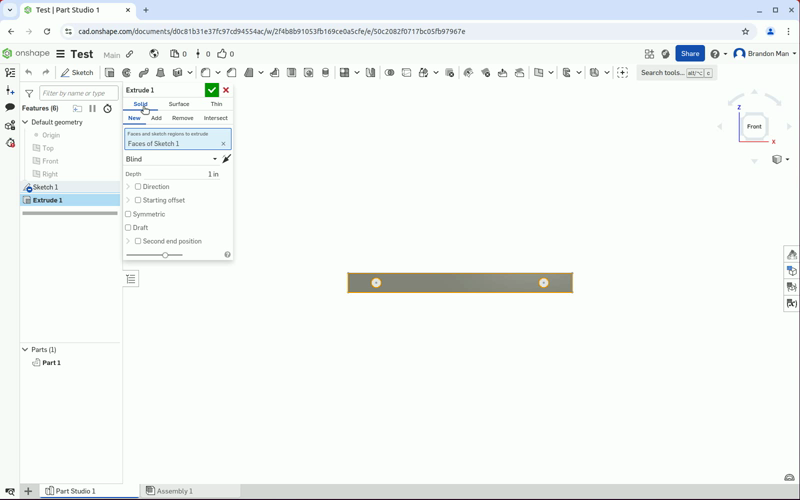
click(143, 106)
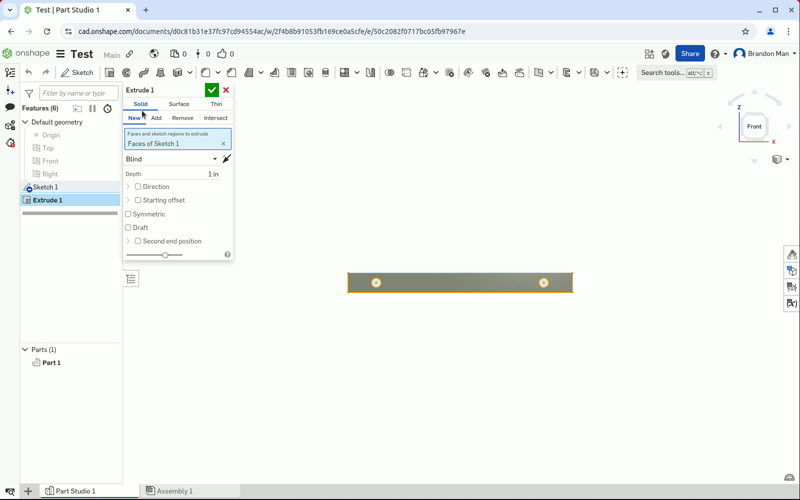
mouse_move(137, 120)
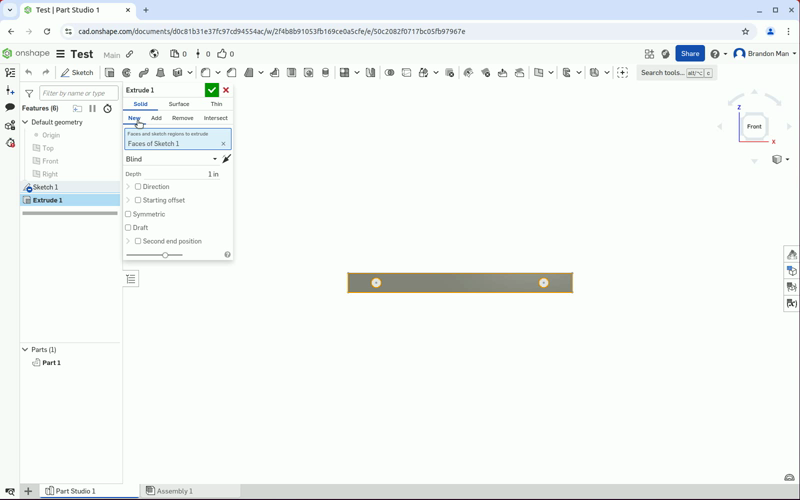
click(137, 120)
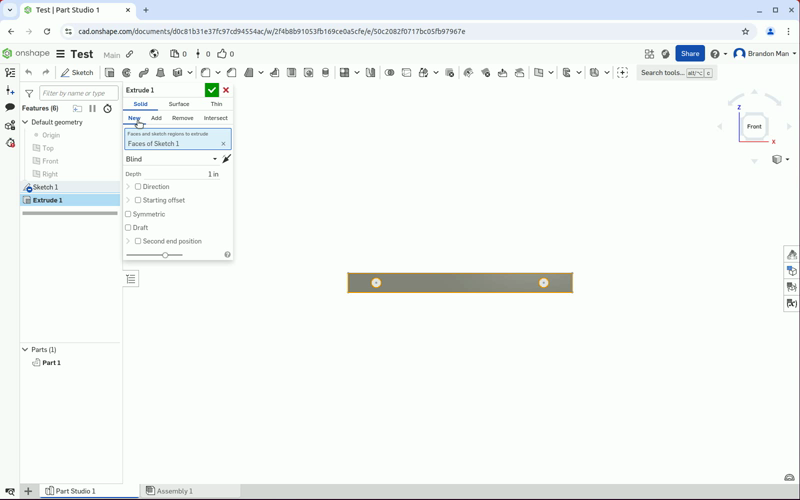
key(tab, 4)
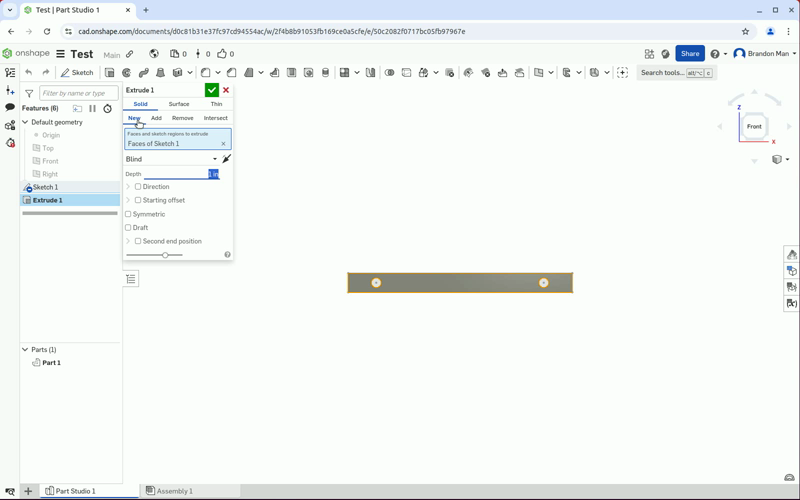
text(3.852)
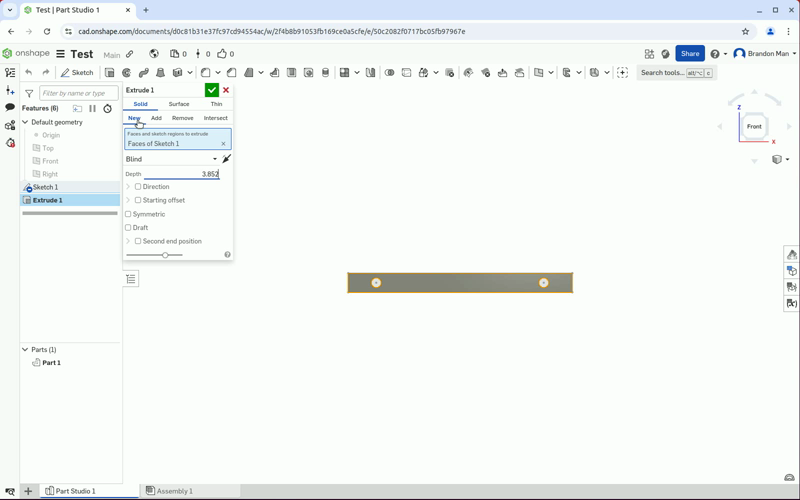
key(tab, 3)
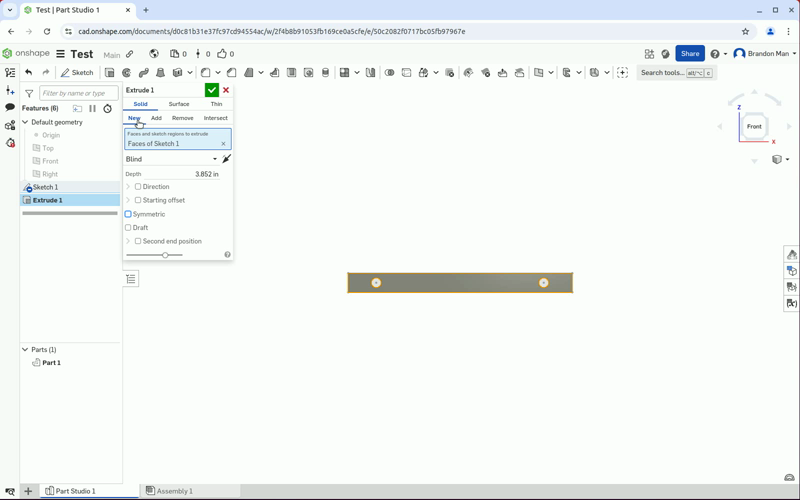
key(space)
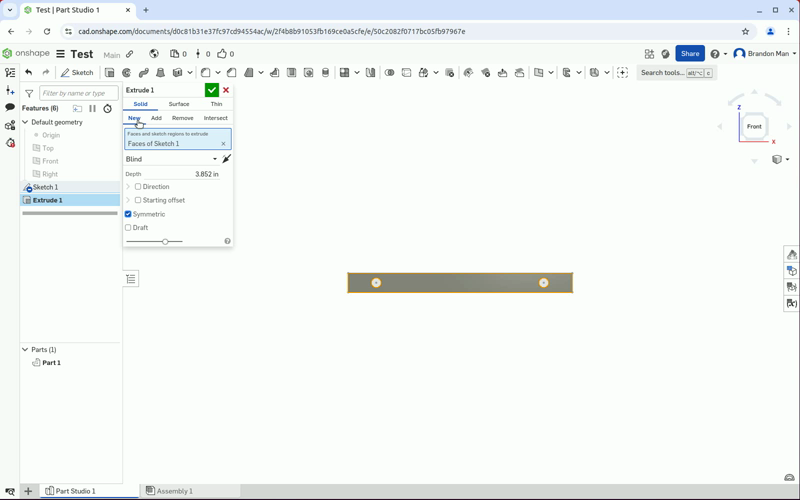
key(enter)
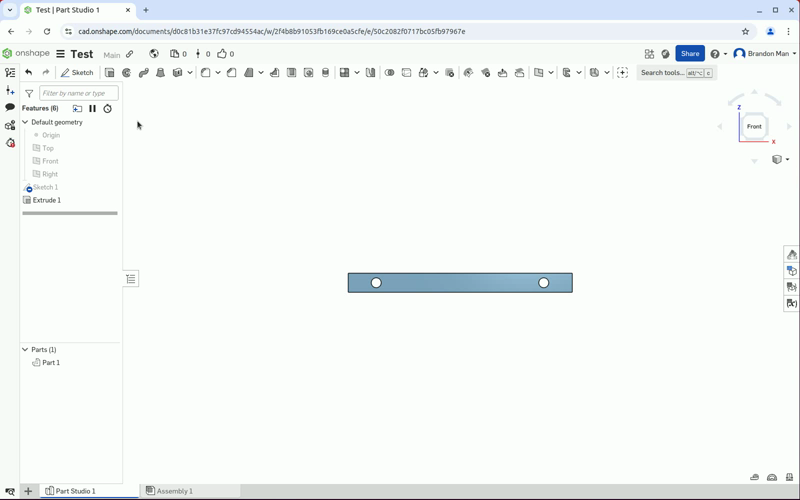
key(shift+h)
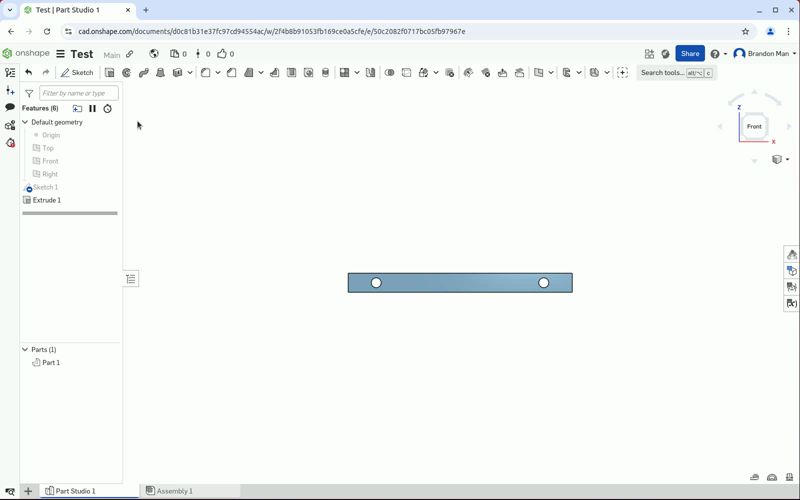
key(shift+h)
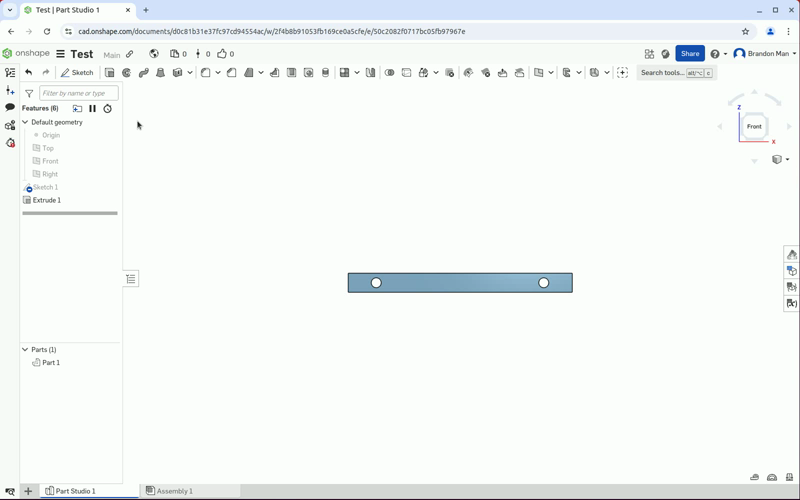
mouse_move(73, 189)
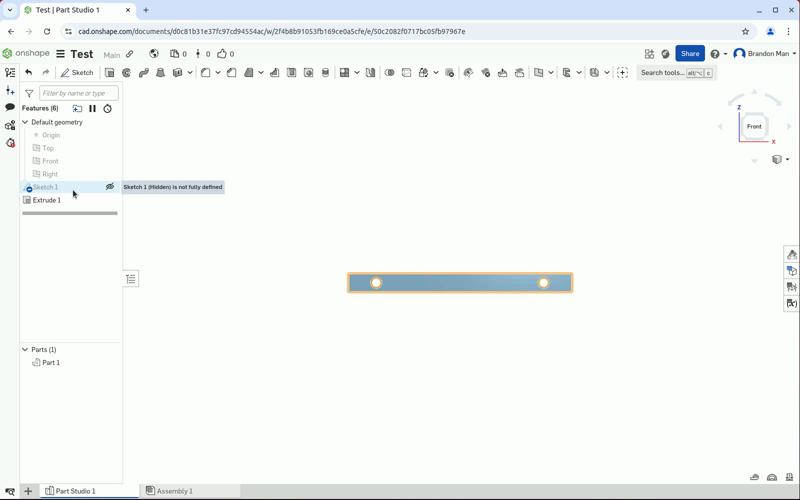
click(73, 189)
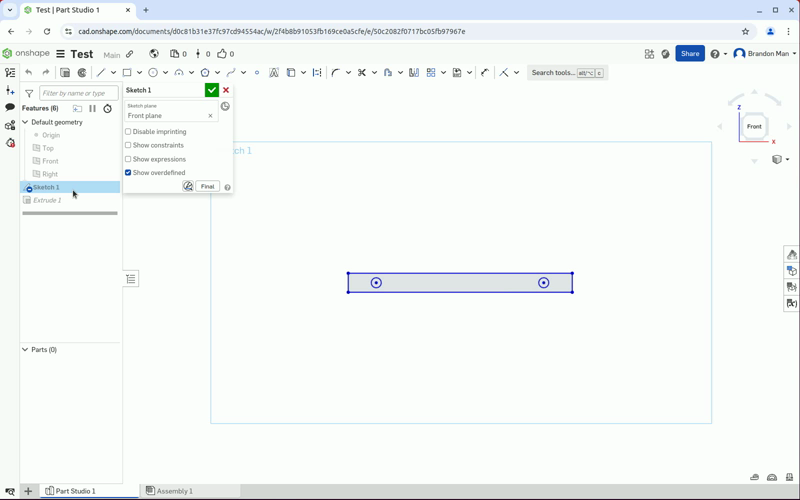
mouse_move(229, 92)
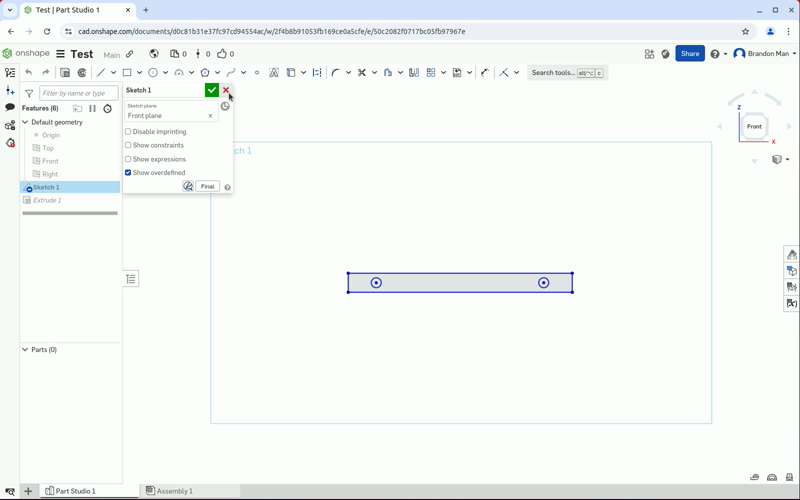
click(229, 92)
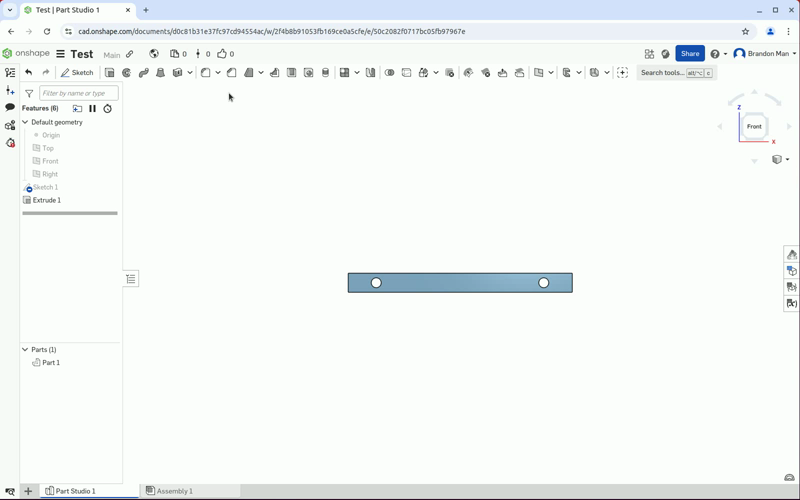
mouse_move(73, 352)
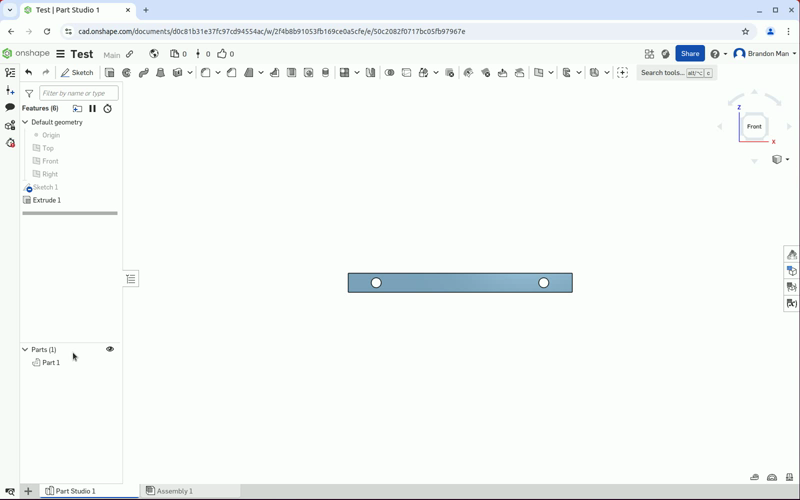
key(y)
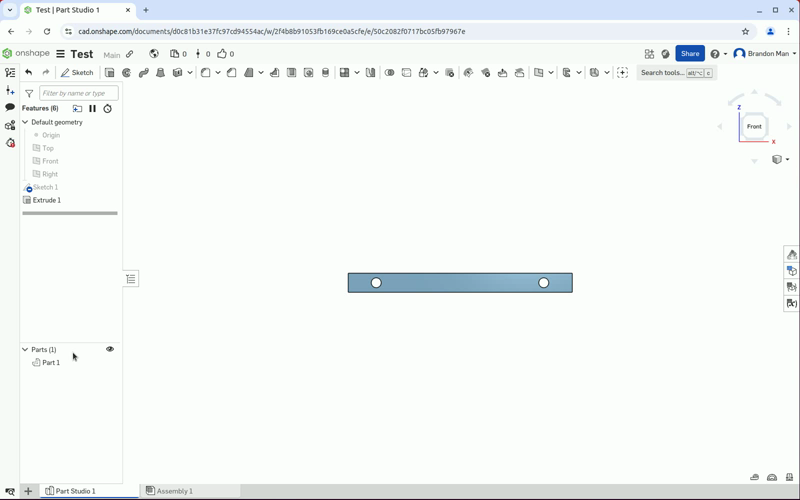
key(shift+p)
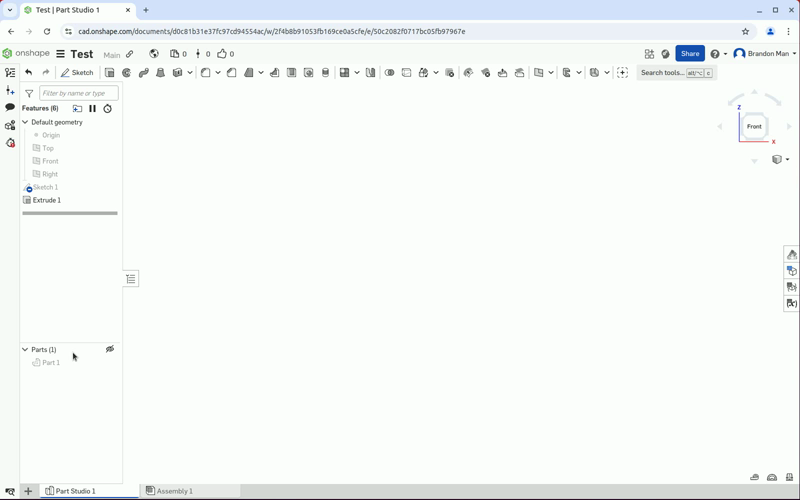
key(space)
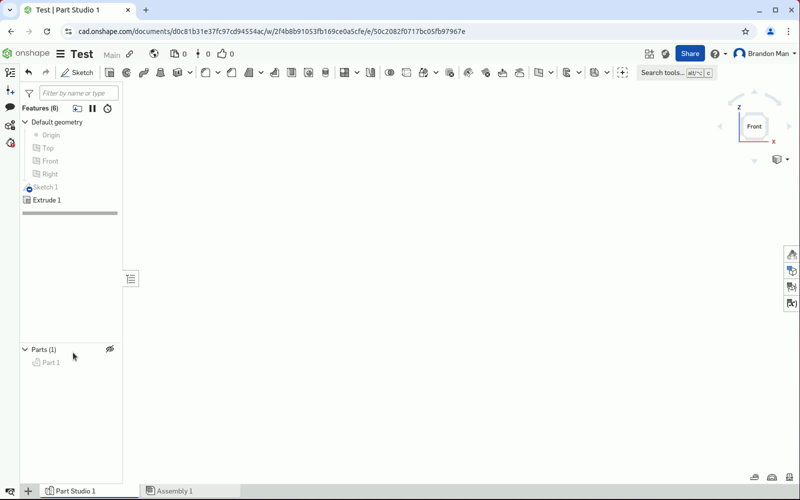
key_down(shift)
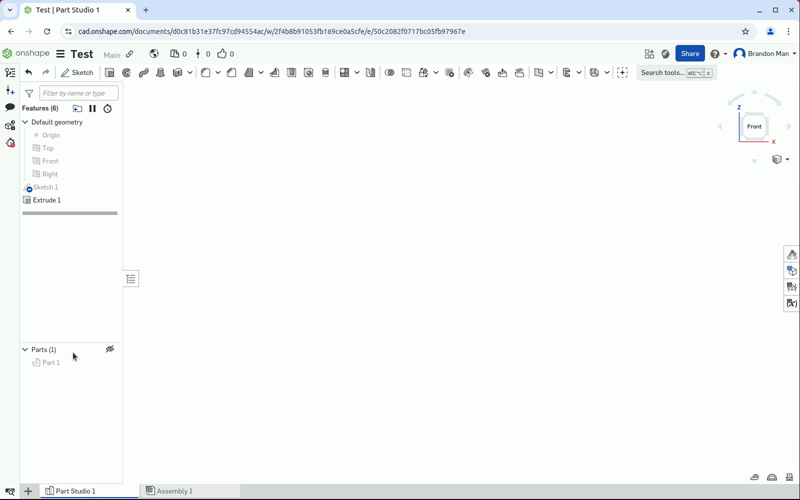
key(left)
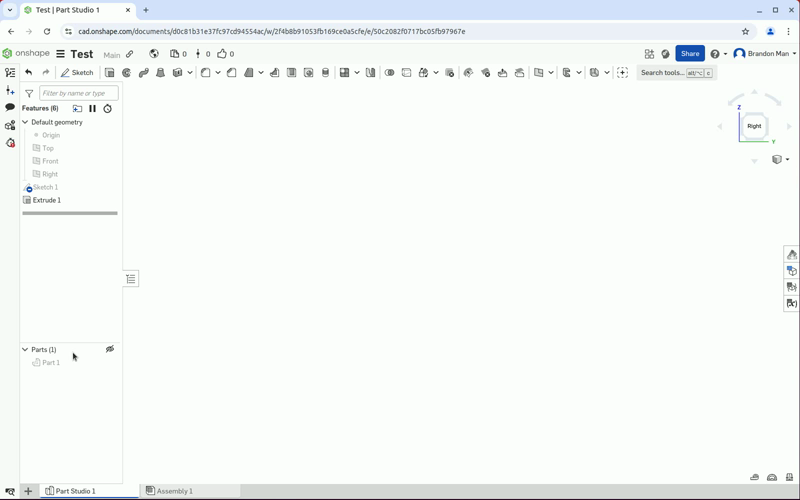
key_up(shift)
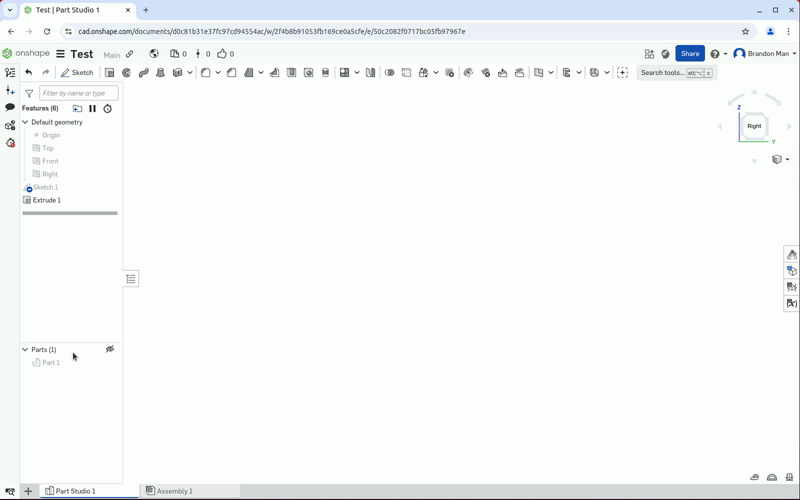
mouse_move(73, 352)
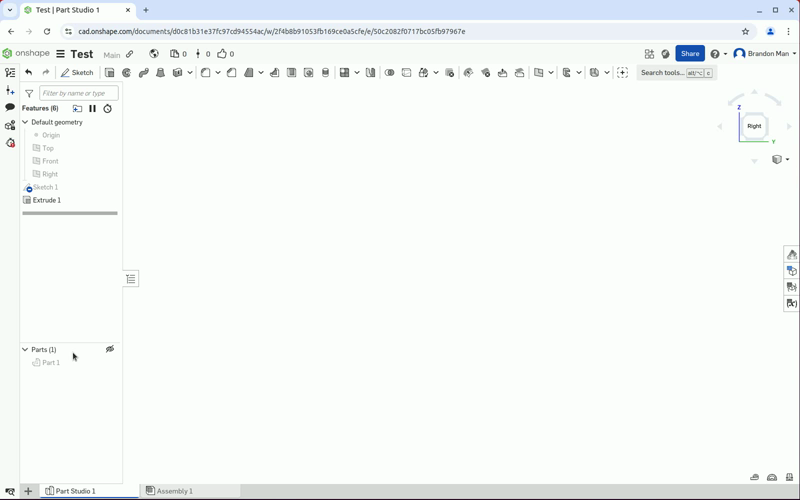
key(shift+y)
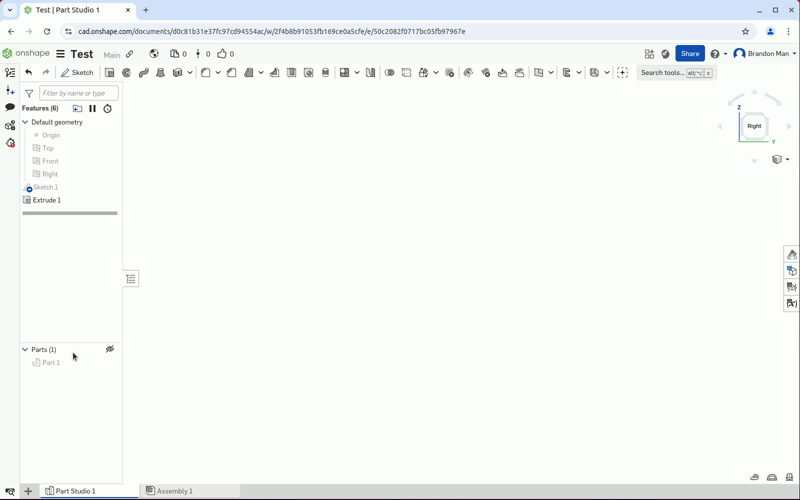
key(shift+s)
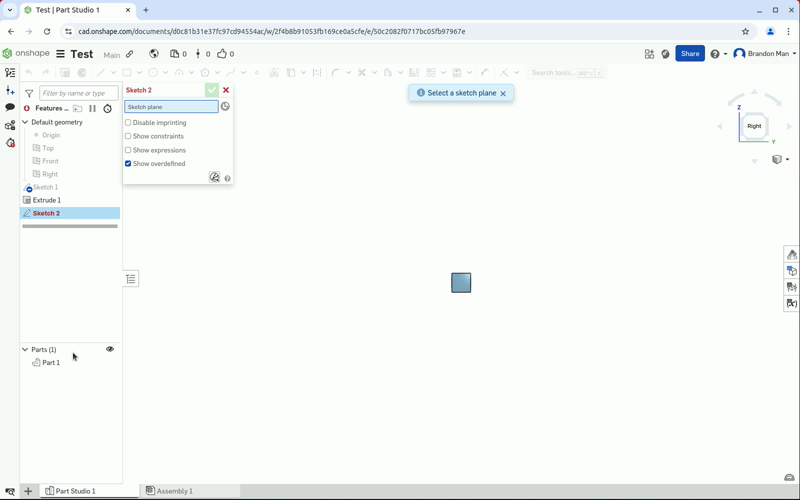
mouse_move(73, 176)
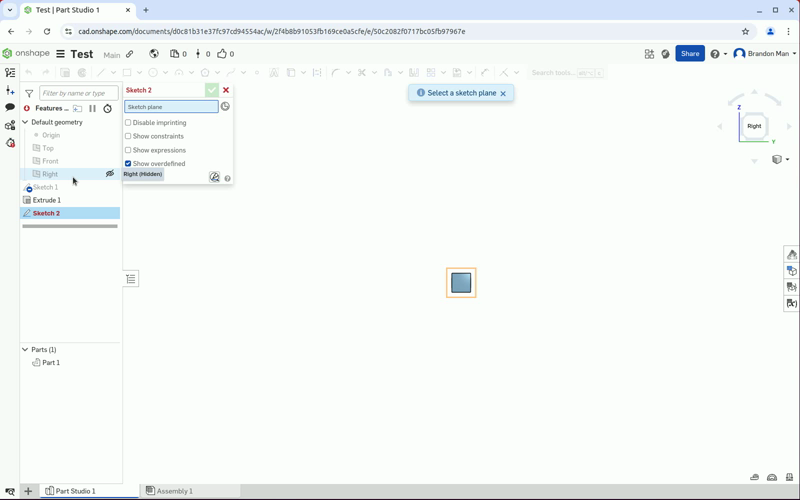
click(73, 176)
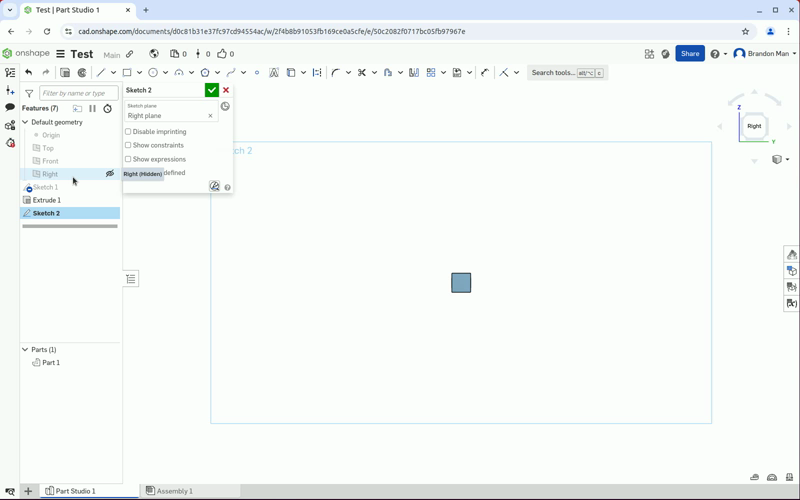
mouse_move(73, 352)
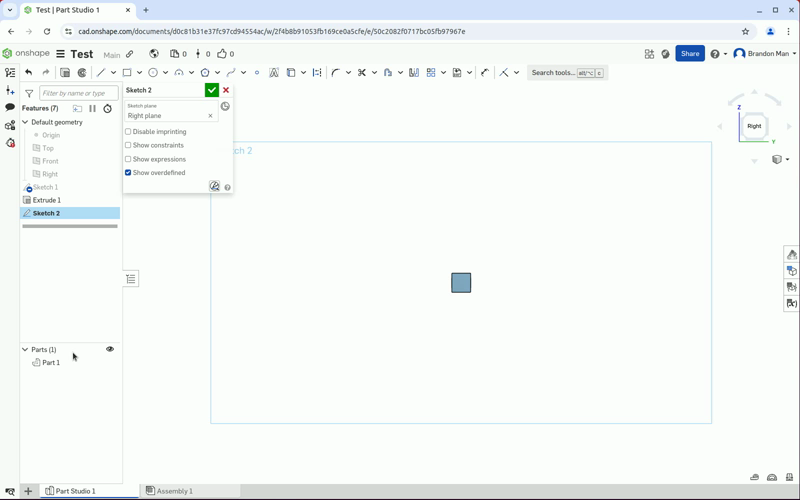
key(y)
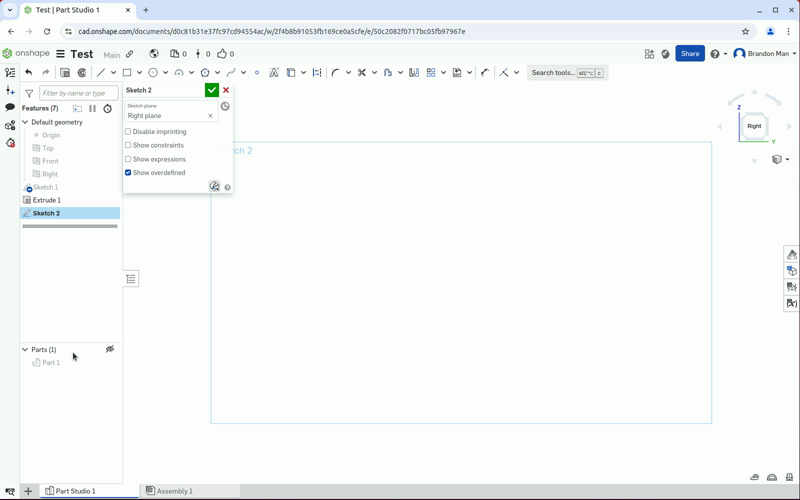
key(c)
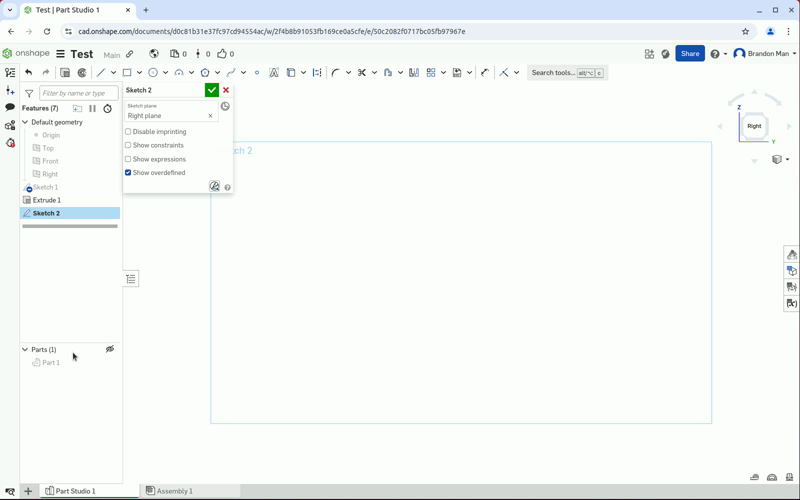
key_down(shift)
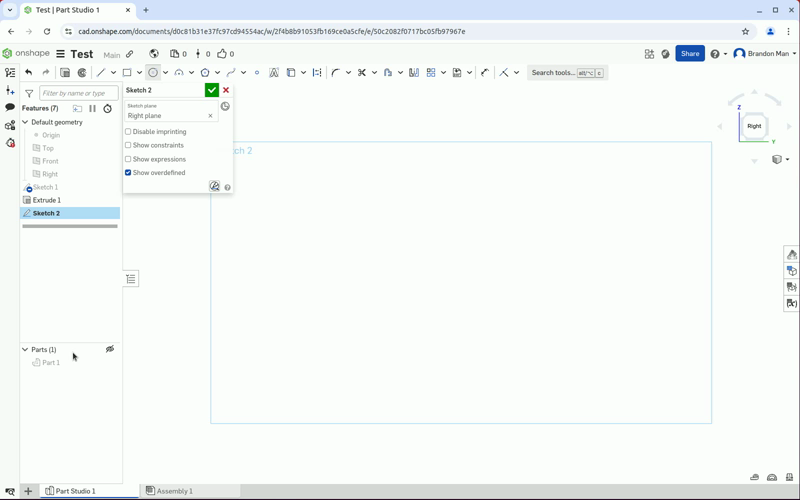
mouse_move(461, 282)
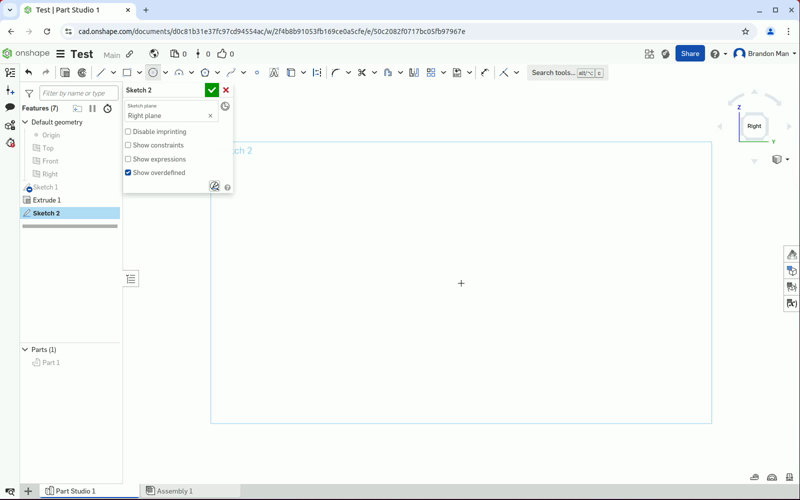
click(461, 282)
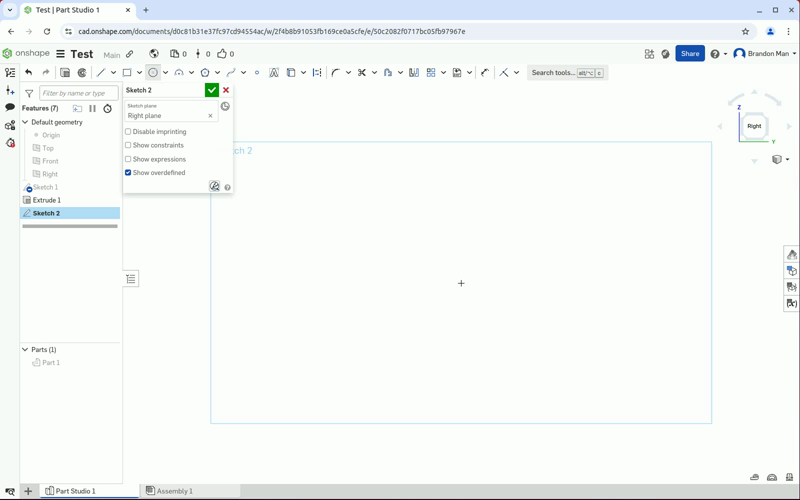
key_up(shift)
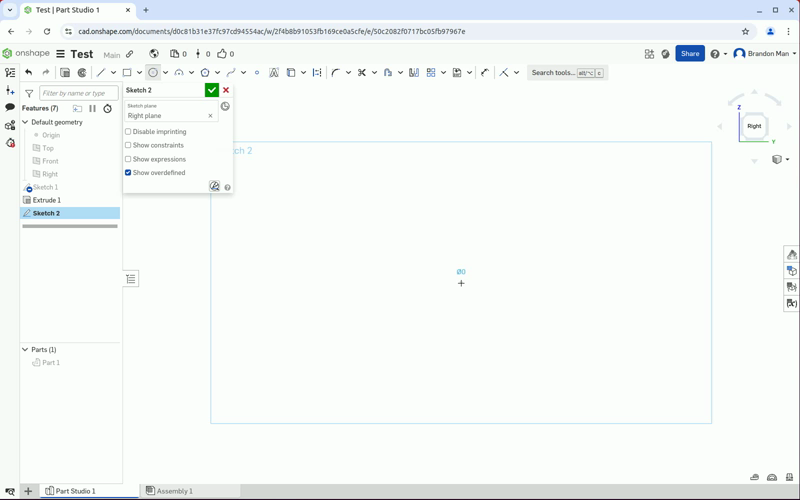
mouse_move(466, 282)
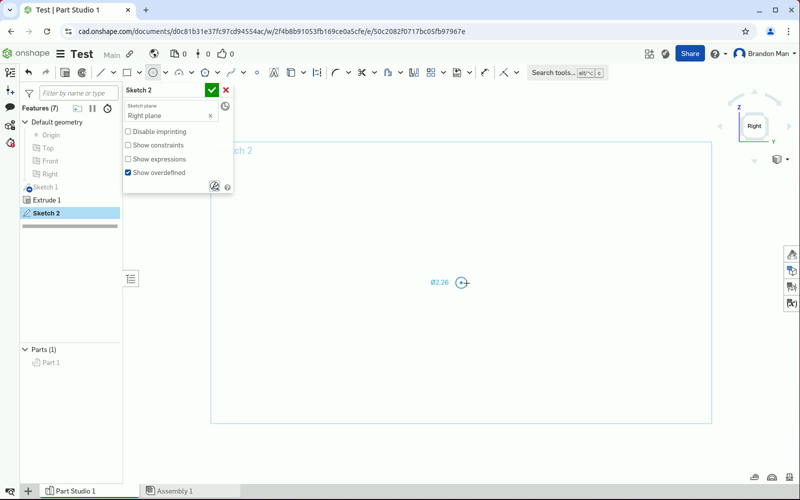
click(466, 282)
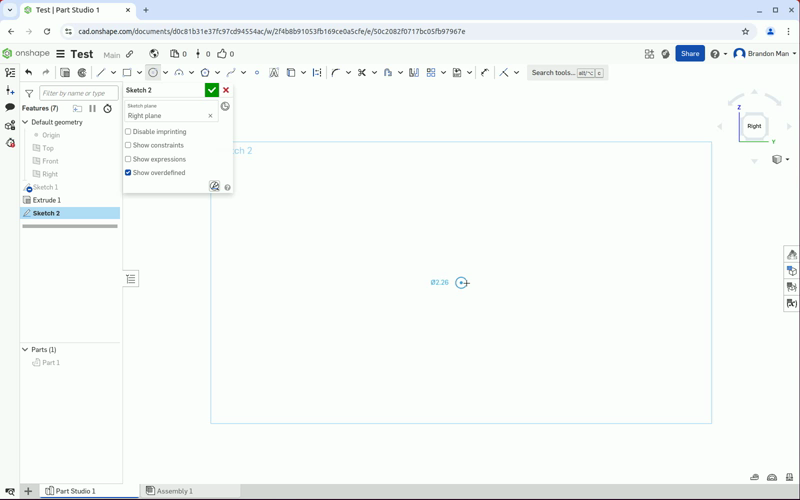
key(esc)
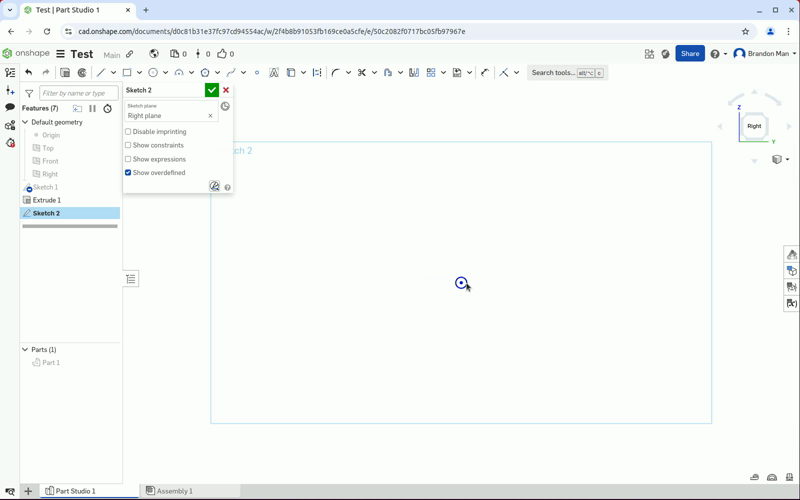
mouse_move(456, 282)
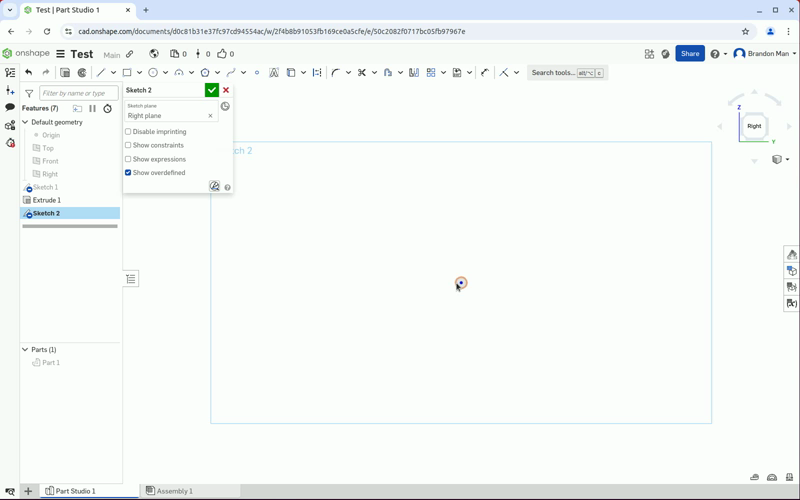
scroll(6)
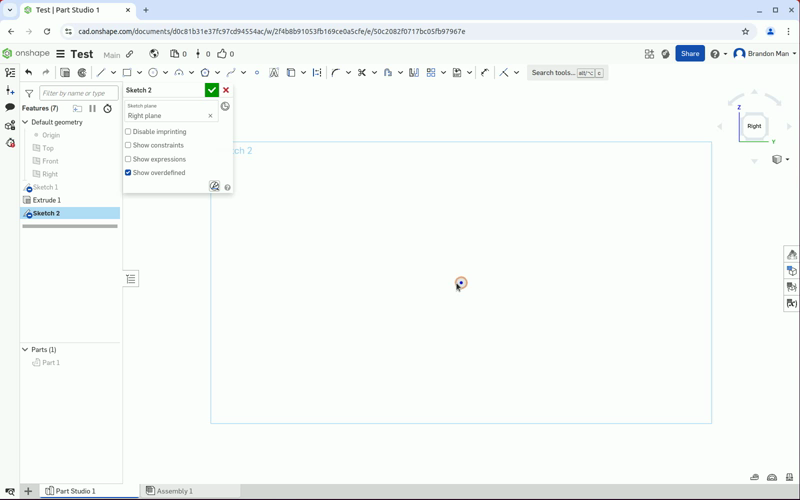
scroll(6)
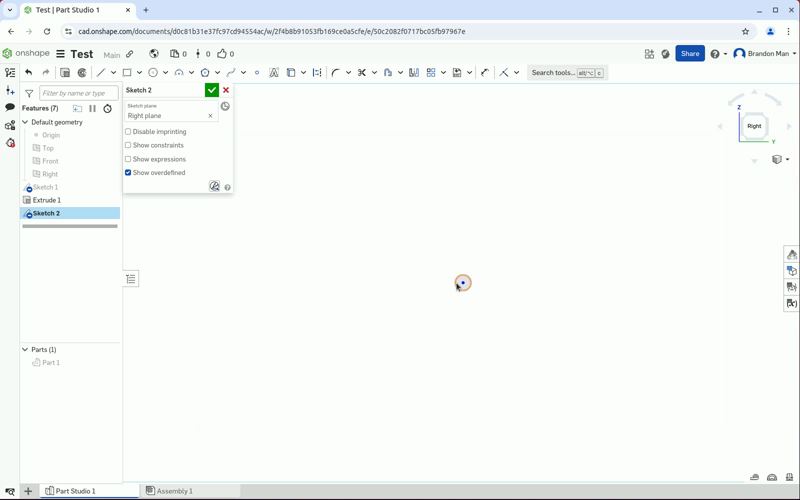
scroll(6)
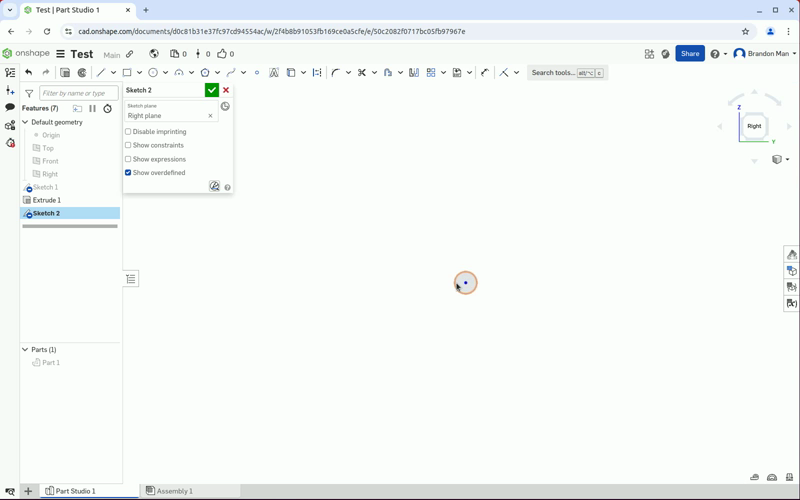
scroll(6)
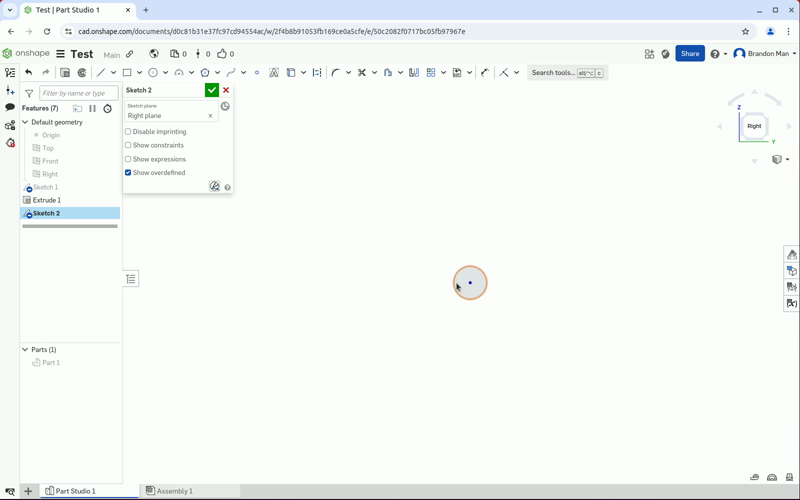
scroll(6)
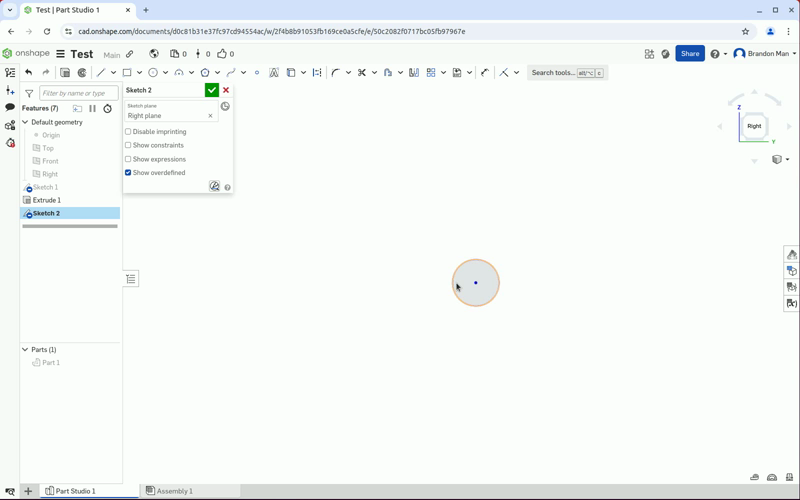
scroll(6)
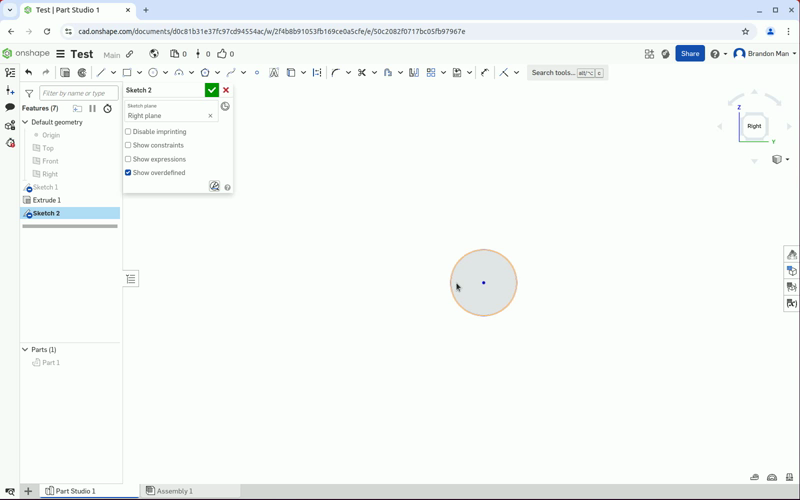
scroll(6)
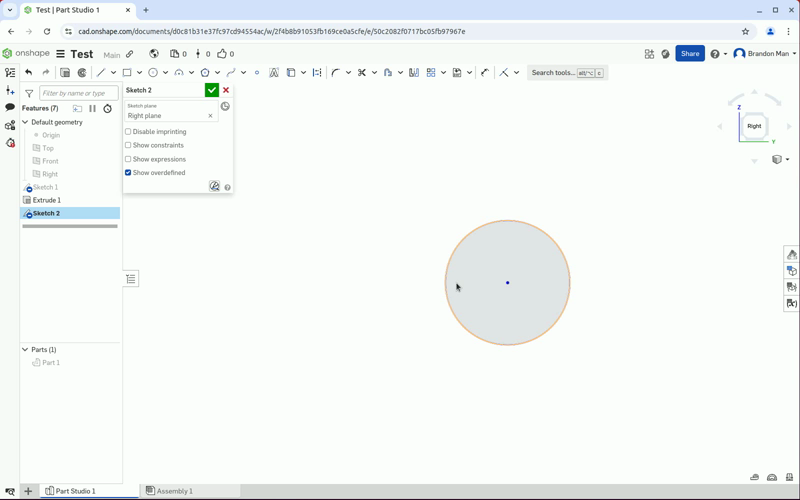
click(456, 282)
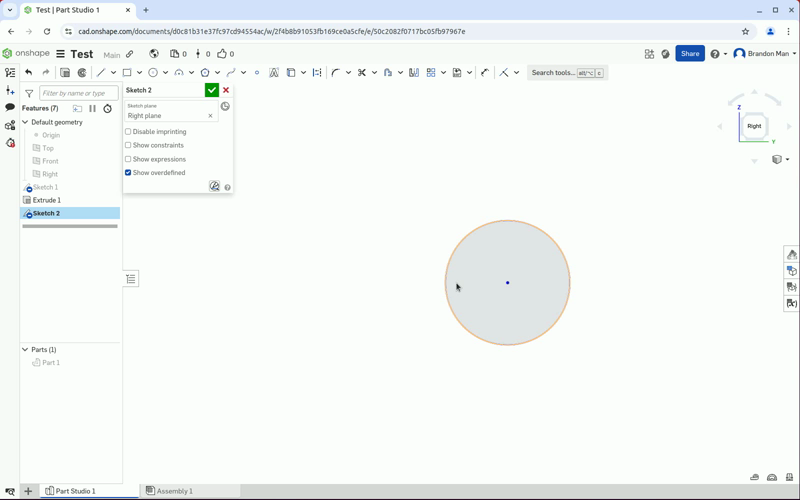
scroll(-6)
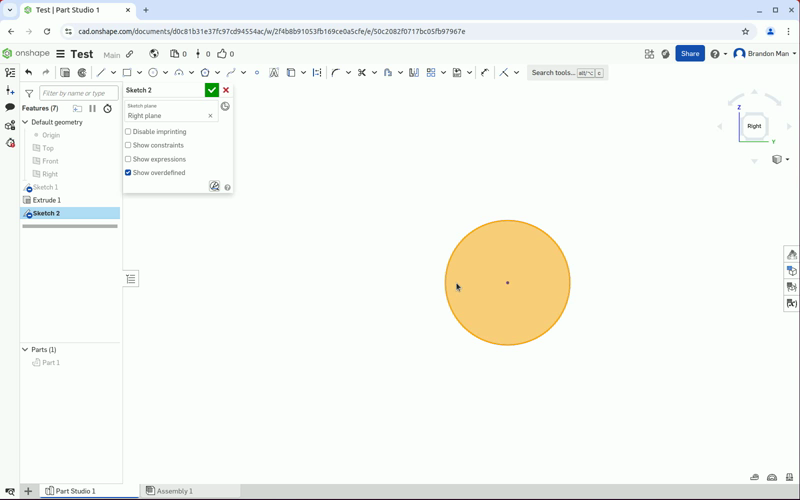
scroll(-6)
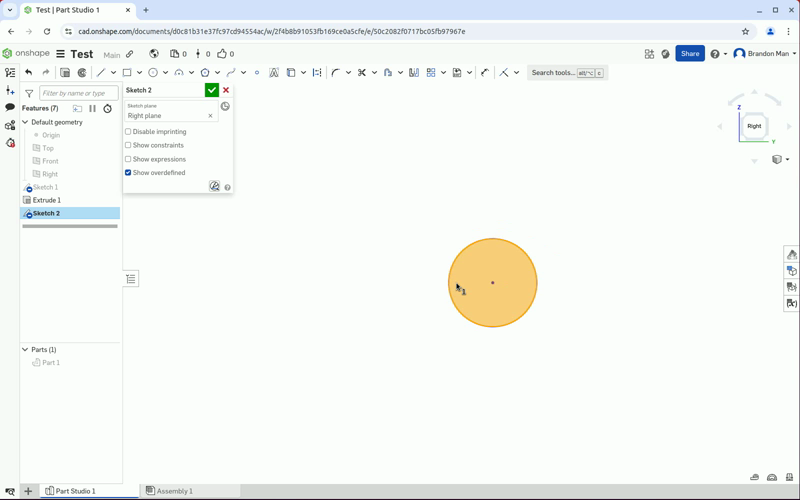
scroll(-6)
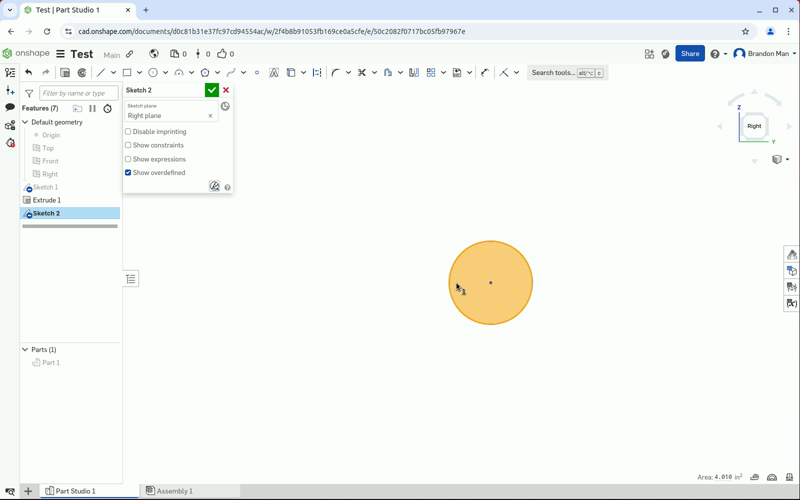
scroll(-6)
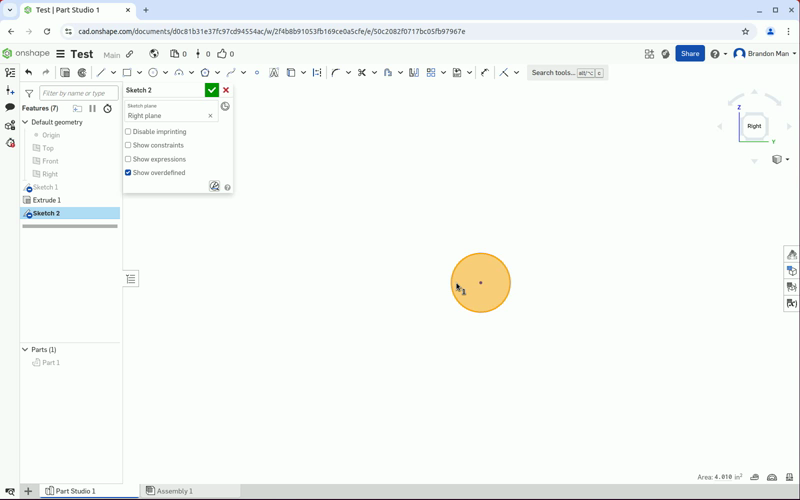
scroll(-6)
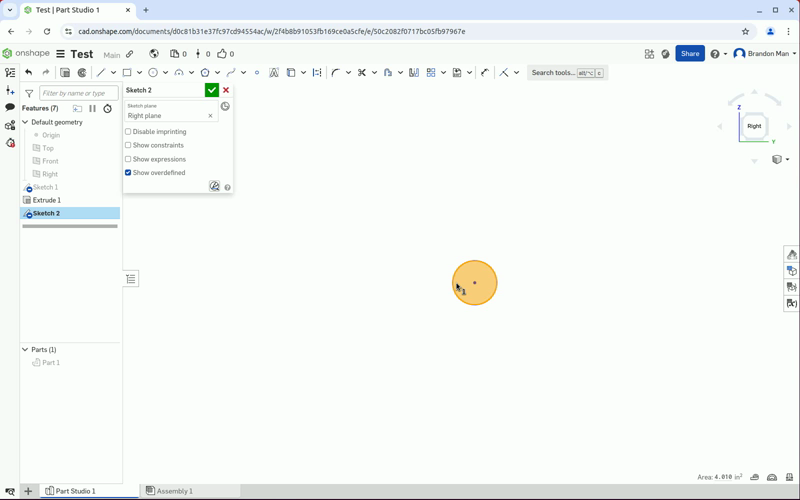
scroll(-6)
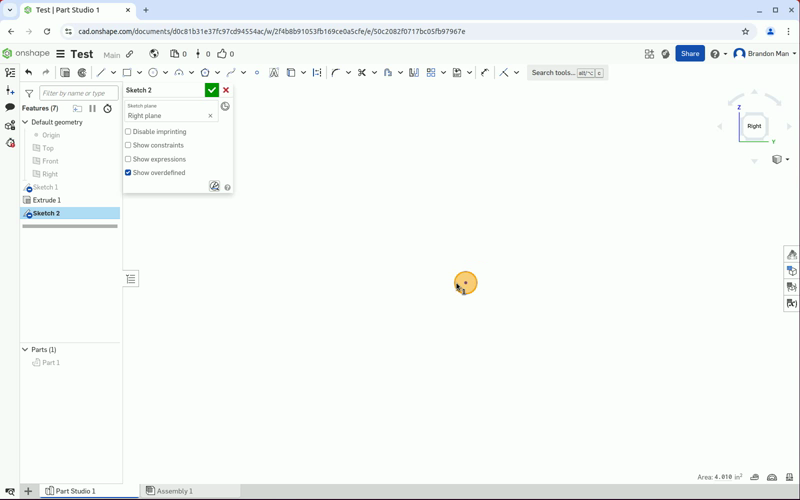
scroll(-6)
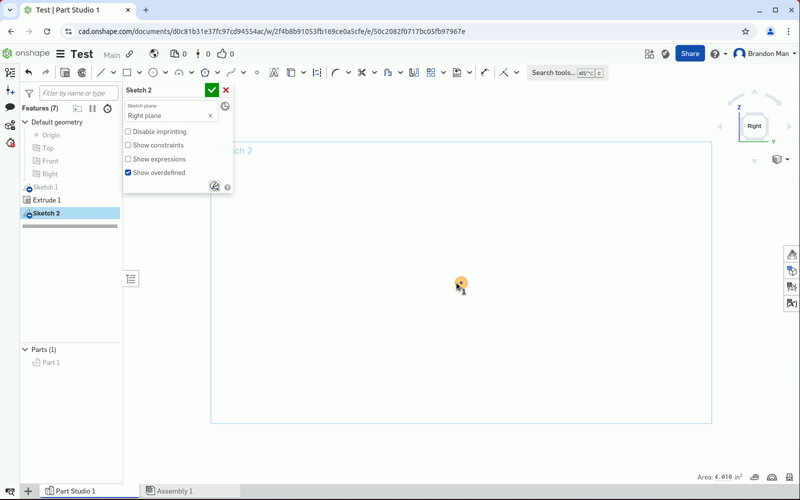
mouse_move(73, 352)
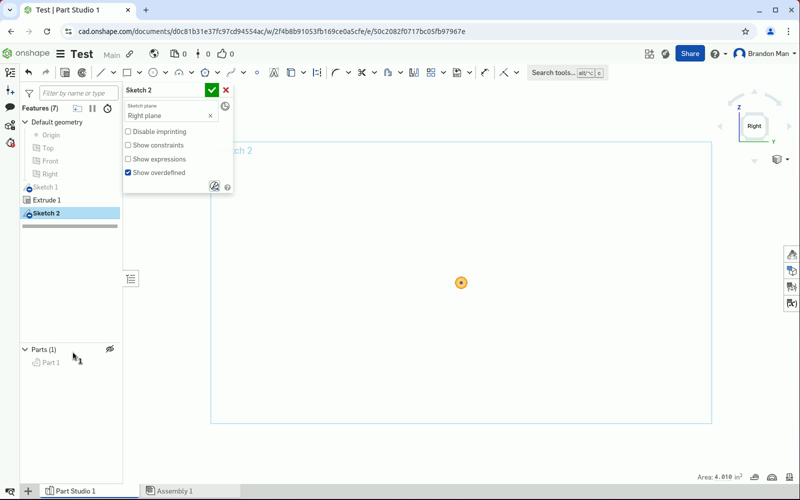
key(shift+y)
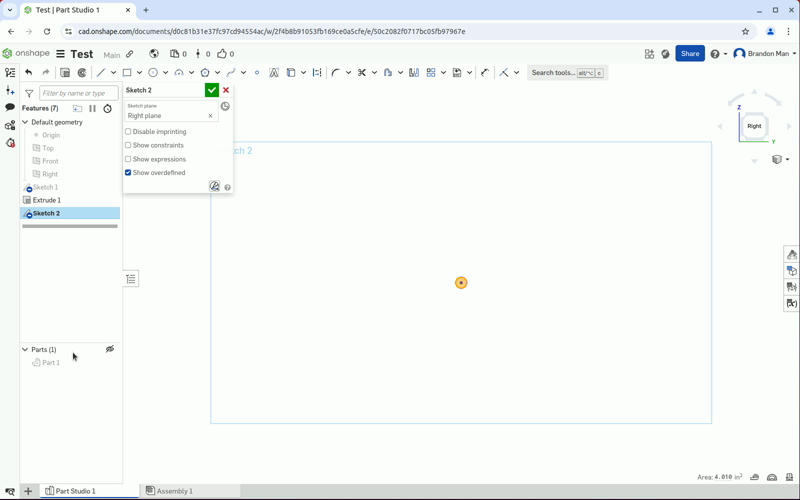
key(shift+e)
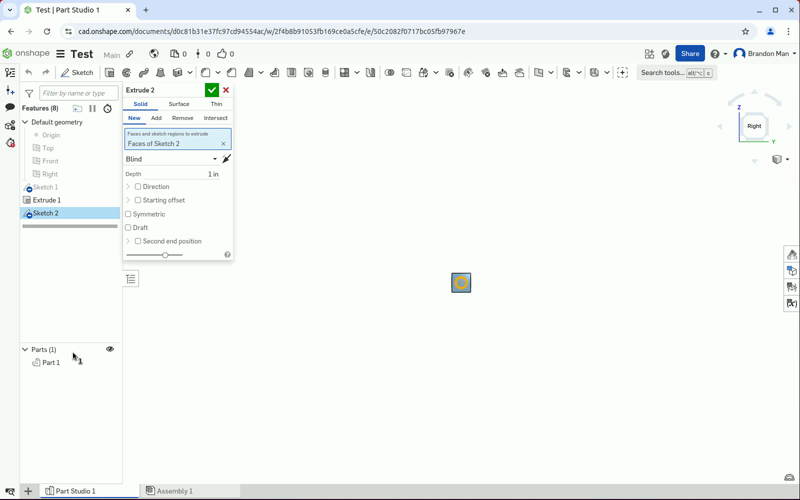
mouse_move(143, 106)
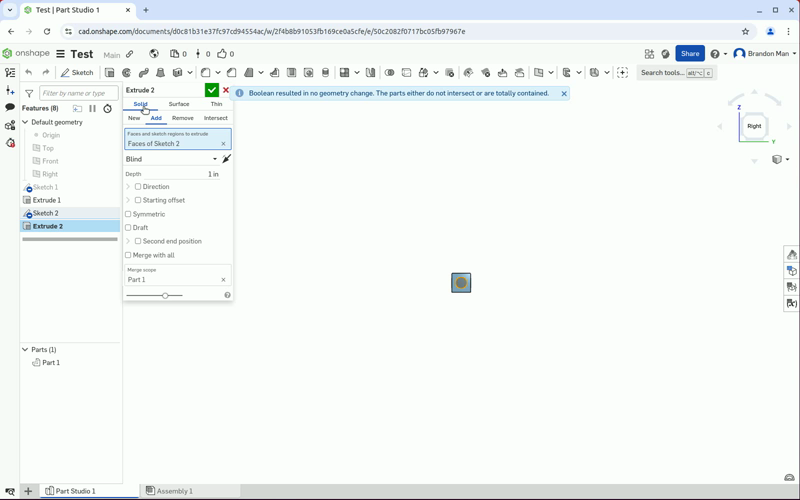
click(143, 106)
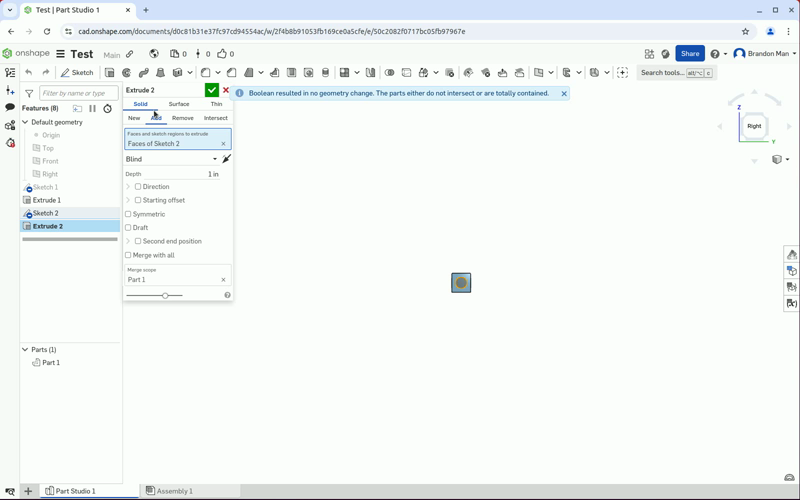
mouse_move(186, 120)
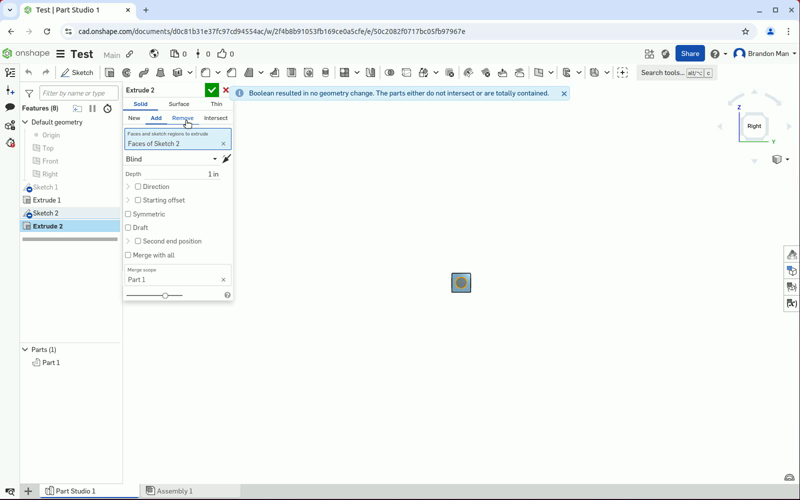
click(186, 120)
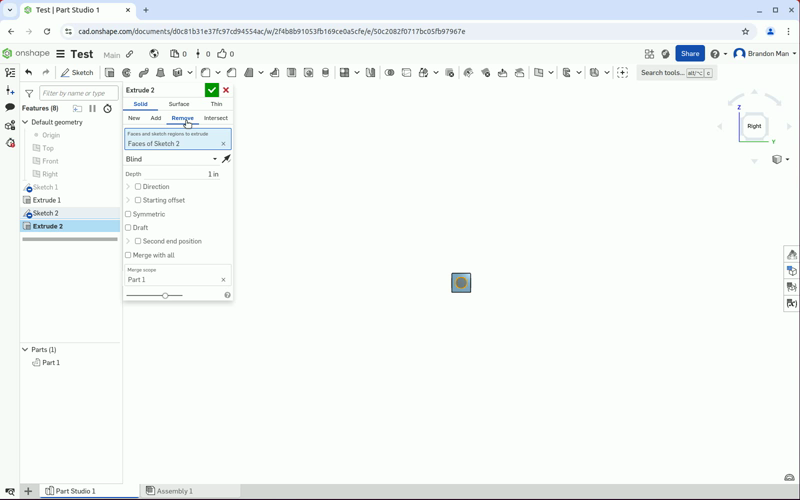
key(tab, 4)
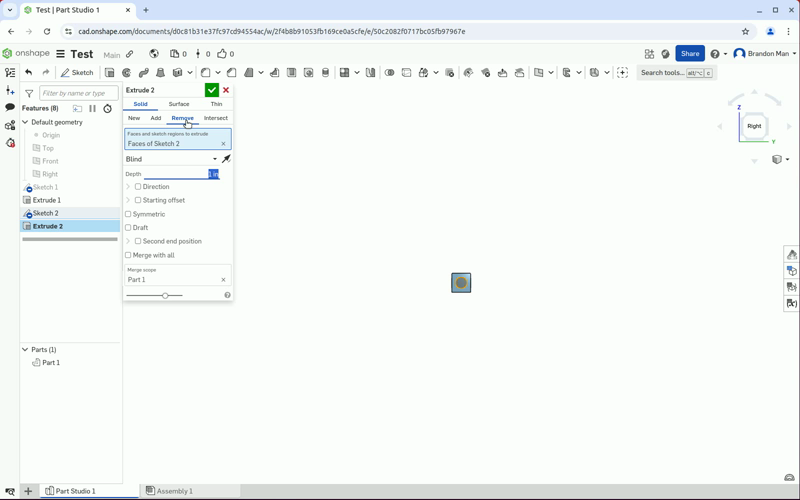
text(46.216)
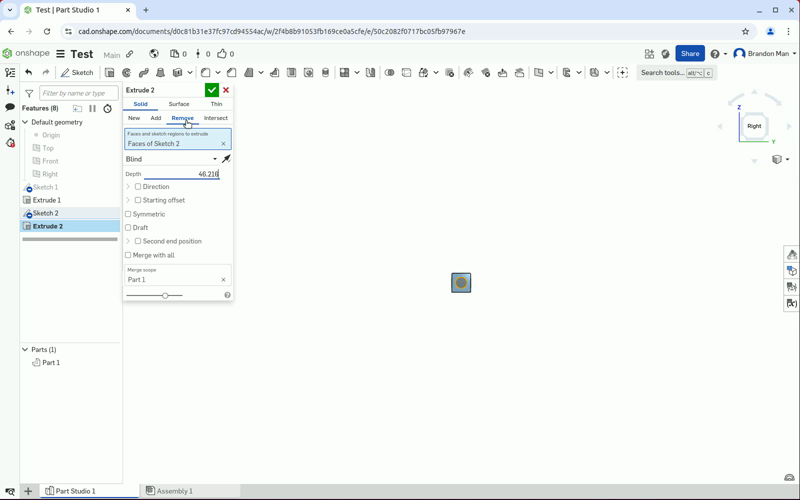
key(tab, 3)
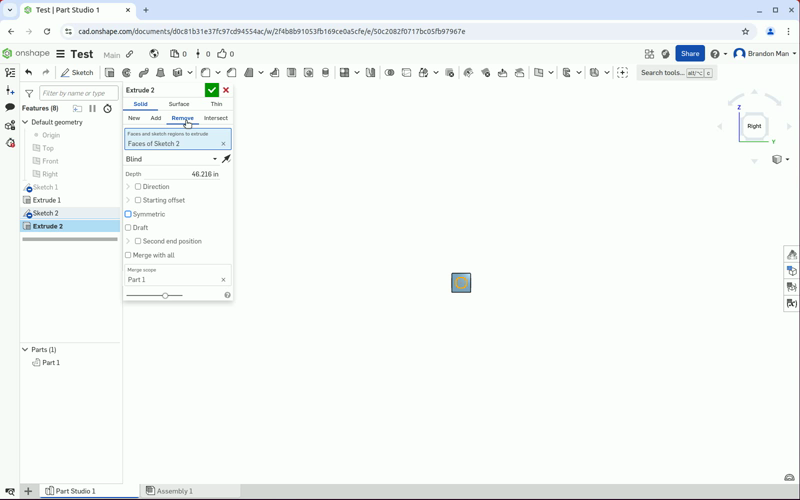
key(space)
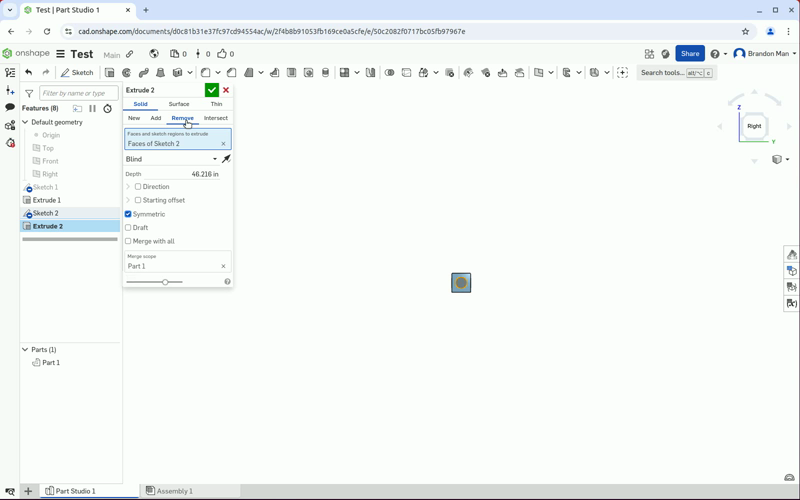
key(tab, 2)
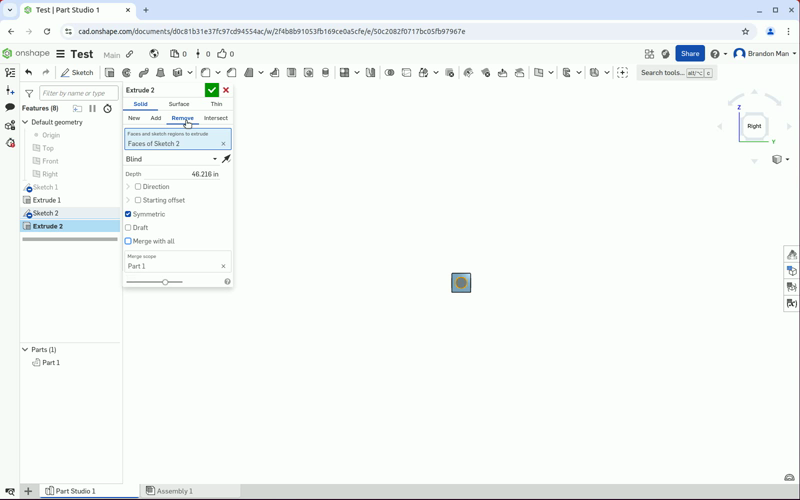
key(space)
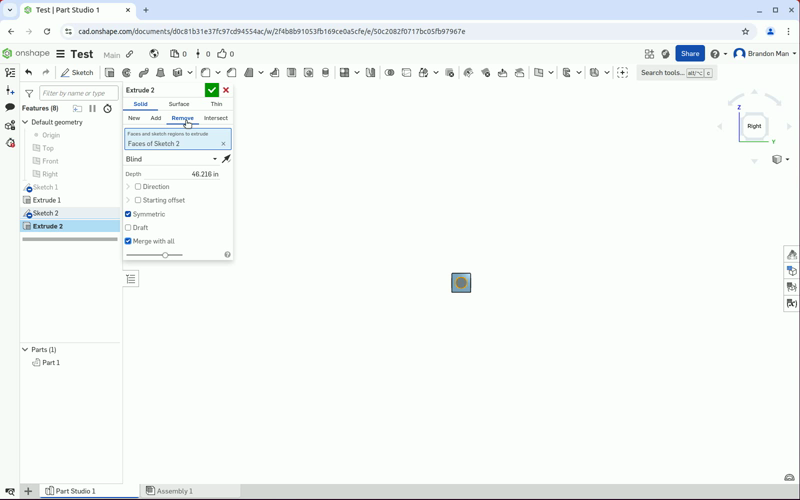
key(enter)
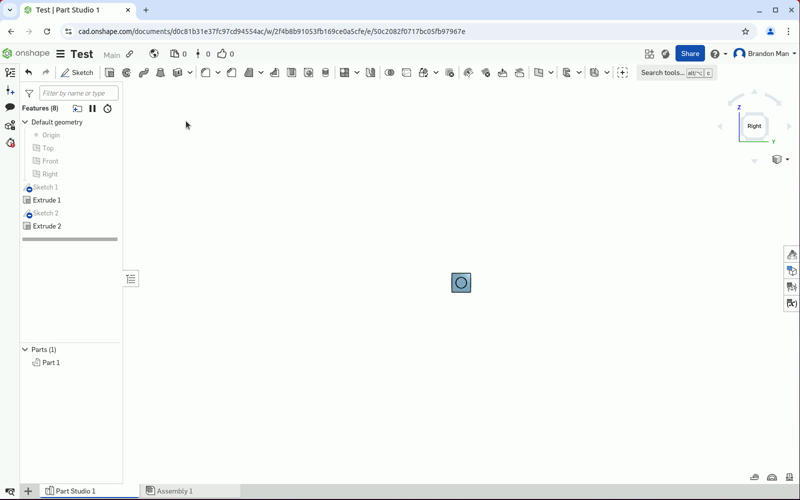
key(shift+h)
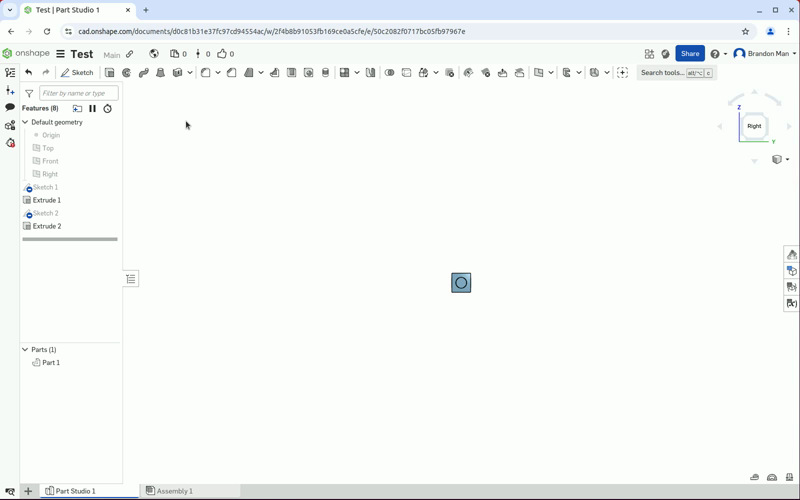
key(shift+h)
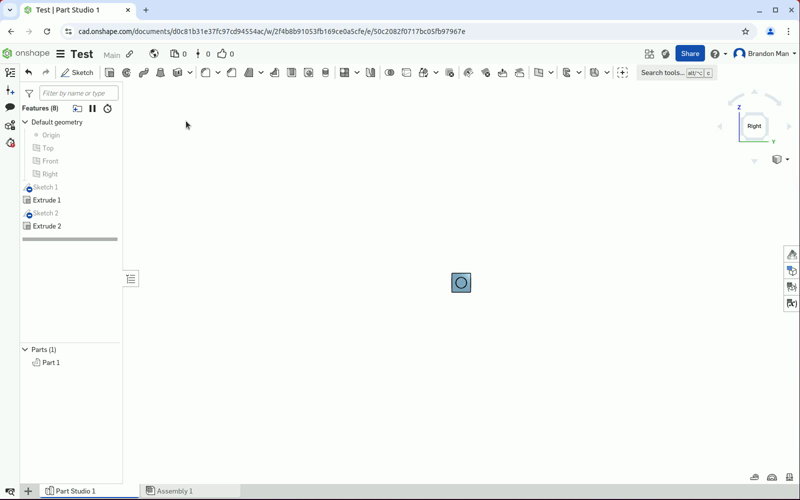
mouse_move(73, 189)
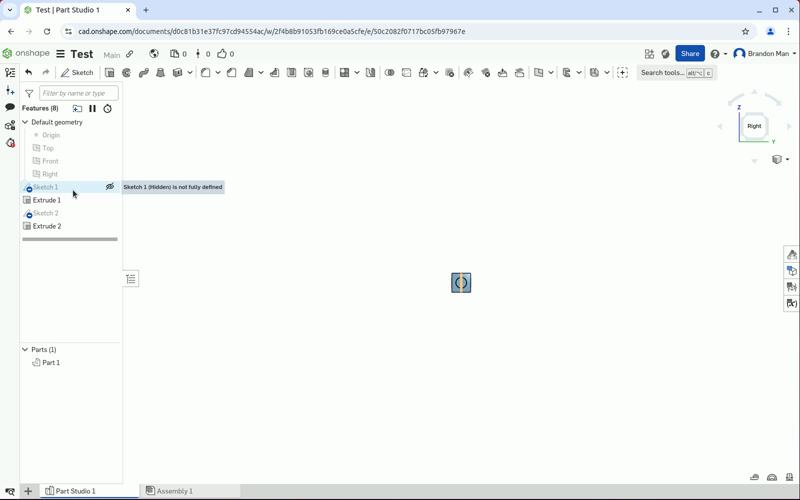
click(73, 189)
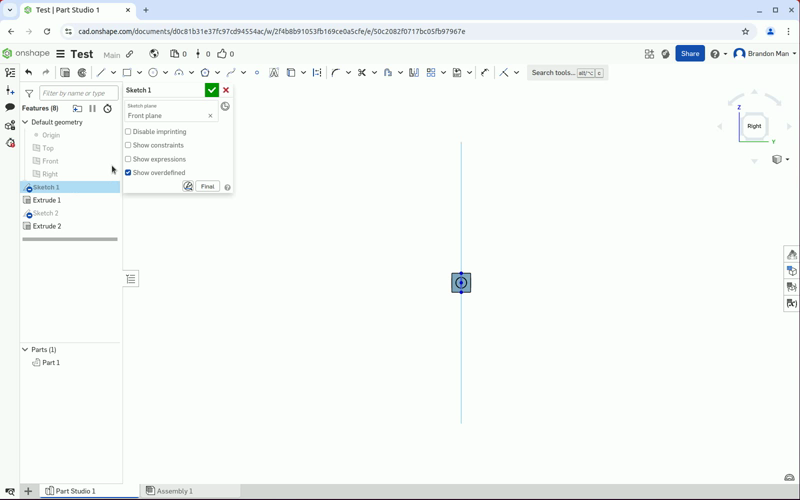
mouse_move(229, 92)
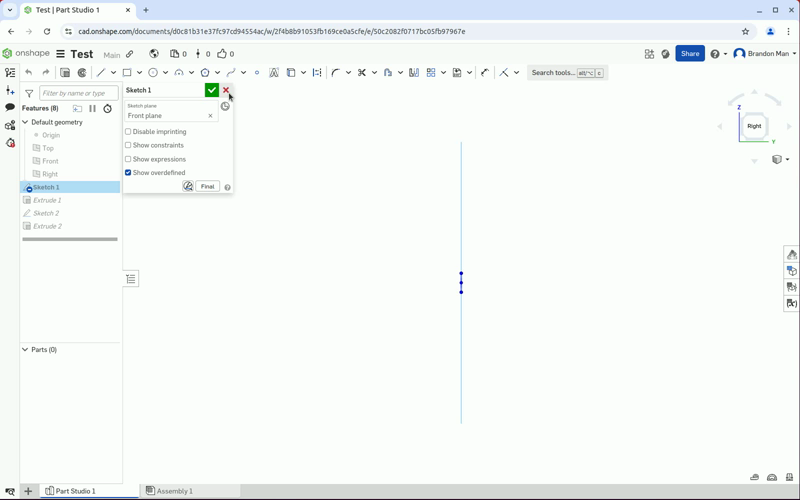
click(229, 92)
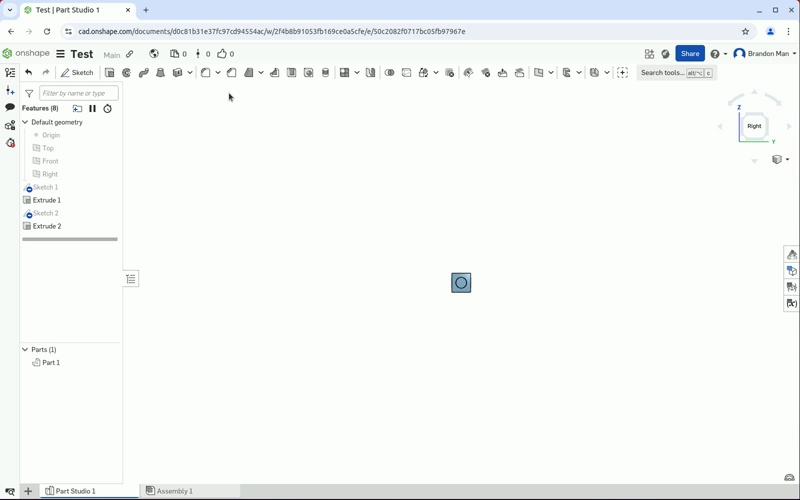
mouse_move(73, 352)
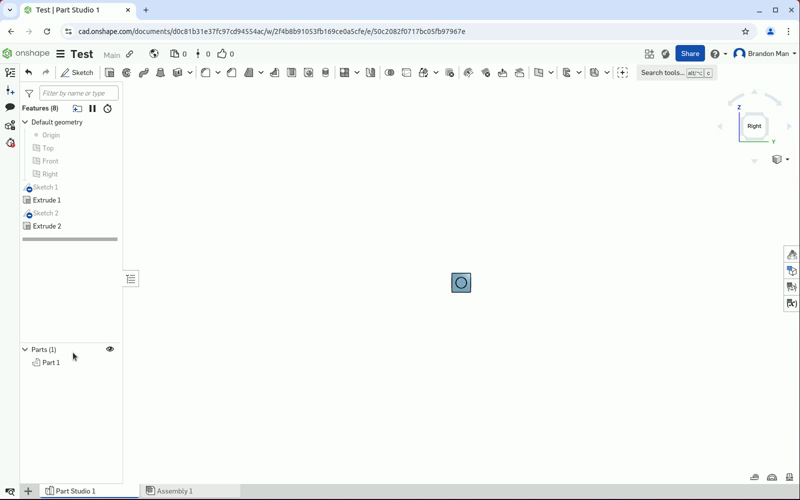
key(y)
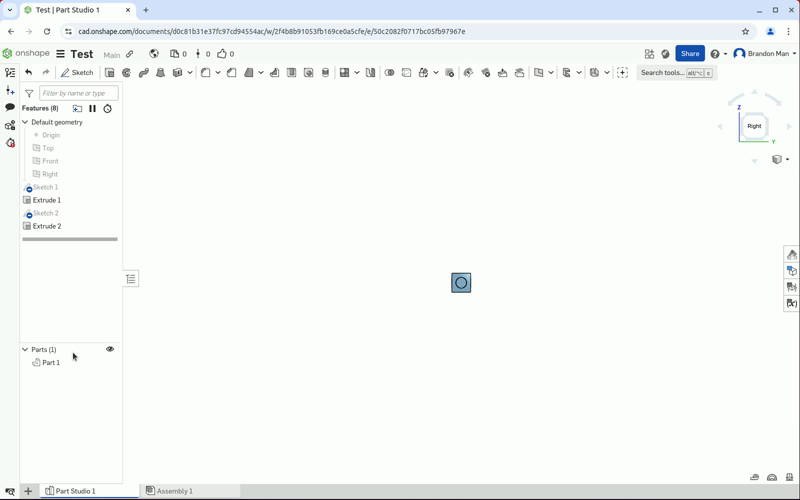
key(shift+p)
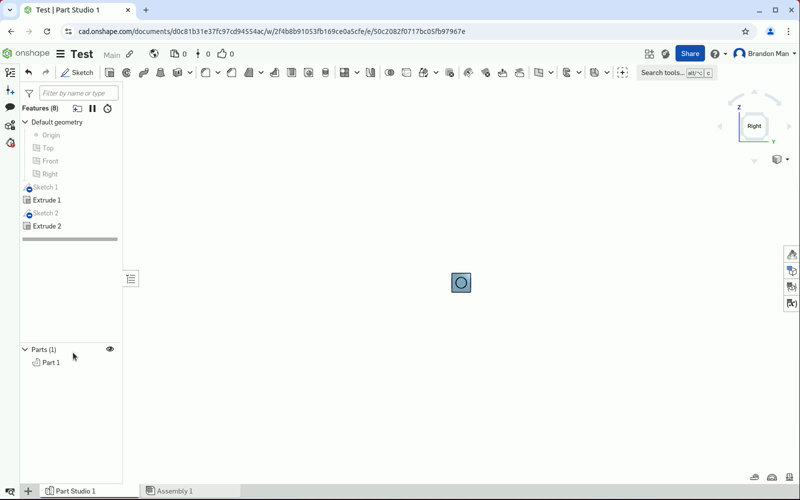
key(space)
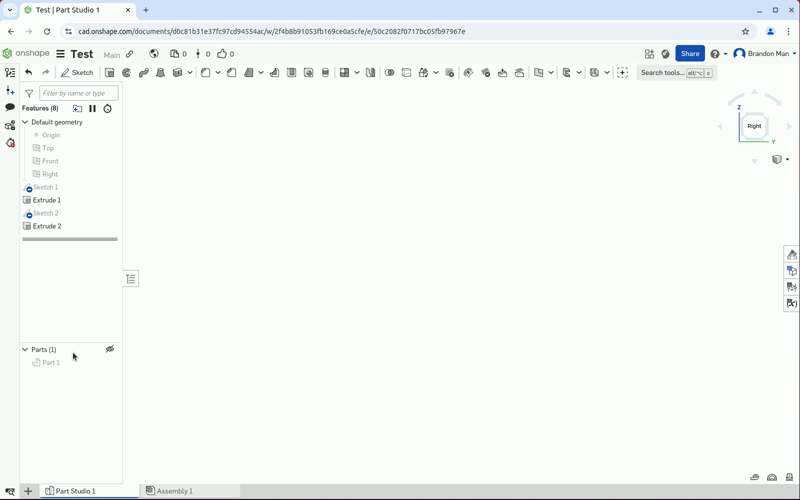
key_down(shift)
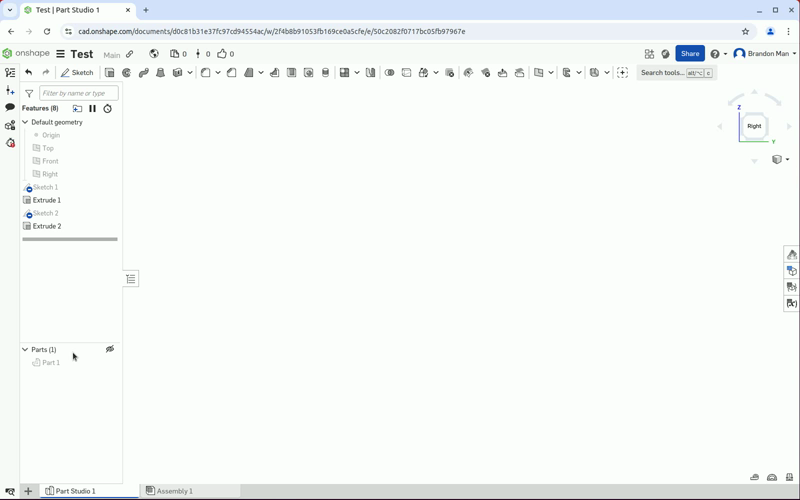
key(right)
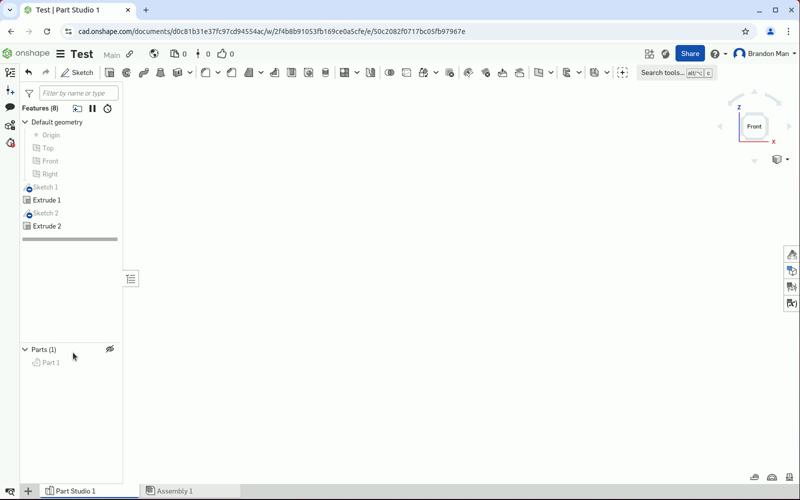
key_up(shift)
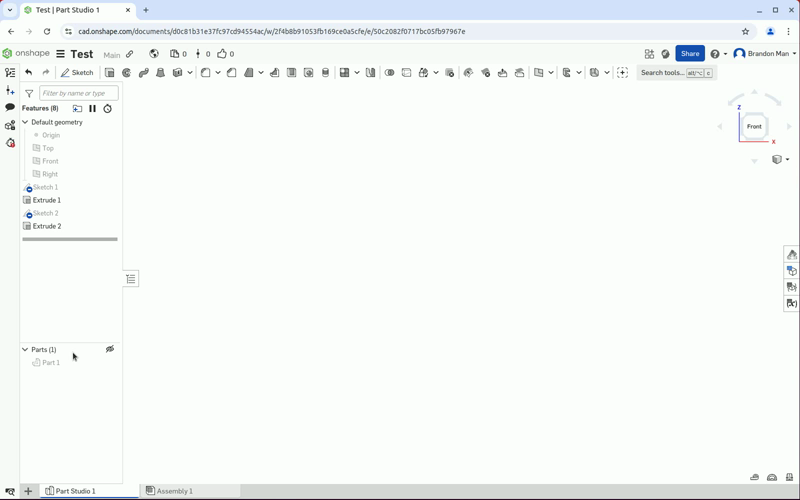
key(space)
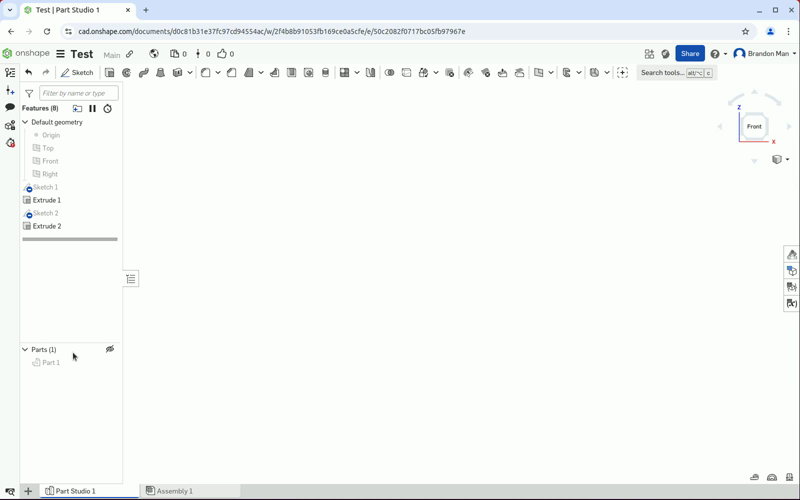
key_down(shift)
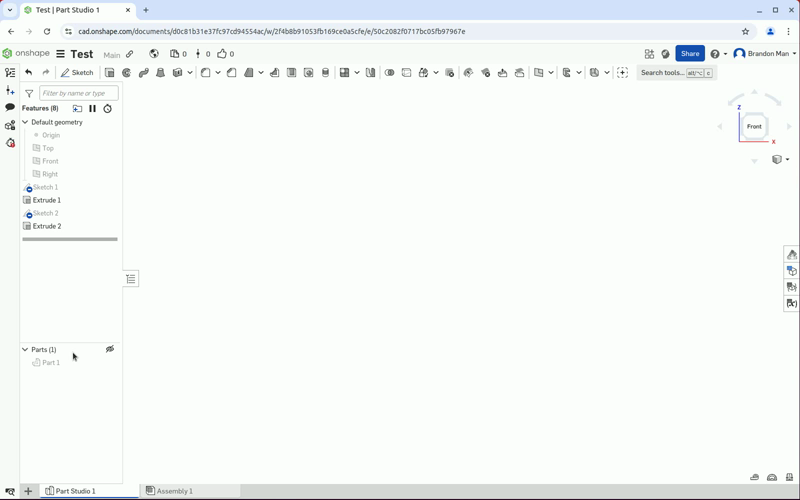
key(down)
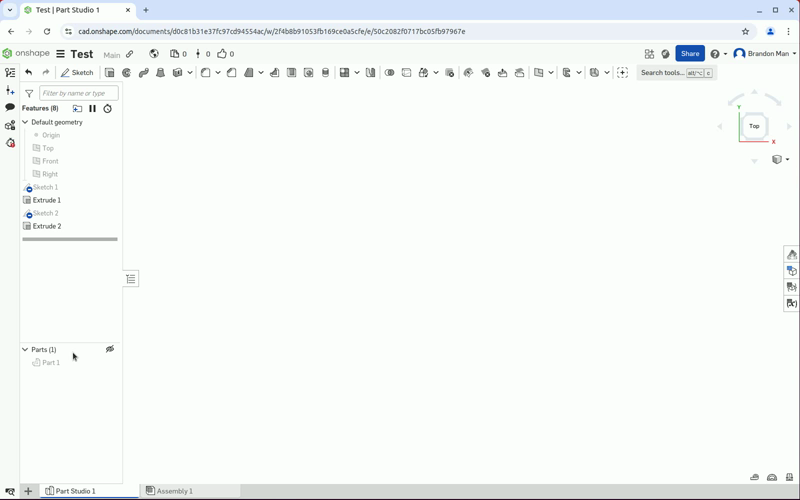
key_up(shift)
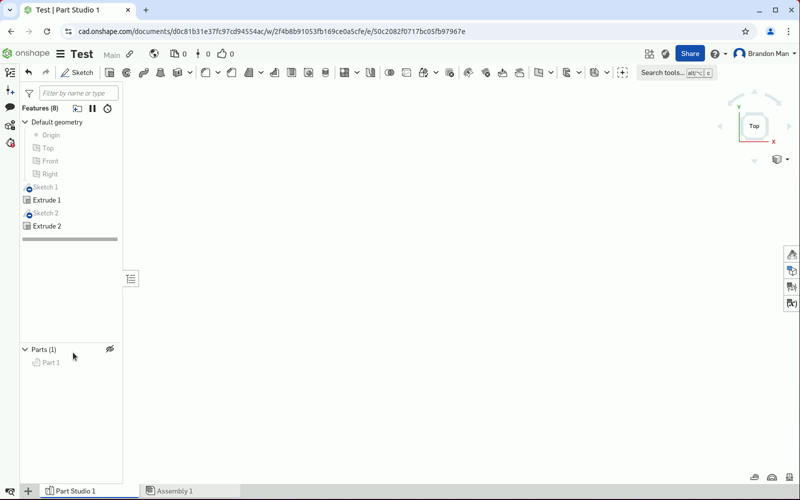
mouse_move(73, 352)
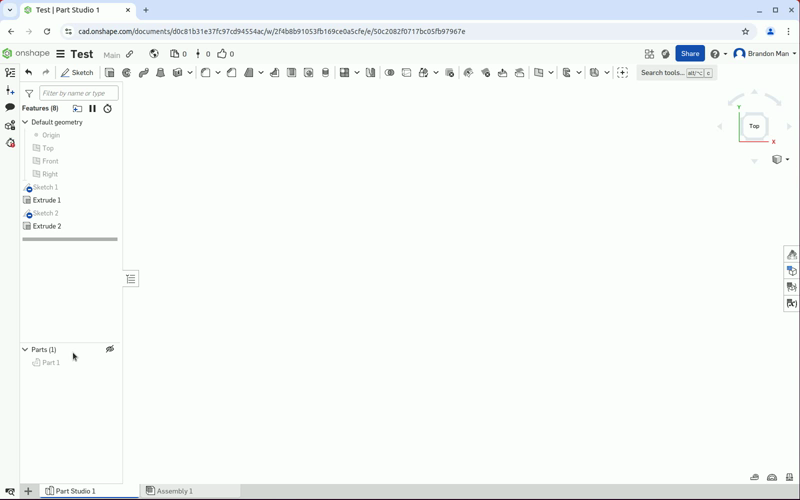
key(shift+y)
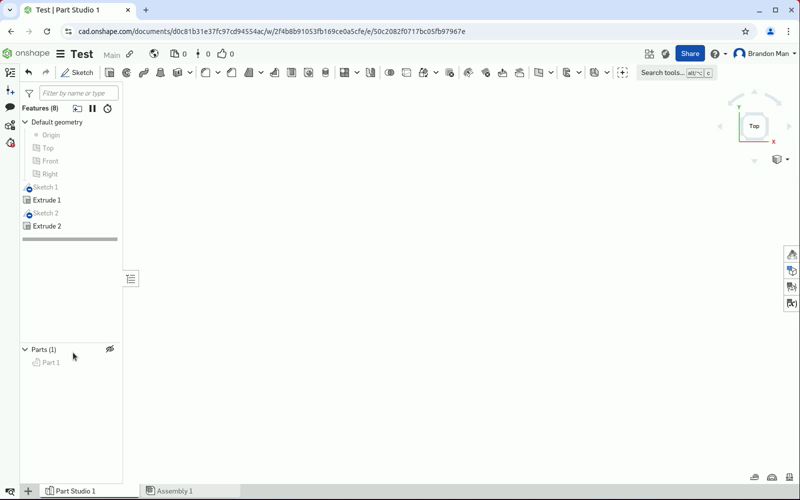
key(shift+s)
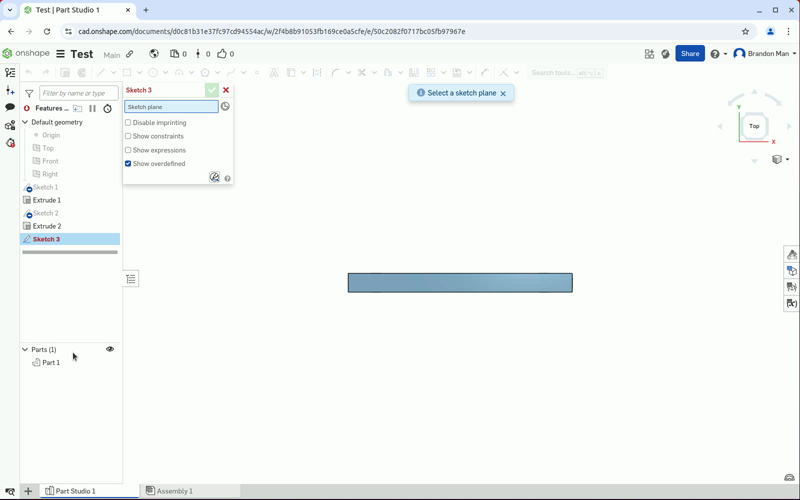
mouse_move(73, 150)
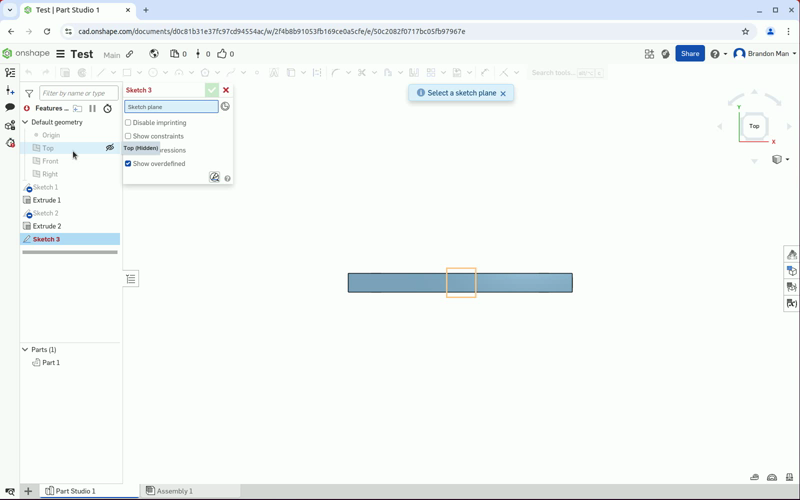
click(73, 150)
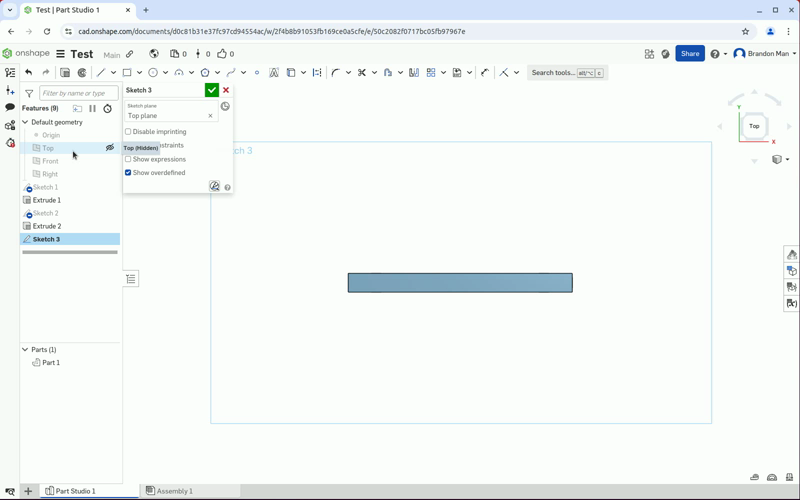
mouse_move(73, 352)
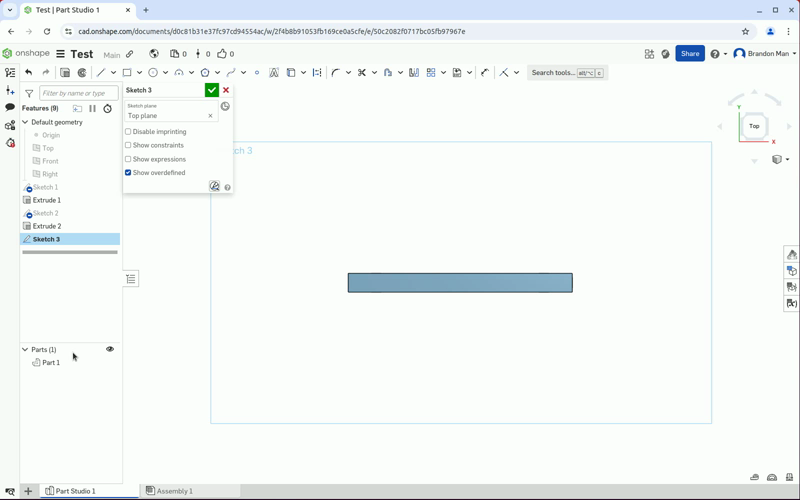
key(y)
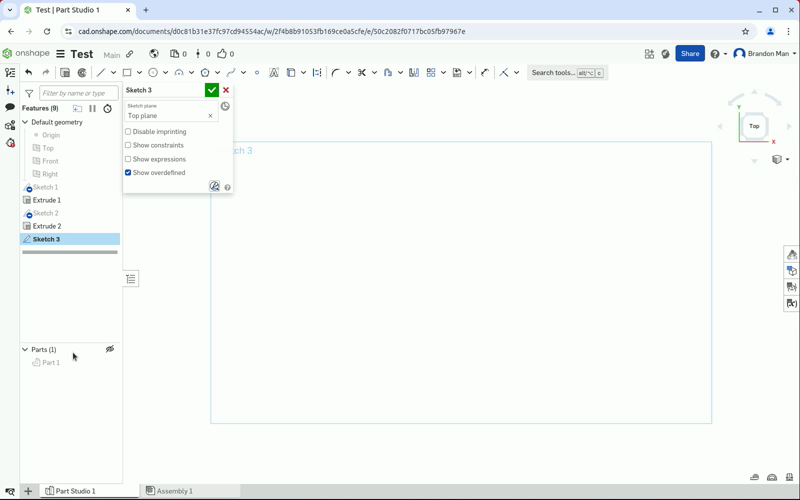
key(c)
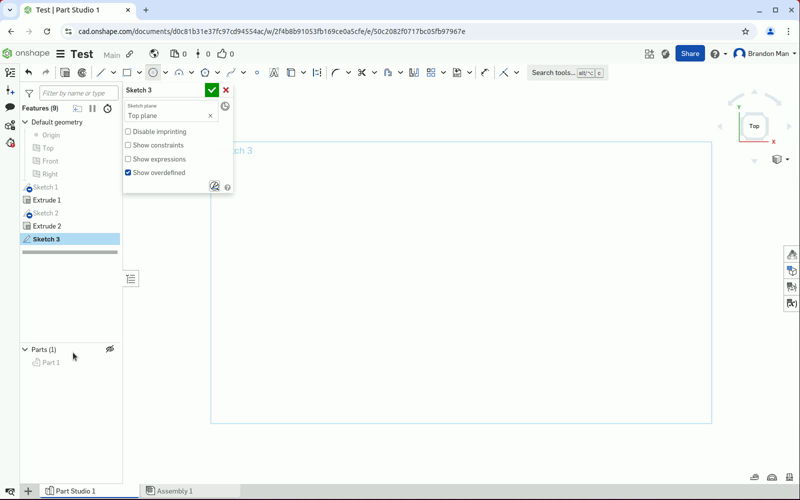
key_down(shift)
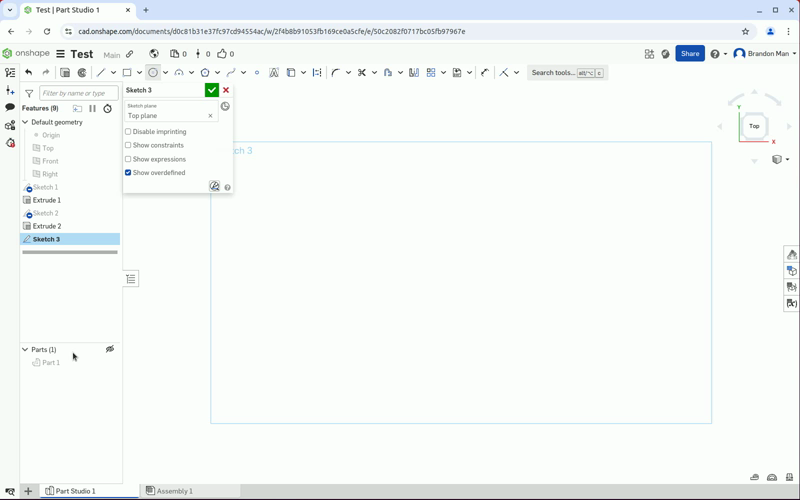
mouse_move(405, 282)
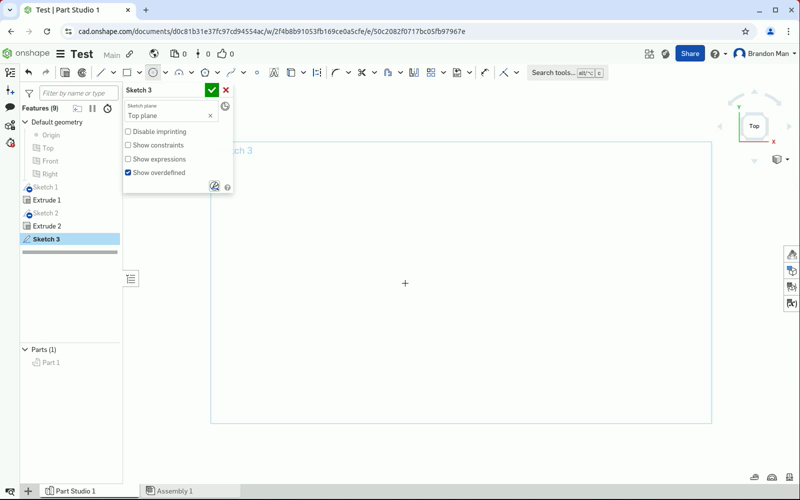
click(405, 282)
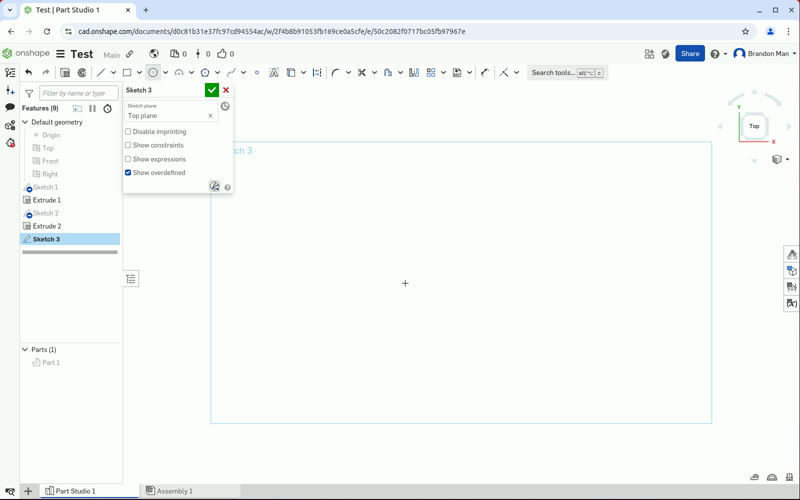
key_up(shift)
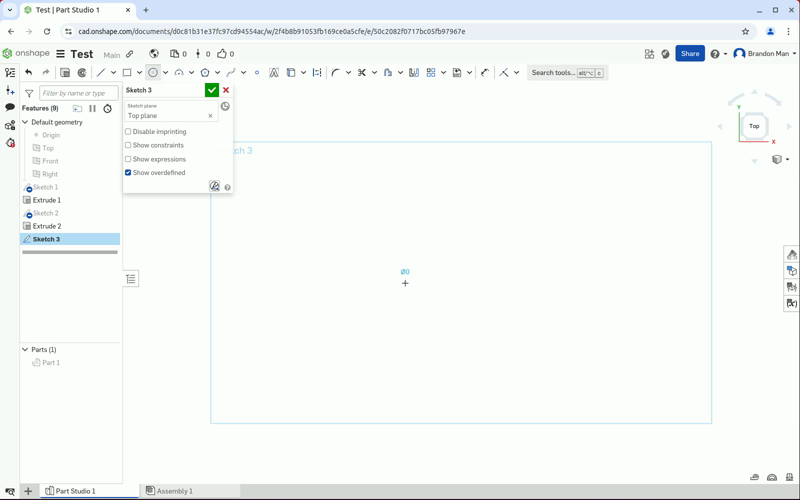
mouse_move(410, 282)
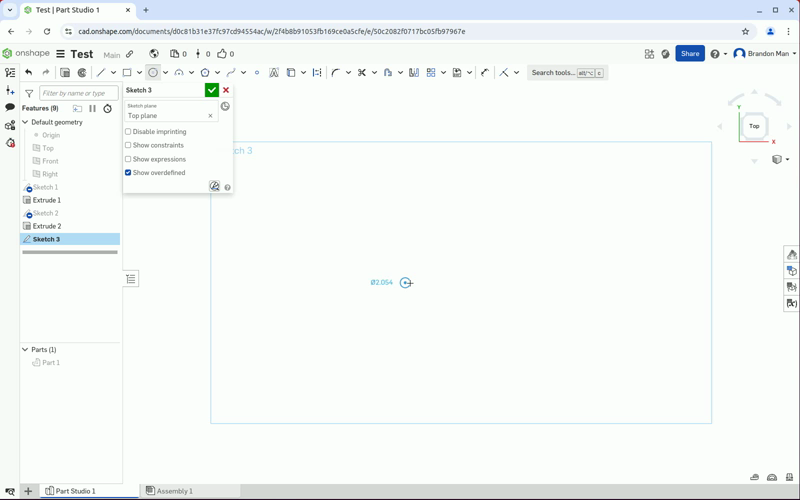
click(410, 282)
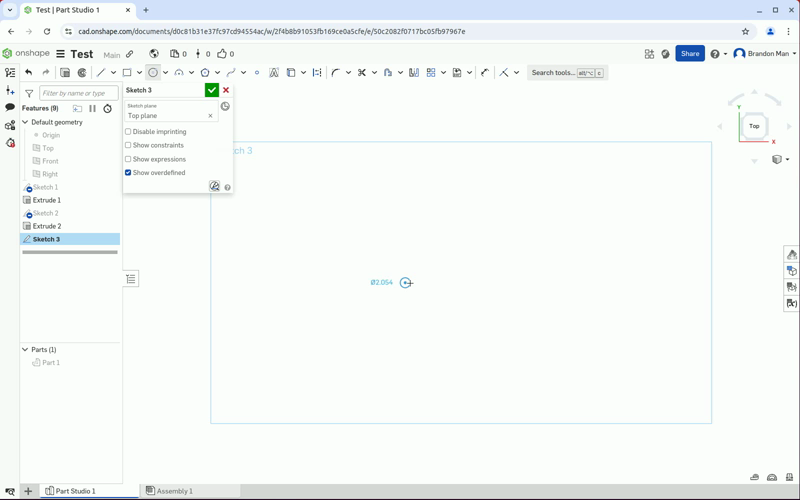
key(esc)
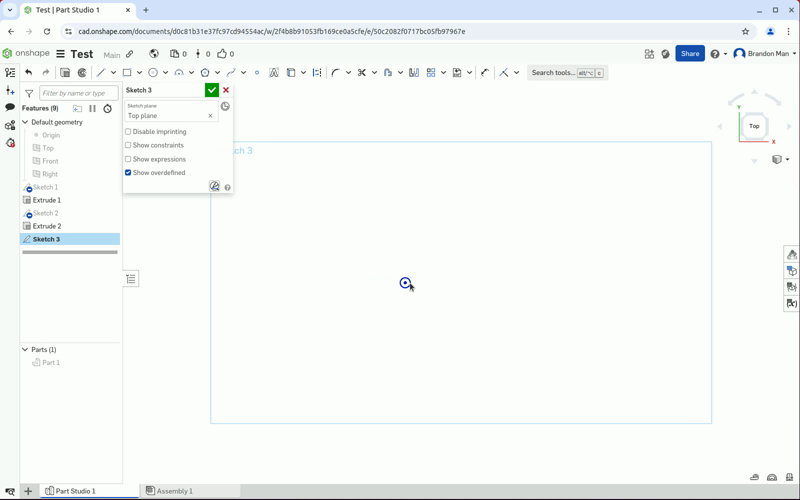
mouse_move(410, 282)
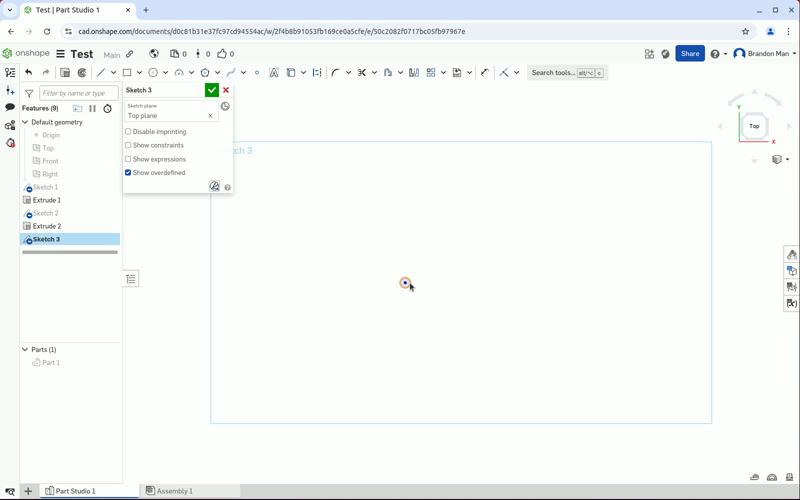
scroll(6)
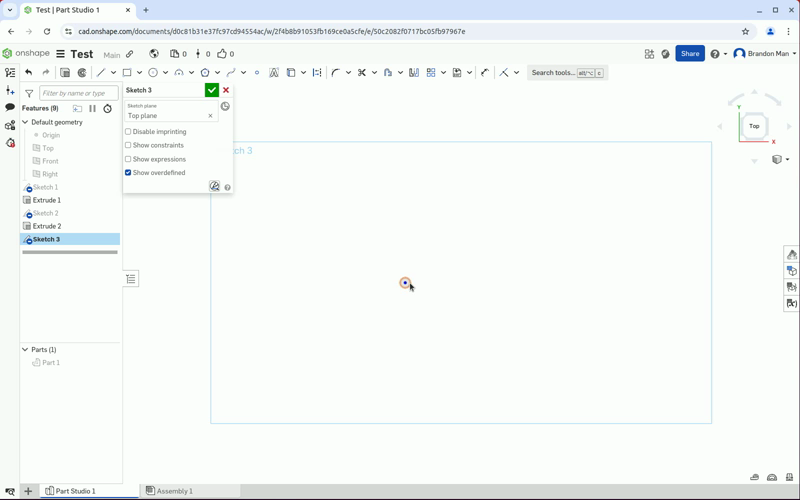
scroll(6)
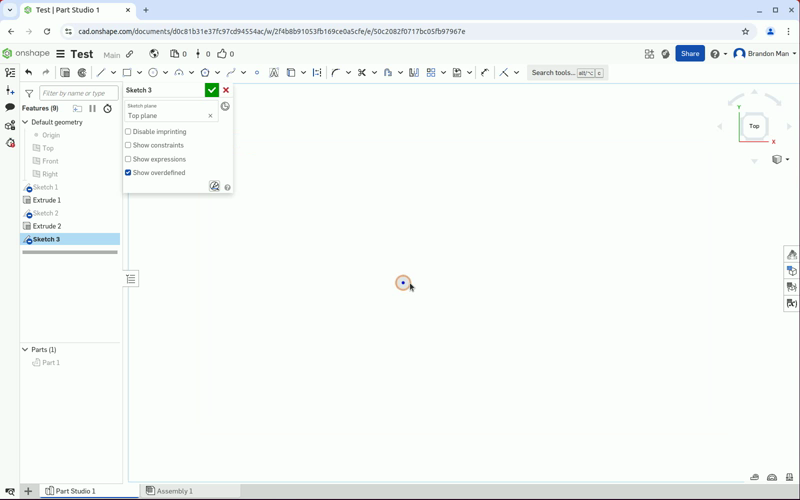
scroll(6)
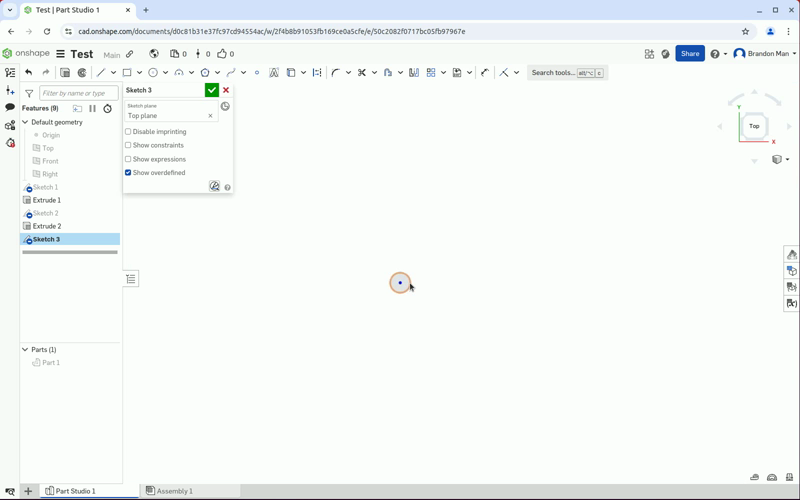
scroll(6)
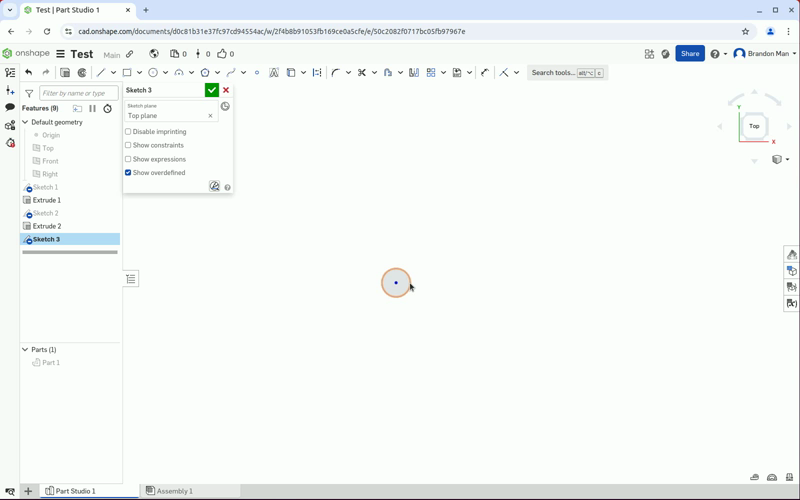
scroll(6)
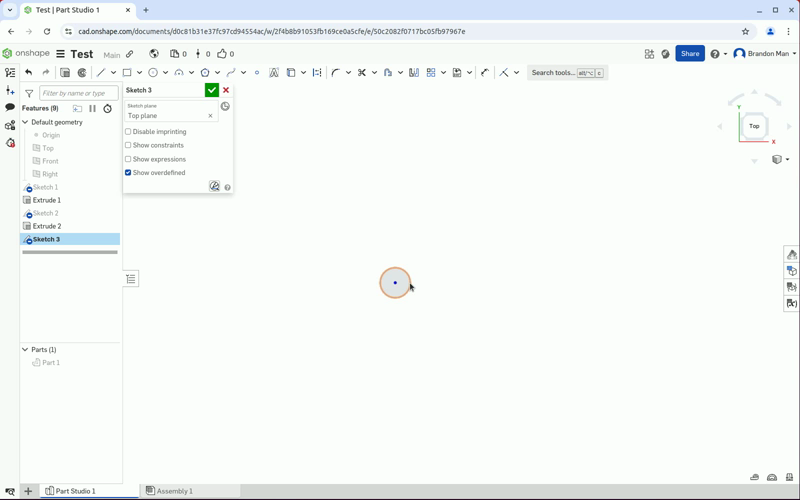
scroll(6)
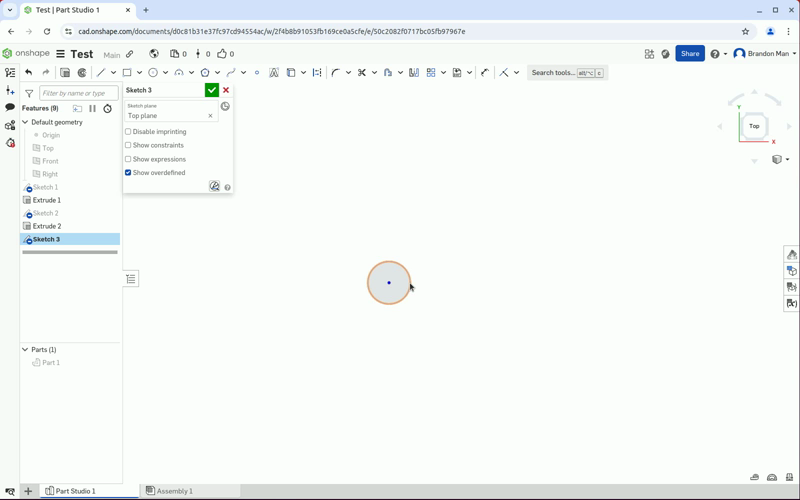
scroll(6)
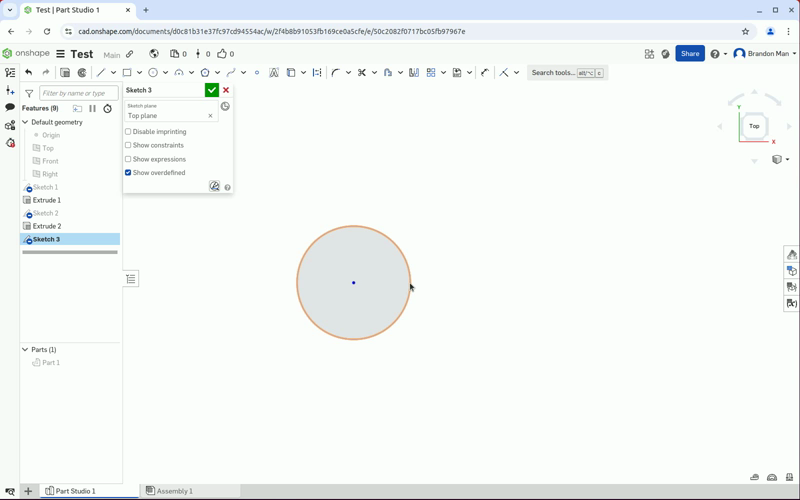
click(410, 282)
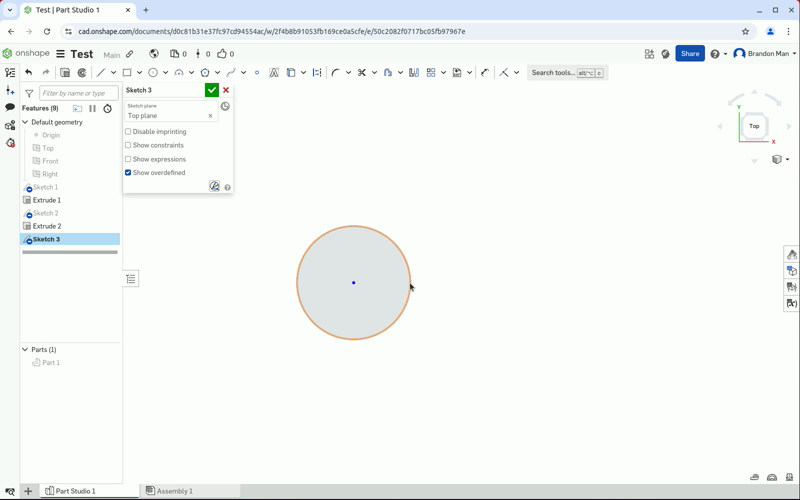
scroll(-6)
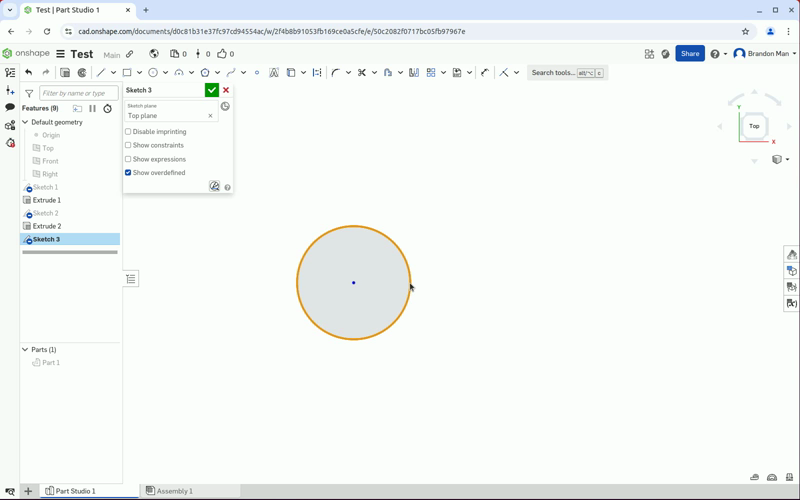
scroll(-6)
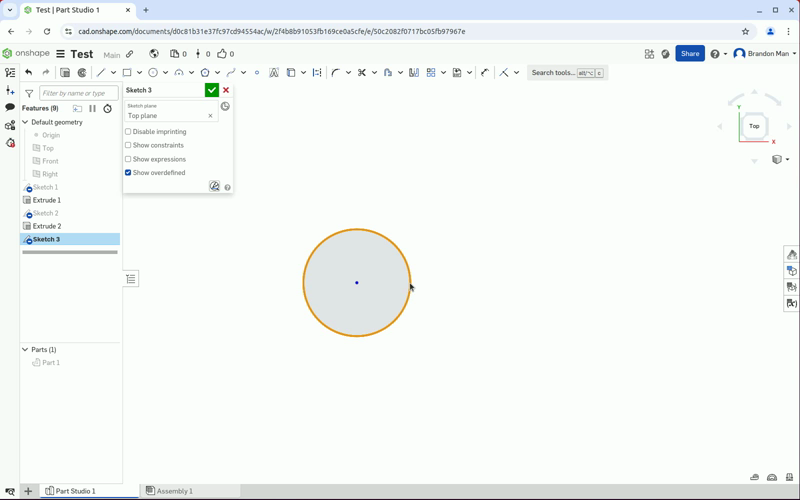
scroll(-6)
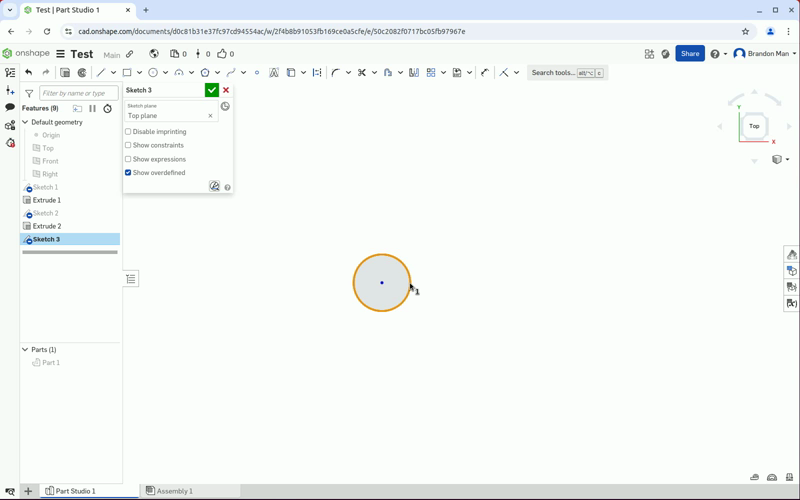
scroll(-6)
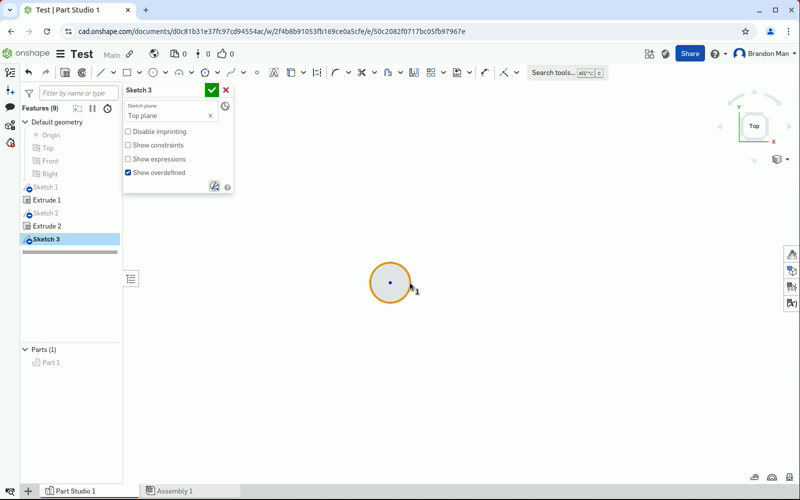
scroll(-6)
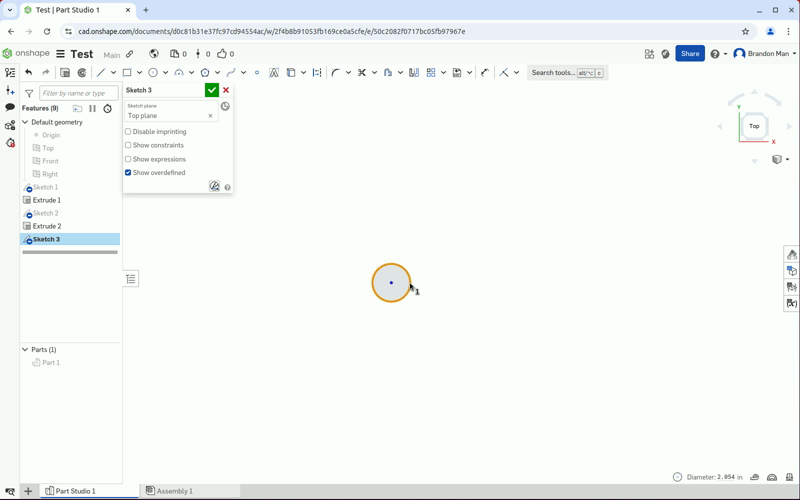
scroll(-6)
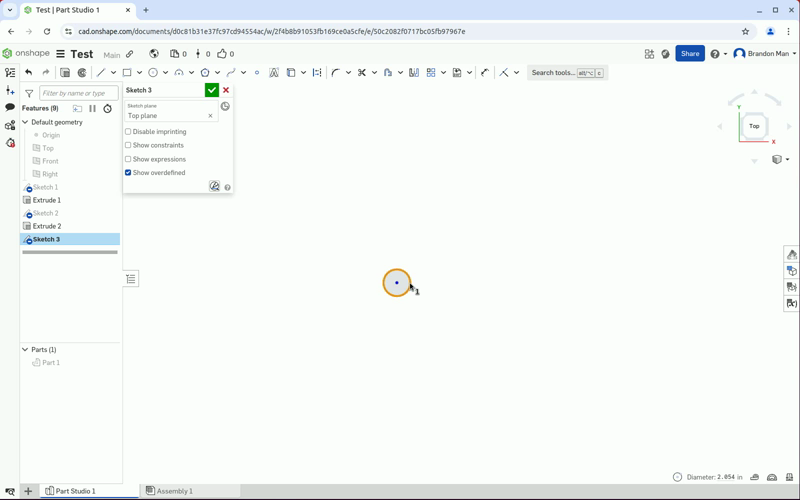
scroll(-6)
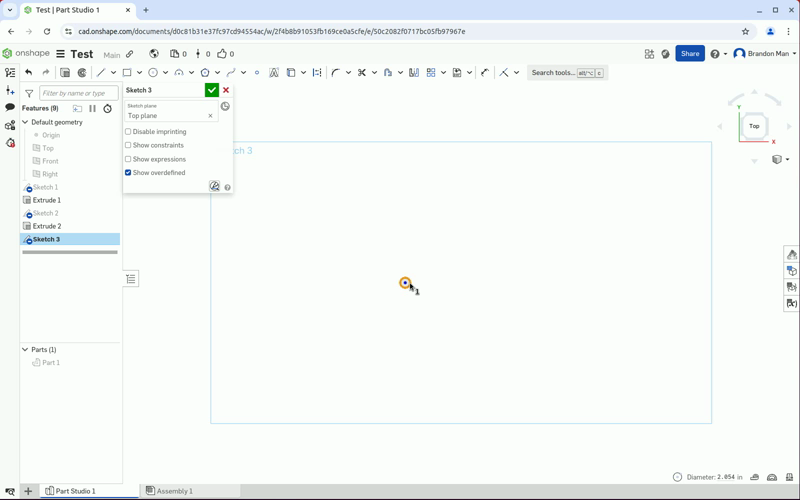
mouse_move(73, 352)
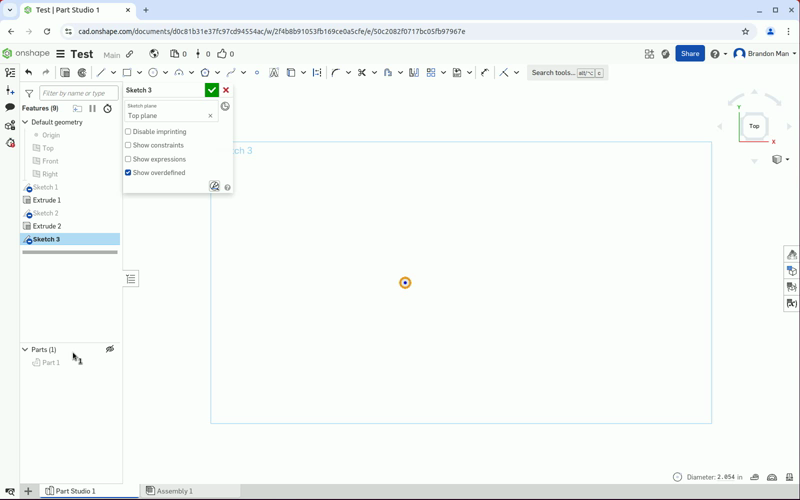
key(shift+y)
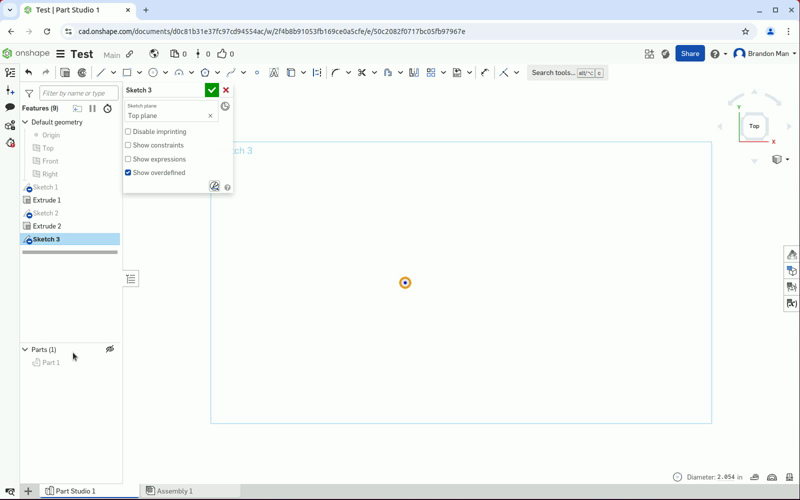
key(shift+e)
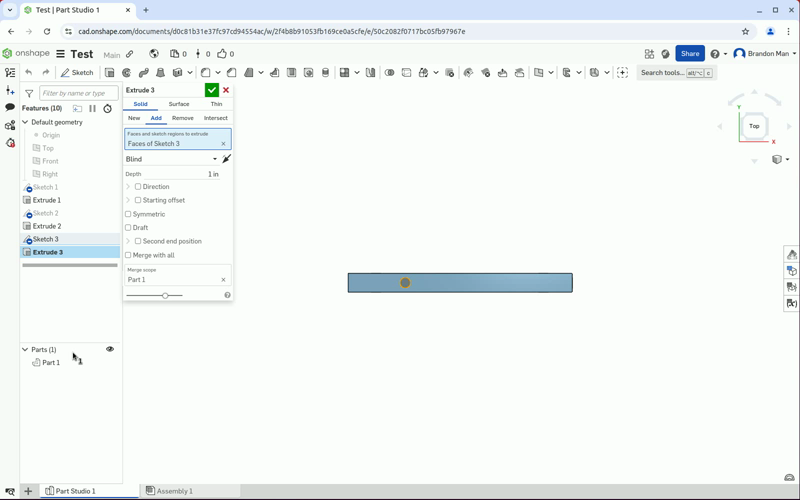
mouse_move(143, 106)
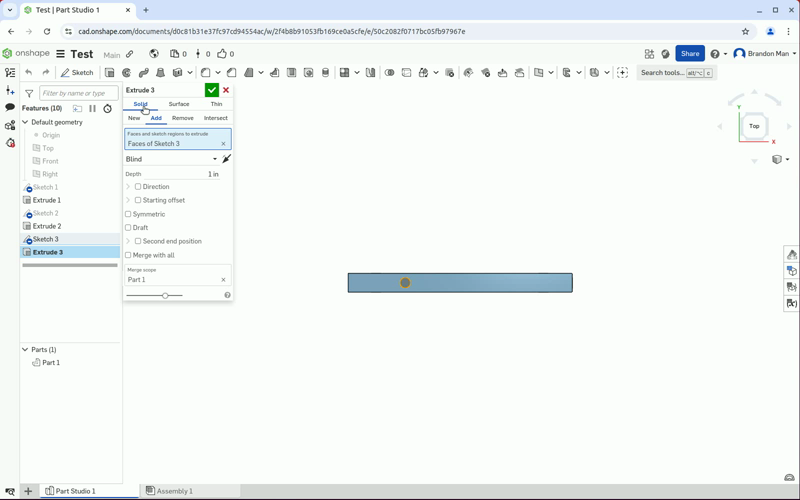
click(143, 106)
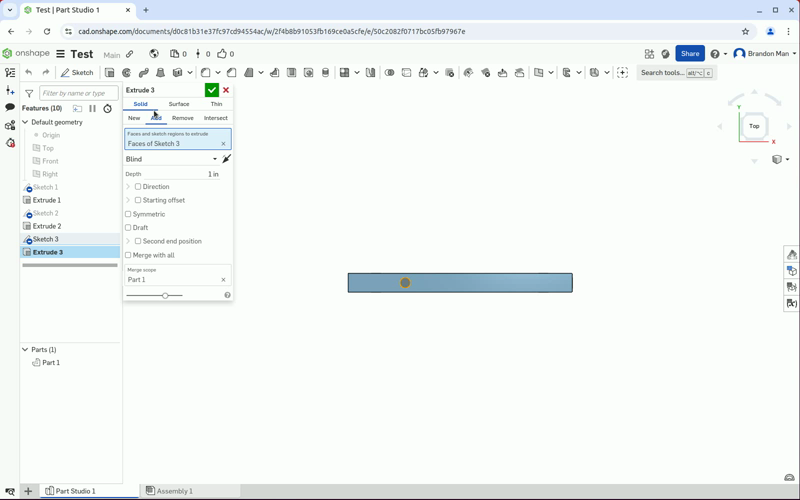
mouse_move(186, 120)
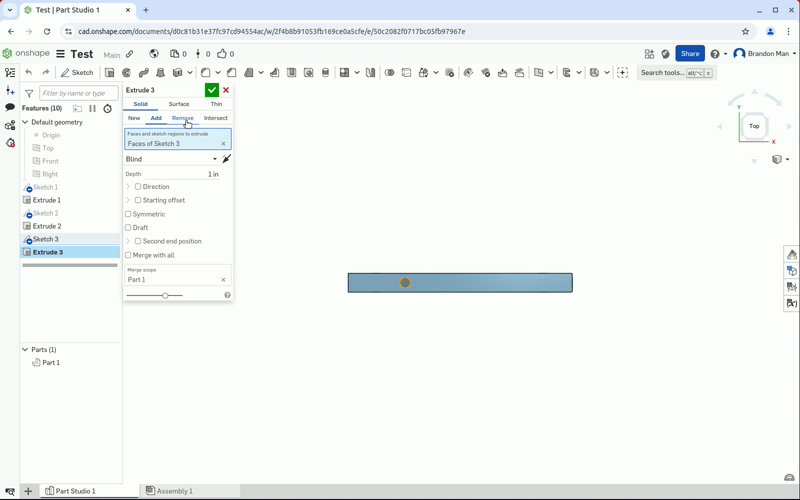
click(186, 120)
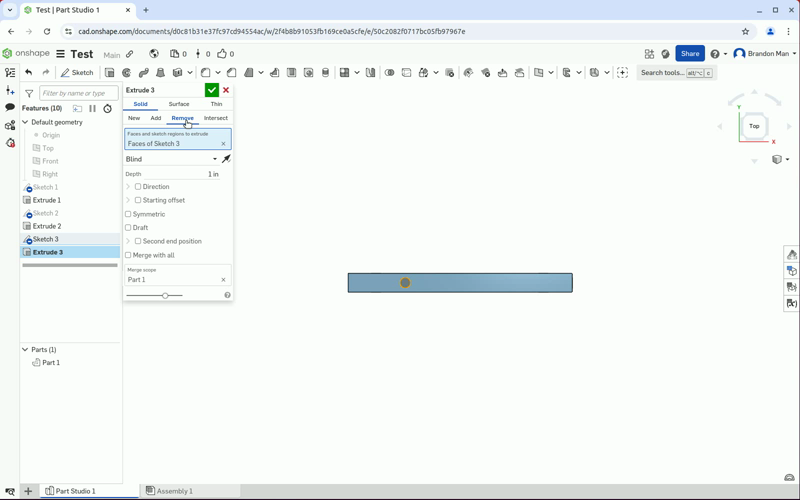
key(tab, 4)
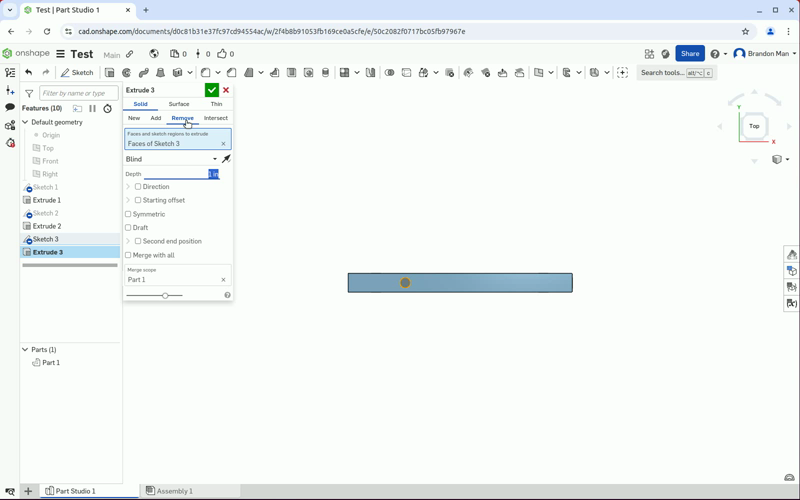
text(3.852)
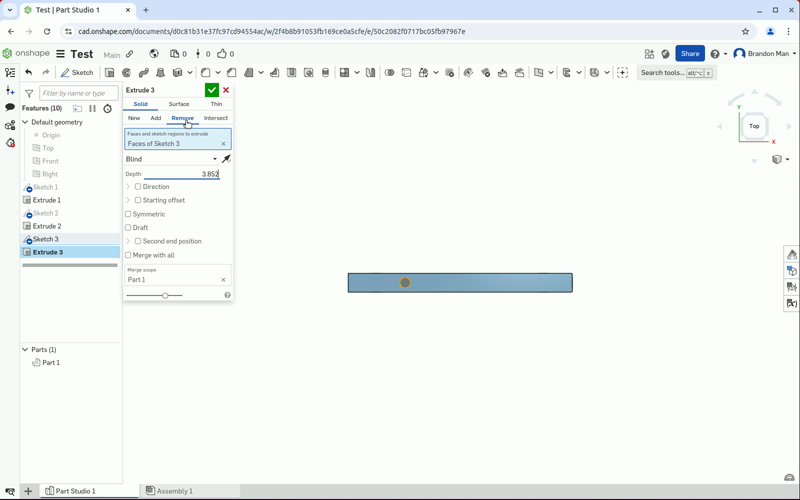
key(tab, 3)
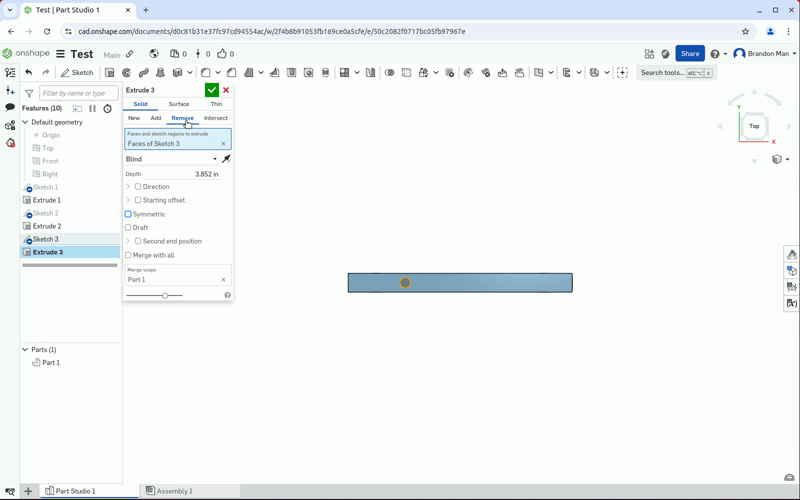
key(space)
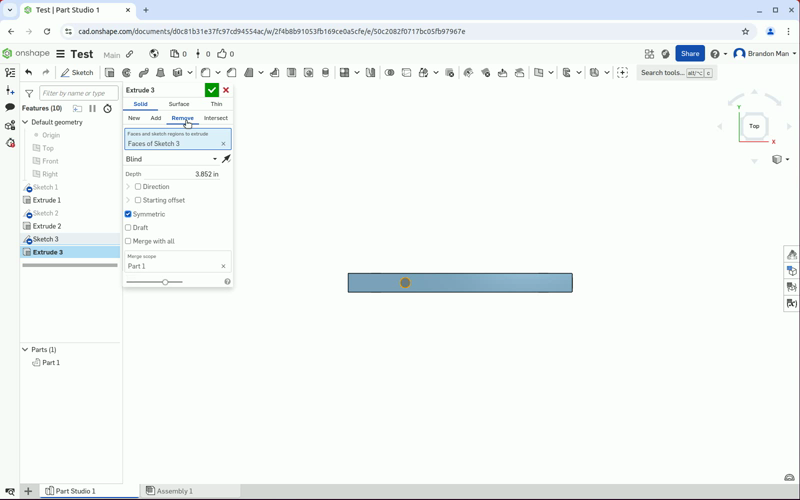
key(tab, 2)
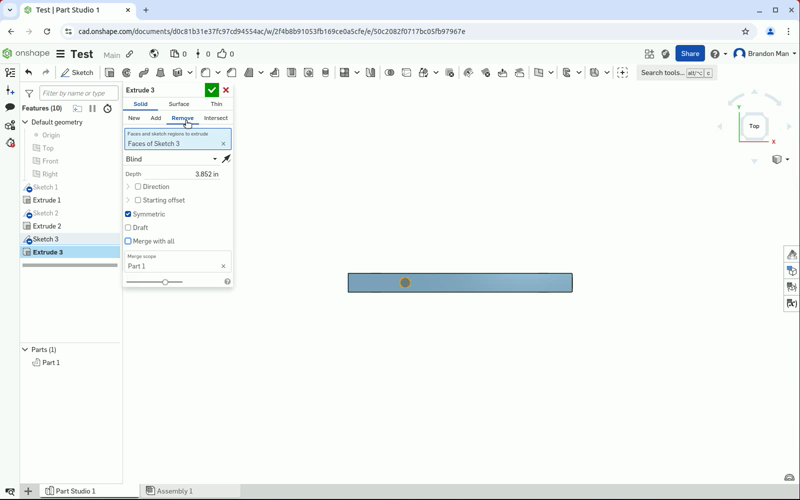
key(space)
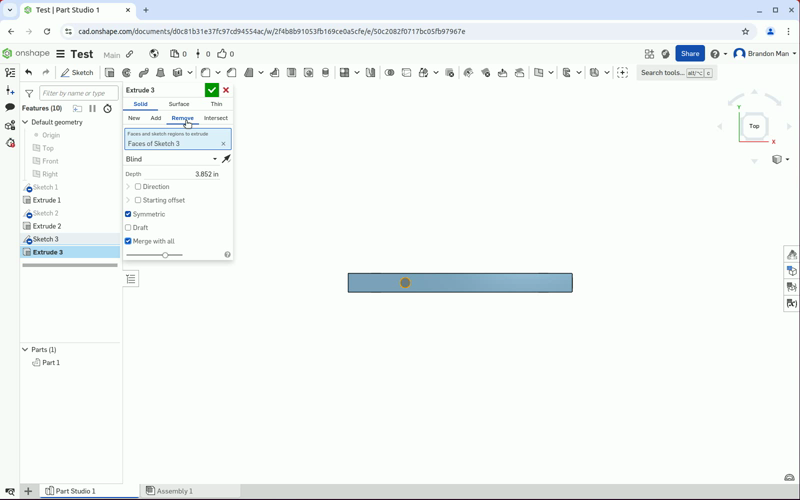
key(enter)
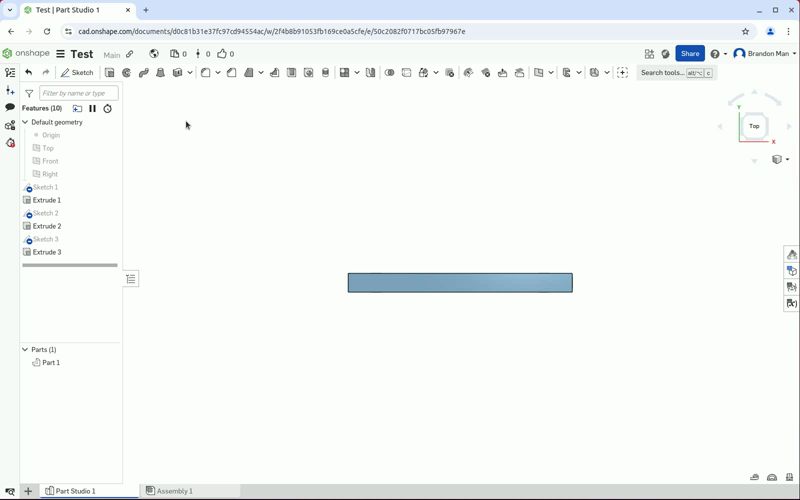
key(shift+h)
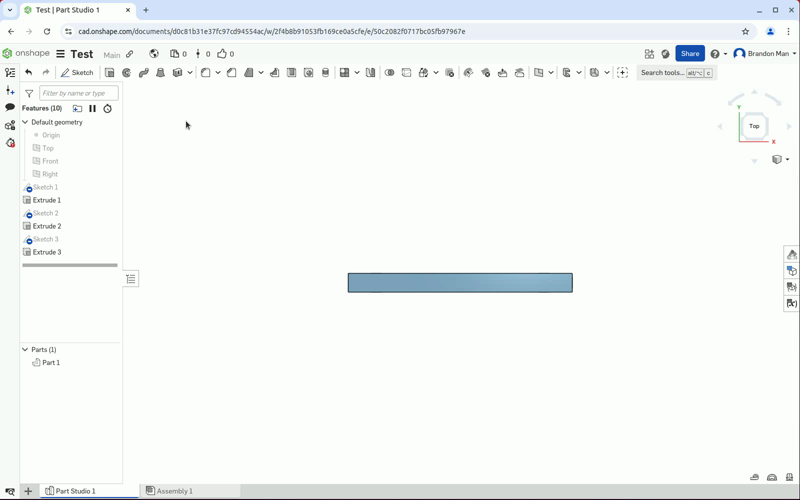
key(shift+h)
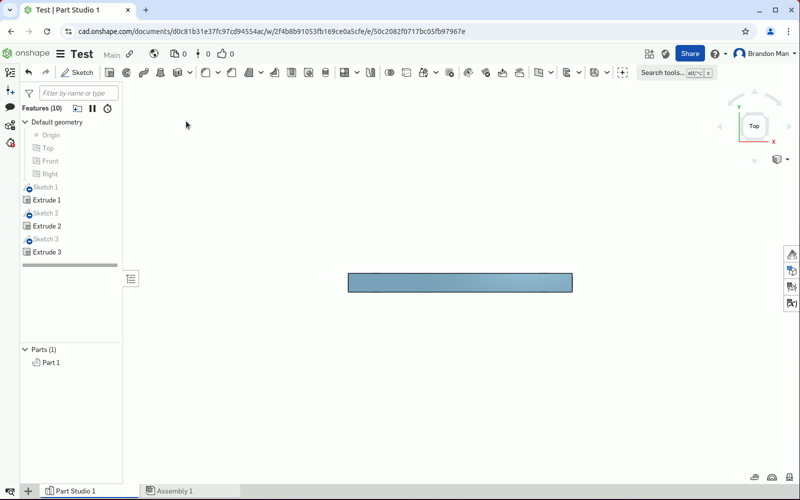
mouse_move(73, 189)
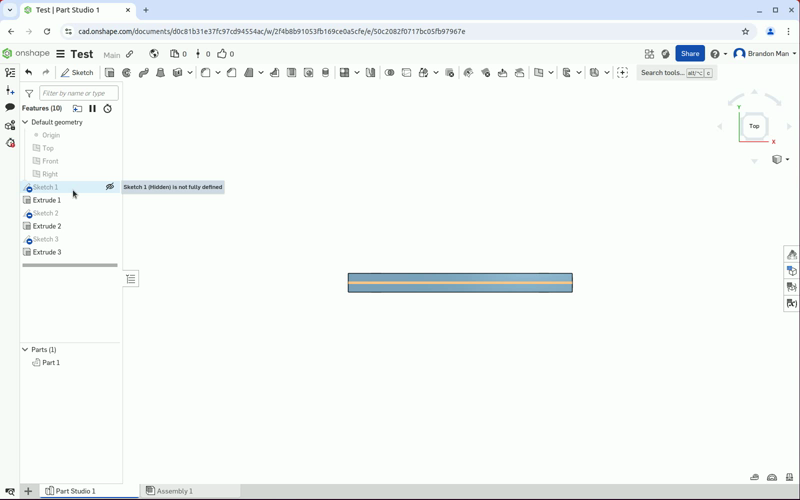
click(73, 189)
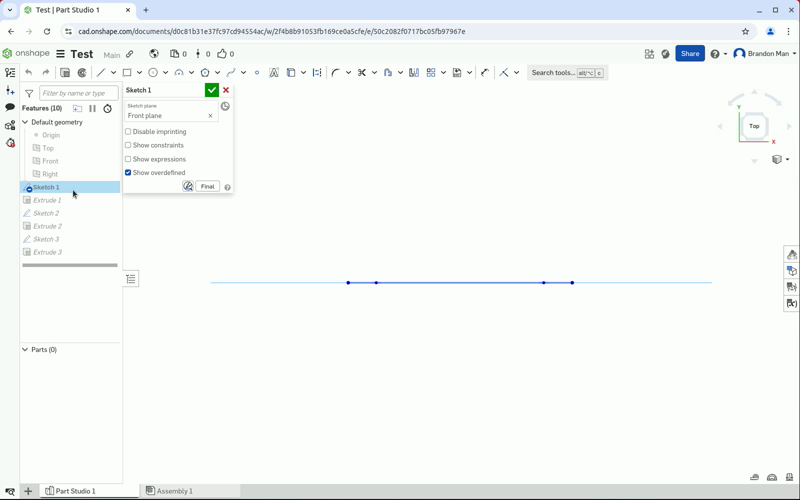
mouse_move(229, 92)
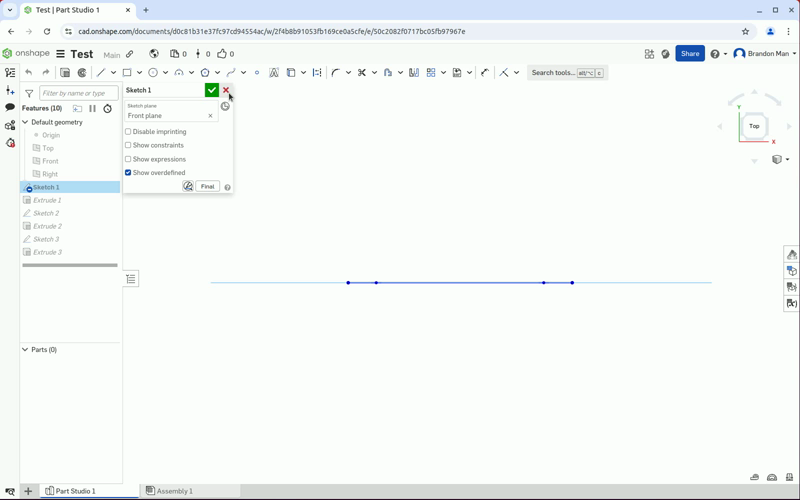
click(229, 92)
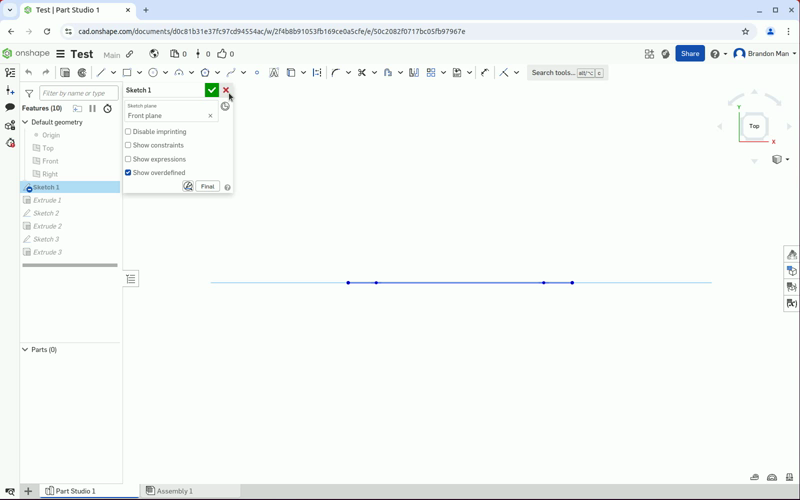
key(shift+s)
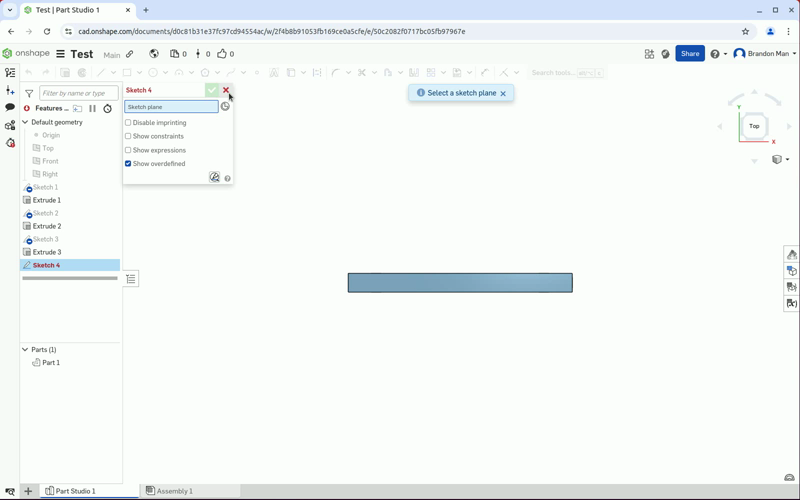
mouse_move(73, 150)
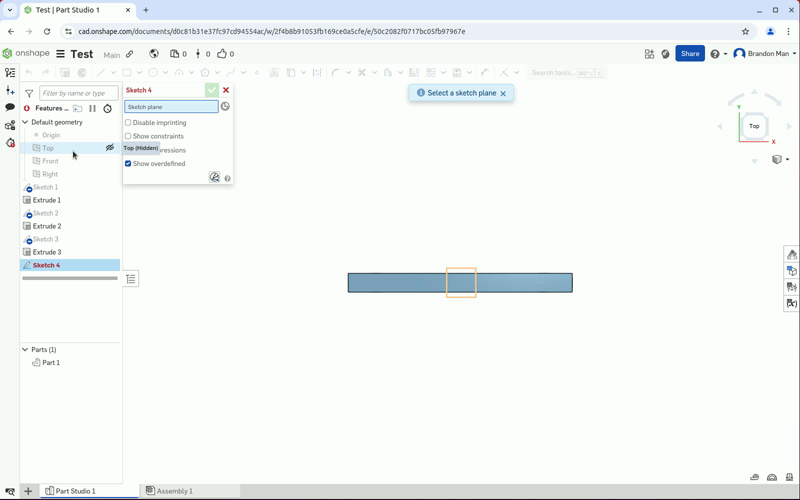
click(73, 150)
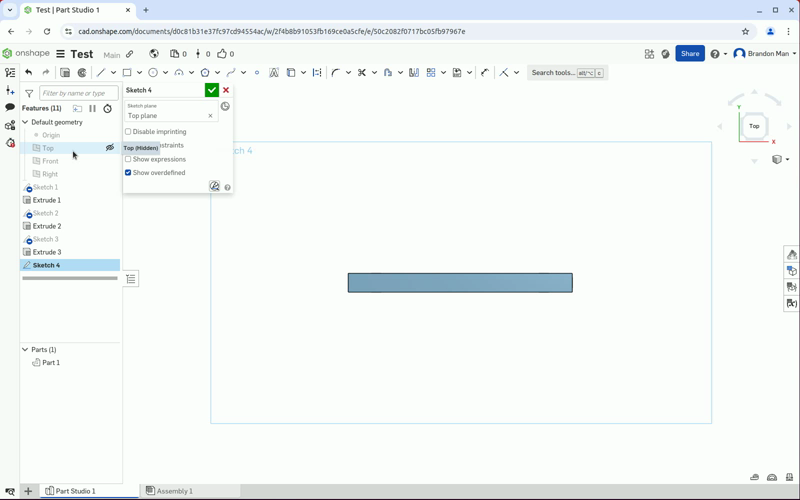
mouse_move(73, 352)
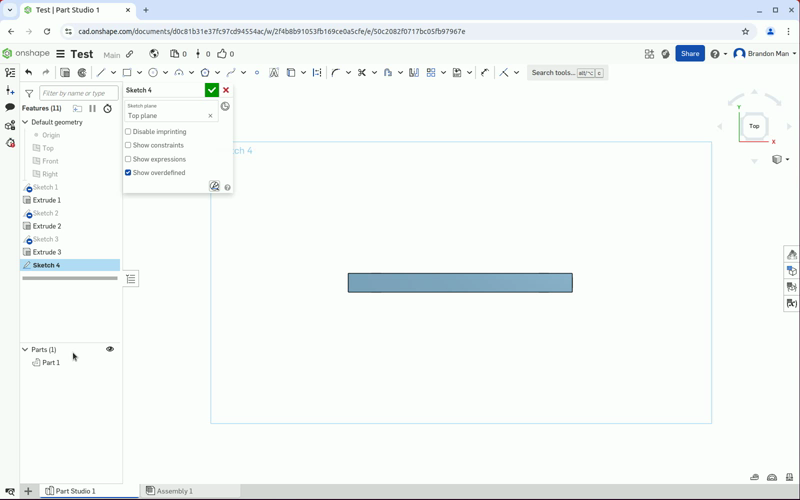
key(y)
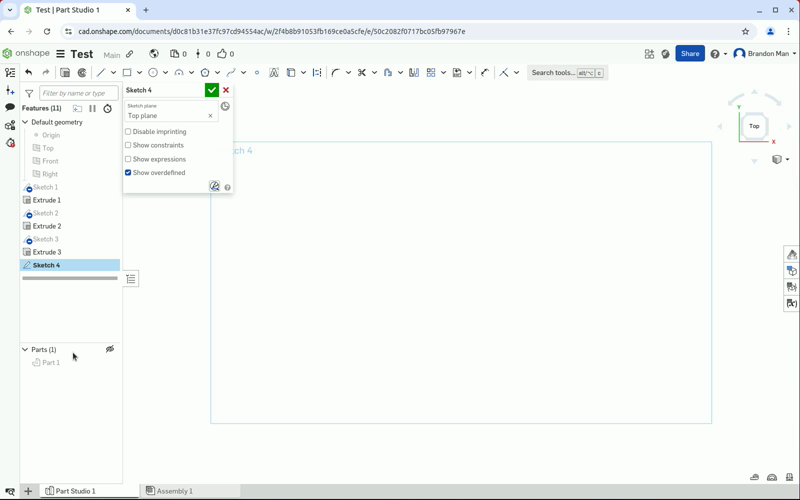
key(c)
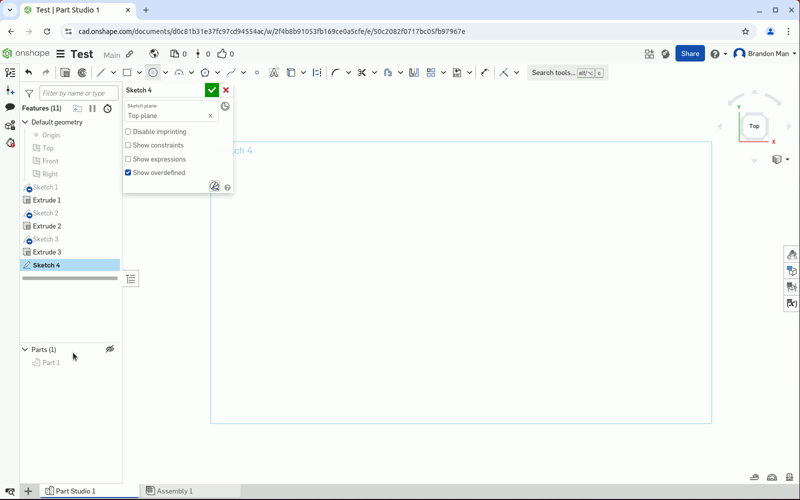
key_down(shift)
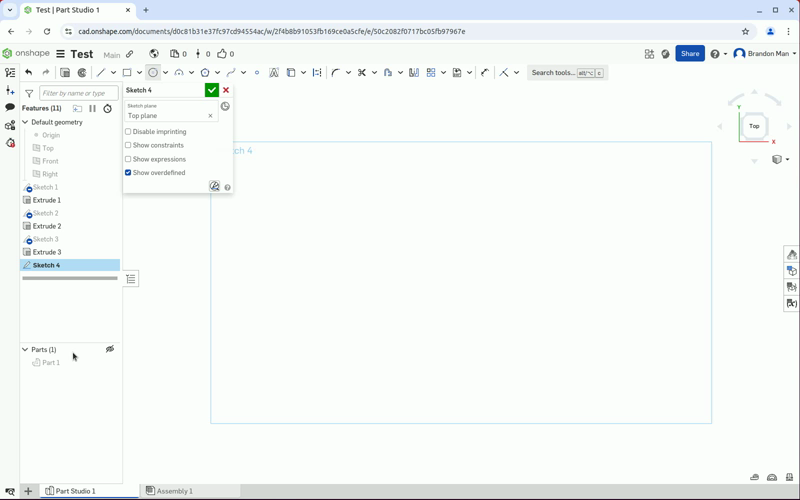
mouse_move(517, 282)
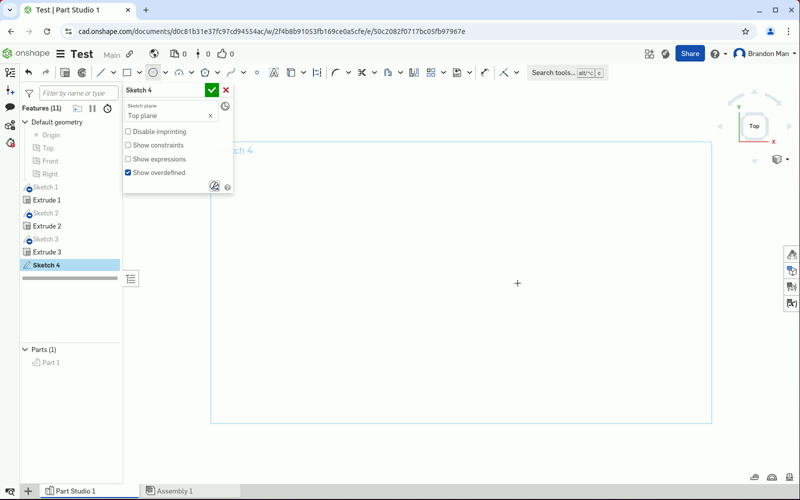
click(517, 282)
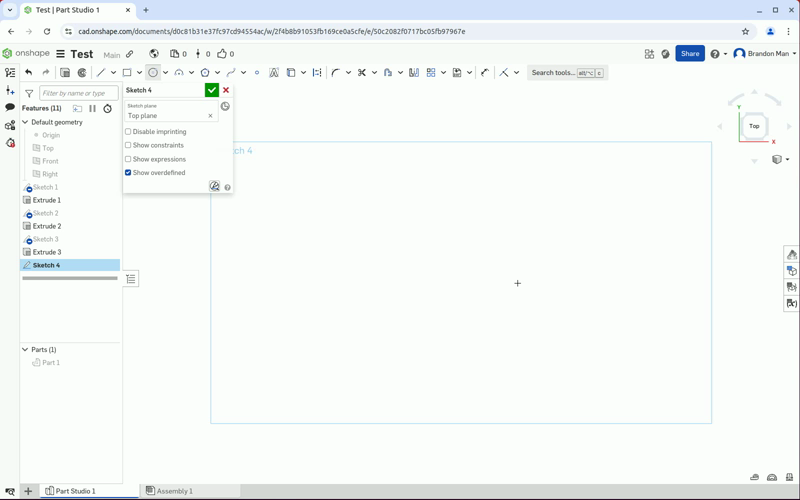
key_up(shift)
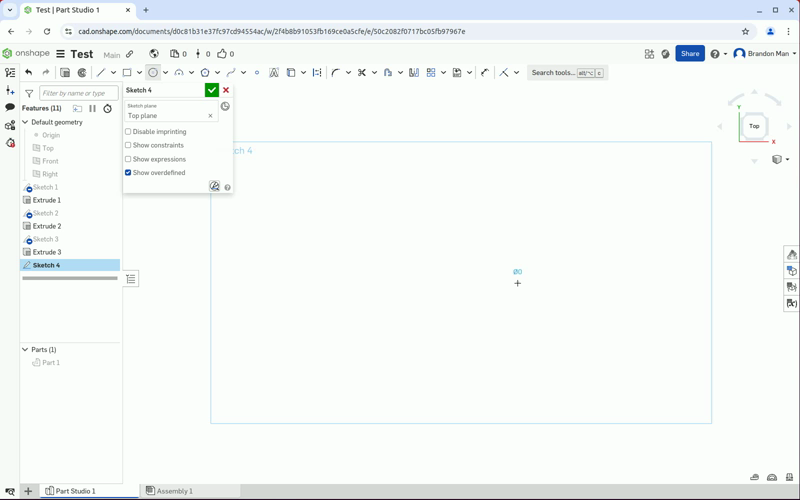
mouse_move(523, 282)
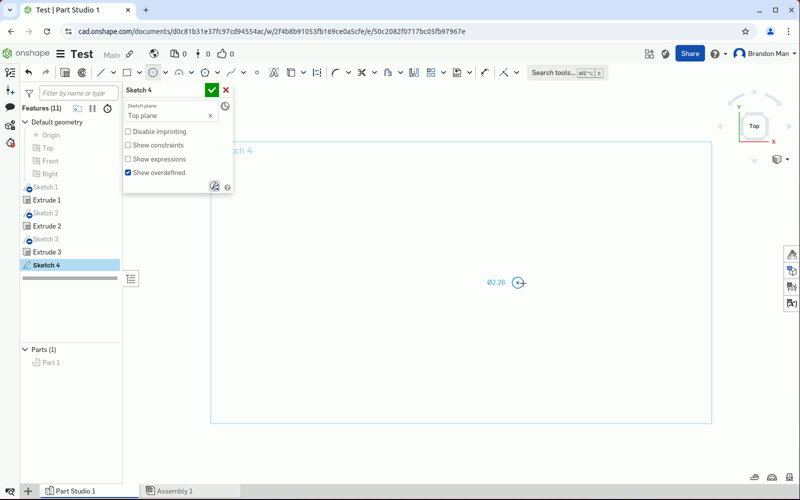
click(523, 282)
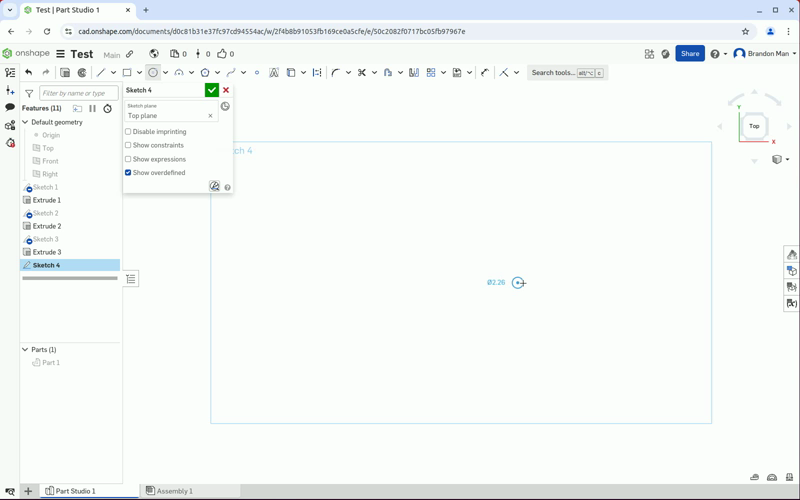
key(esc)
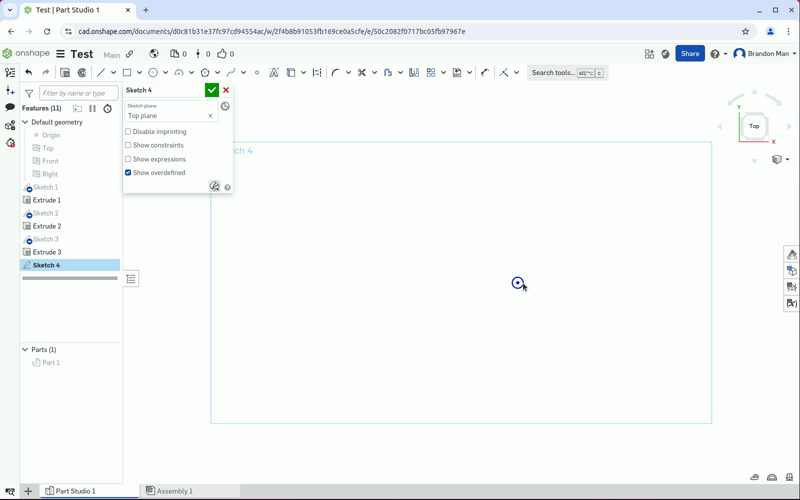
mouse_move(522, 284)
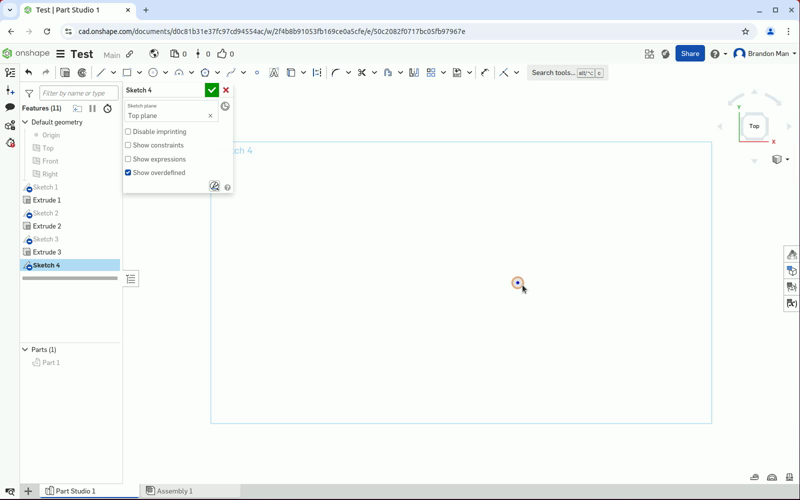
scroll(6)
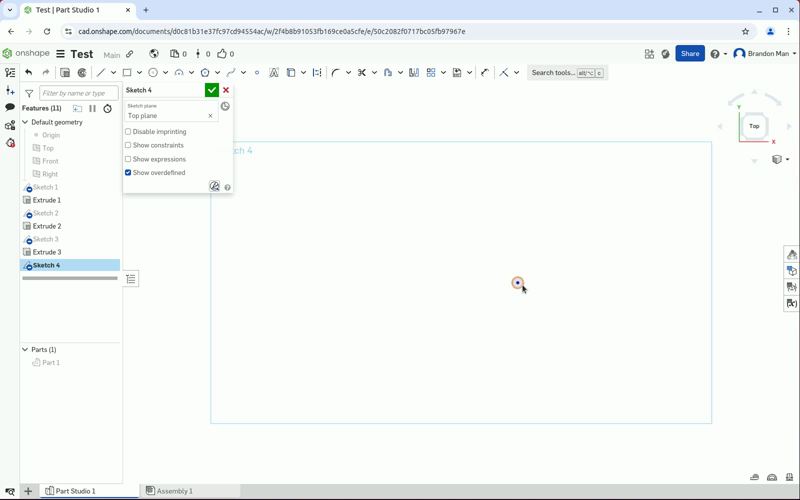
scroll(6)
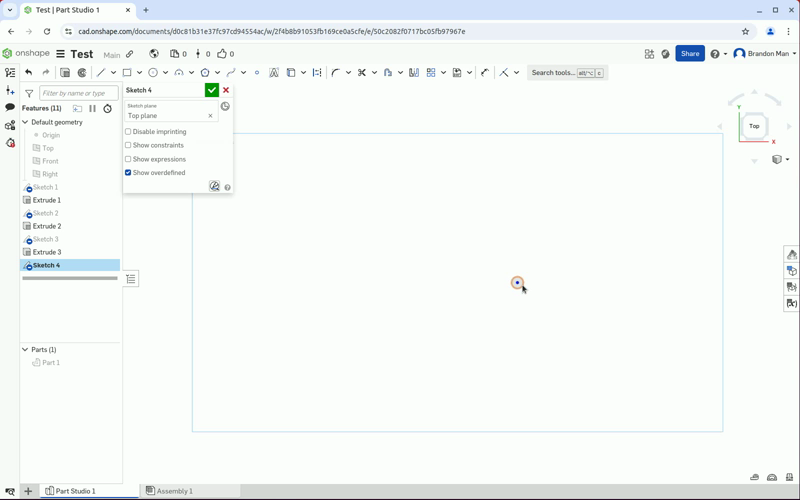
scroll(6)
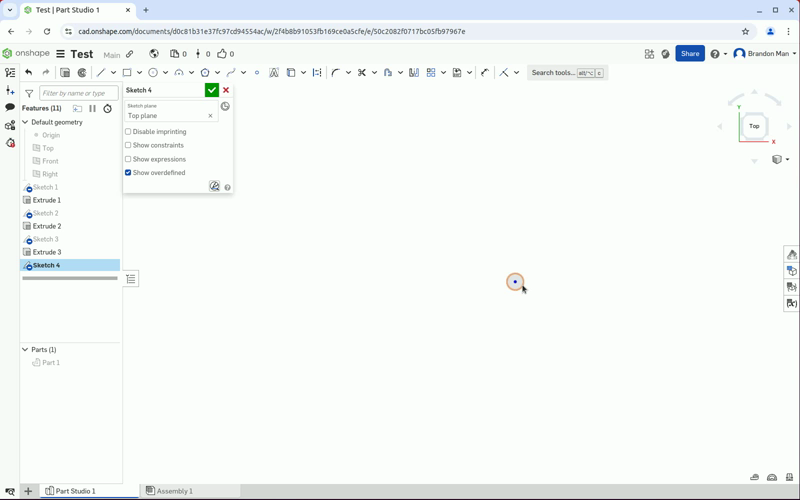
scroll(6)
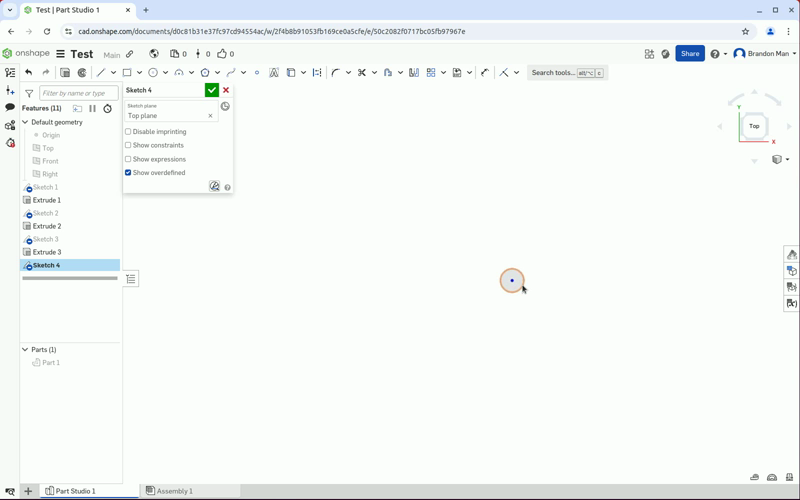
scroll(6)
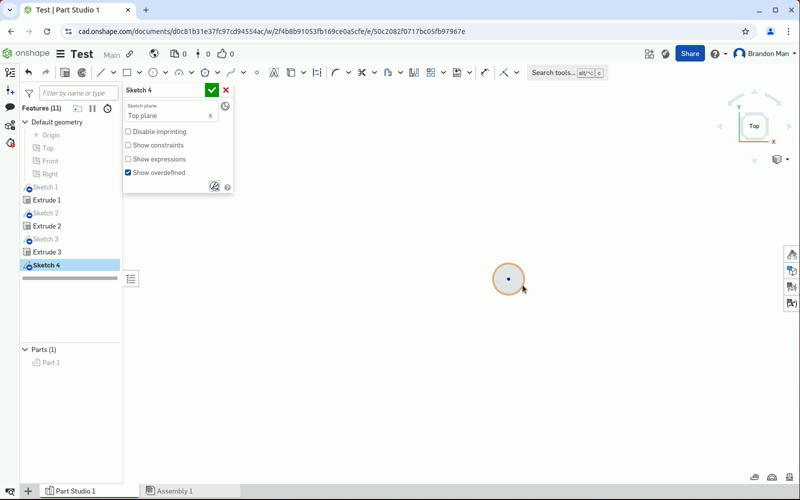
scroll(6)
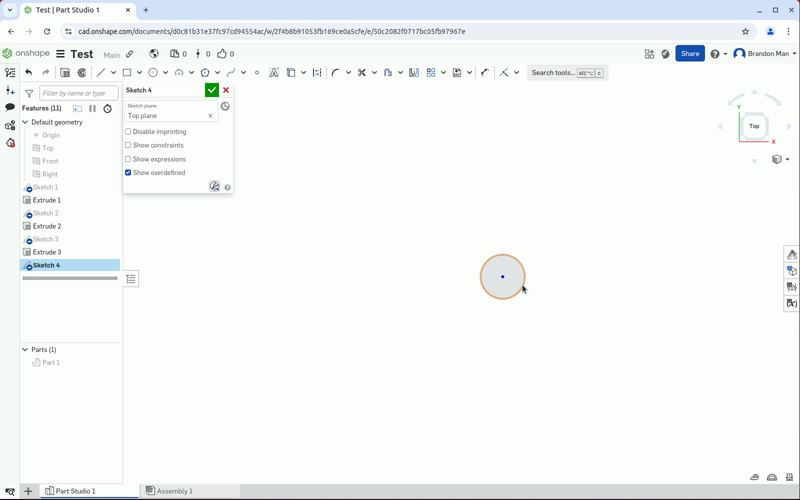
scroll(6)
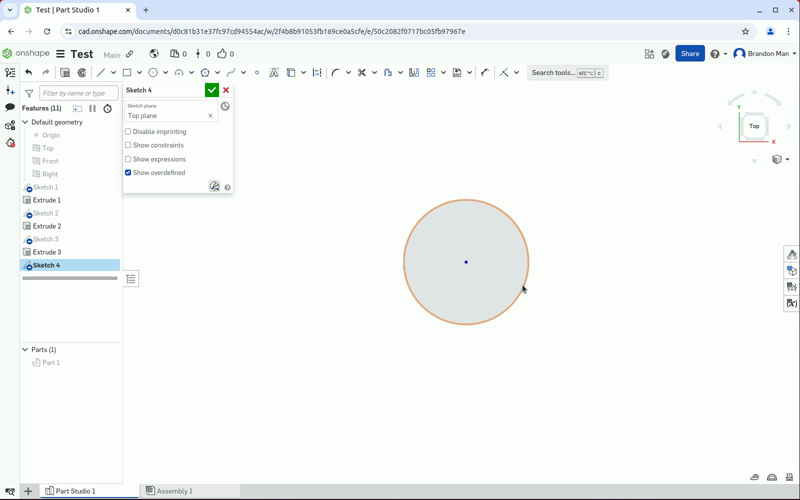
click(522, 284)
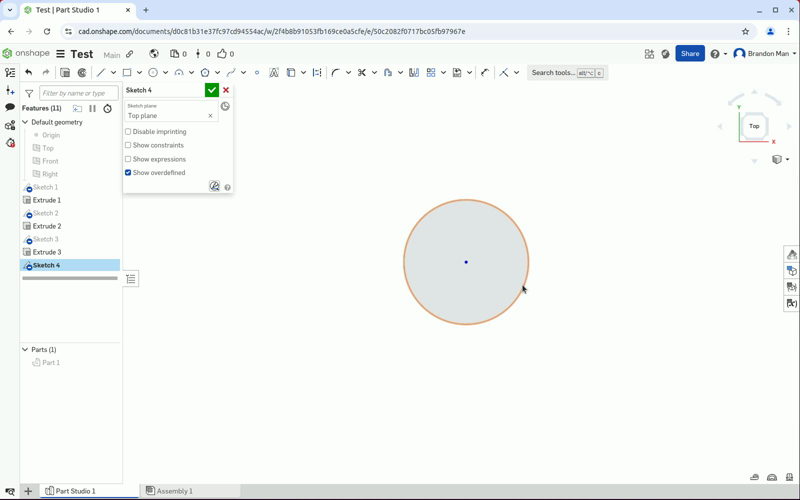
scroll(-6)
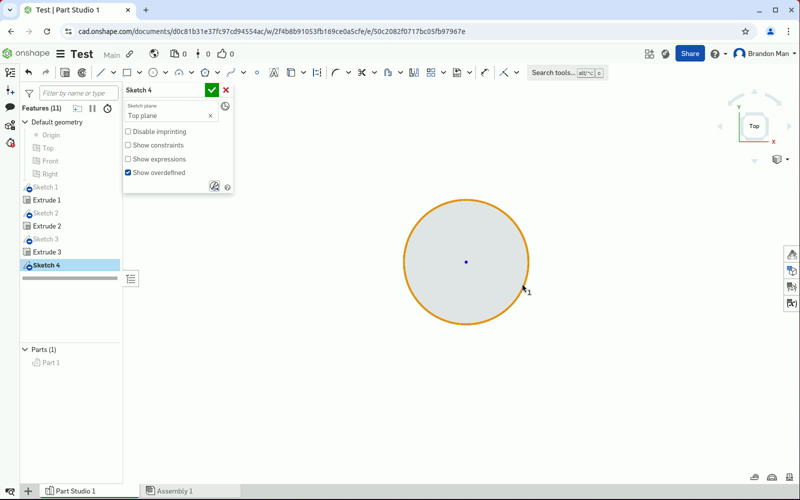
scroll(-6)
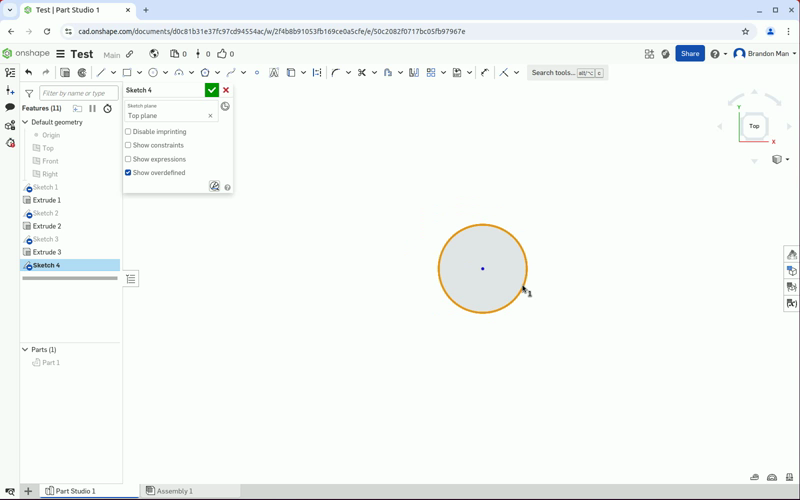
scroll(-6)
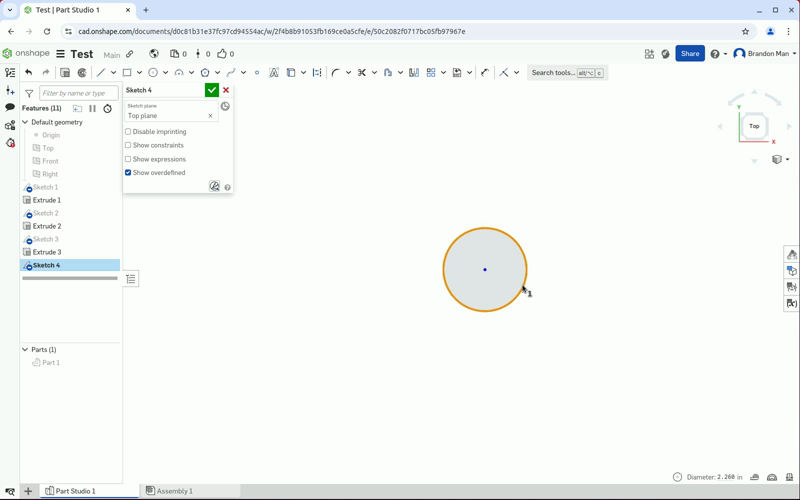
scroll(-6)
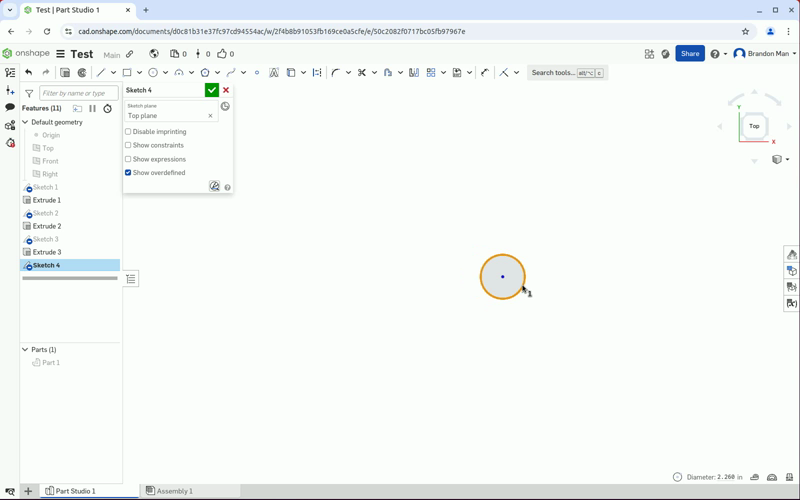
scroll(-6)
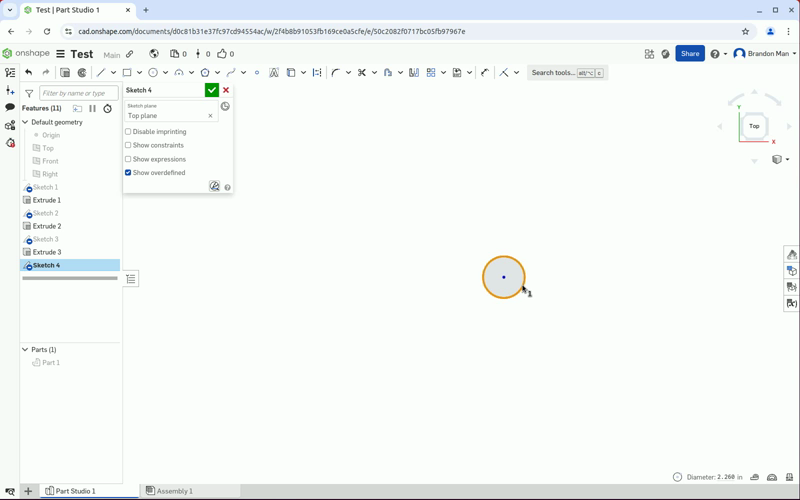
scroll(-6)
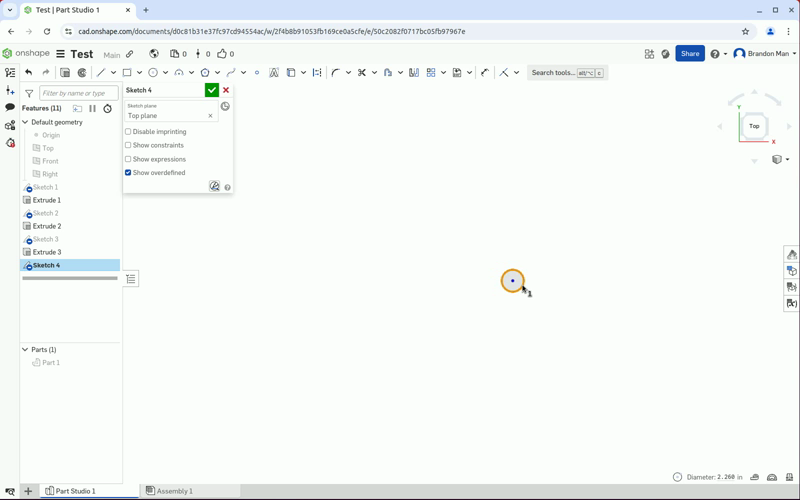
scroll(-6)
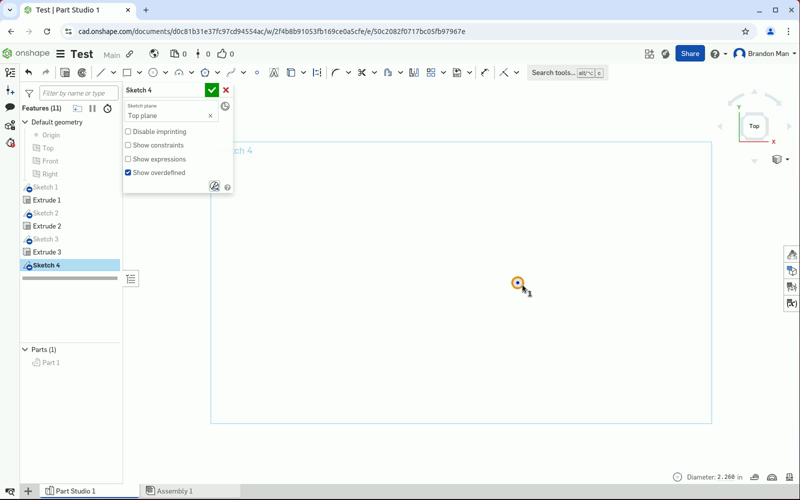
mouse_move(73, 352)
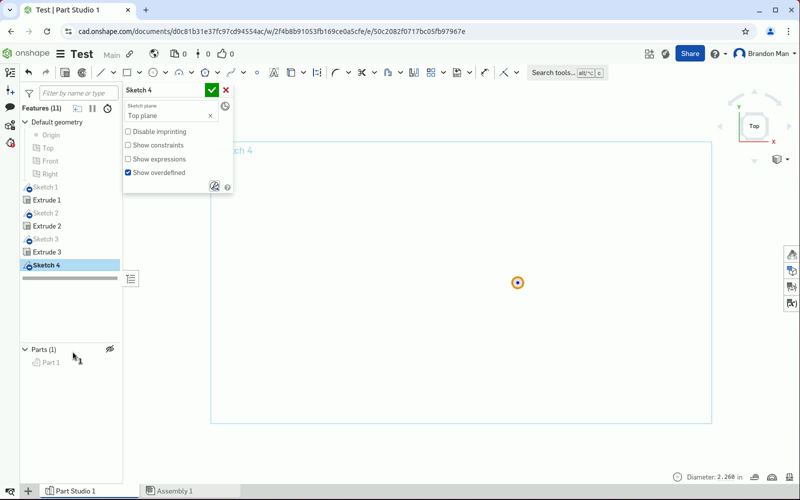
key(shift+y)
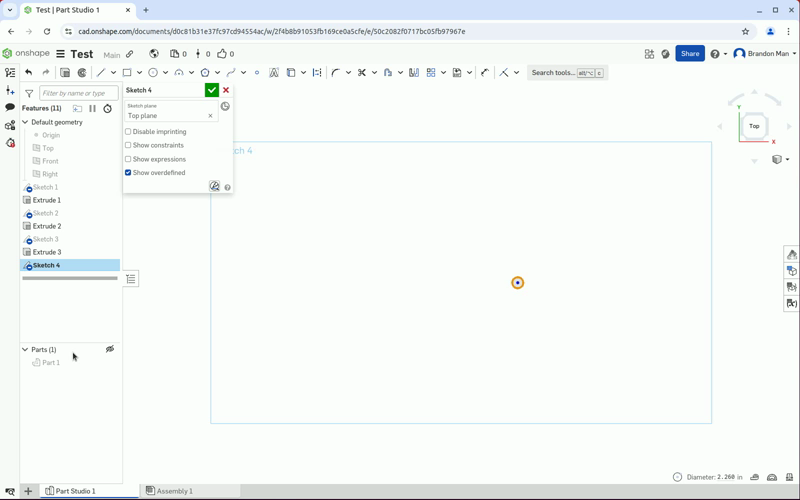
key(shift+e)
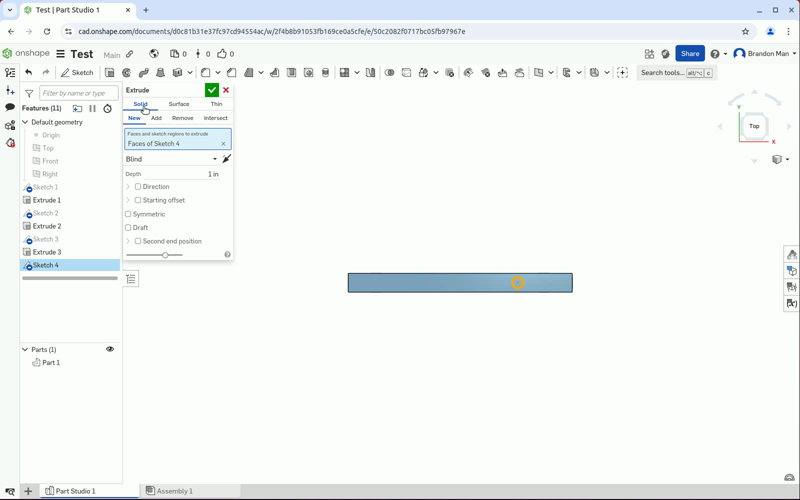
mouse_move(143, 106)
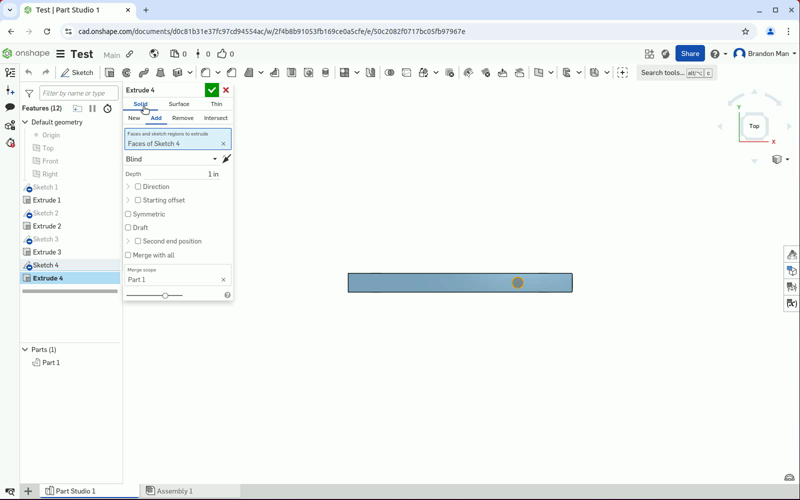
click(143, 106)
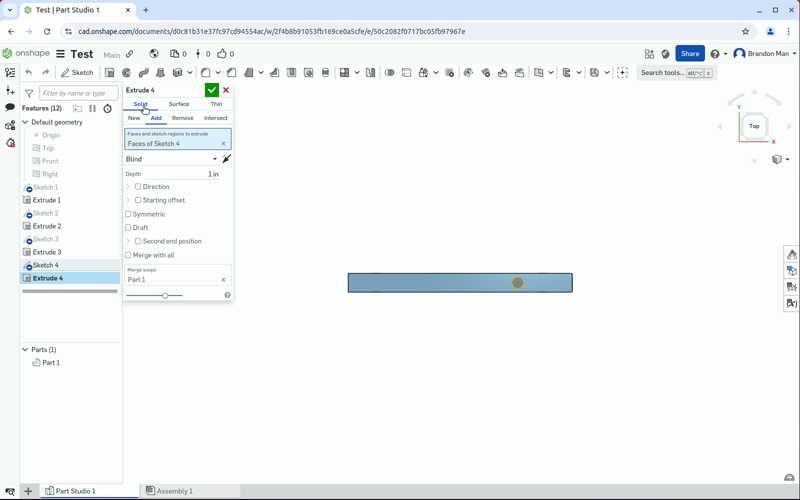
mouse_move(186, 120)
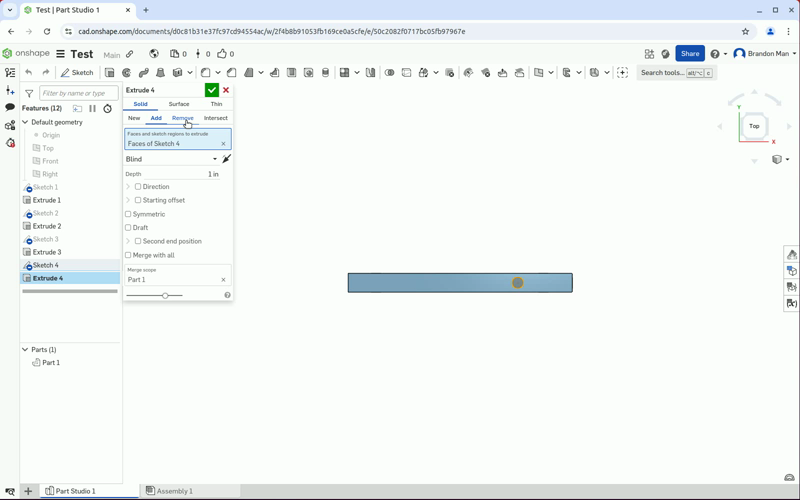
click(186, 120)
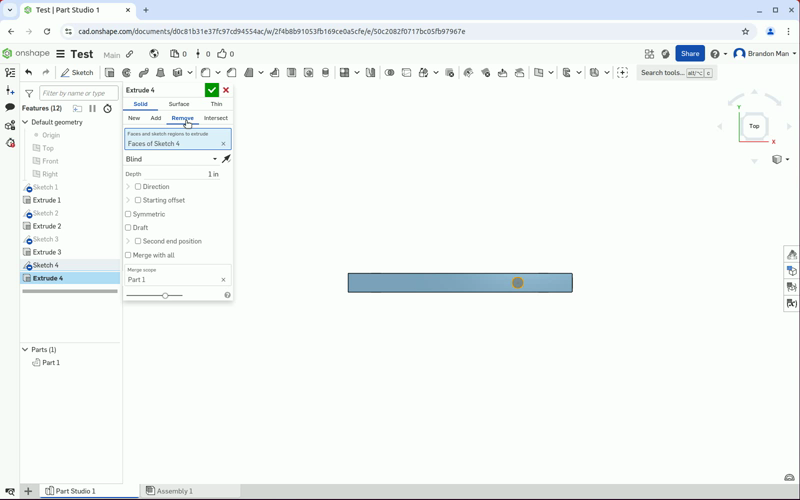
key(tab, 4)
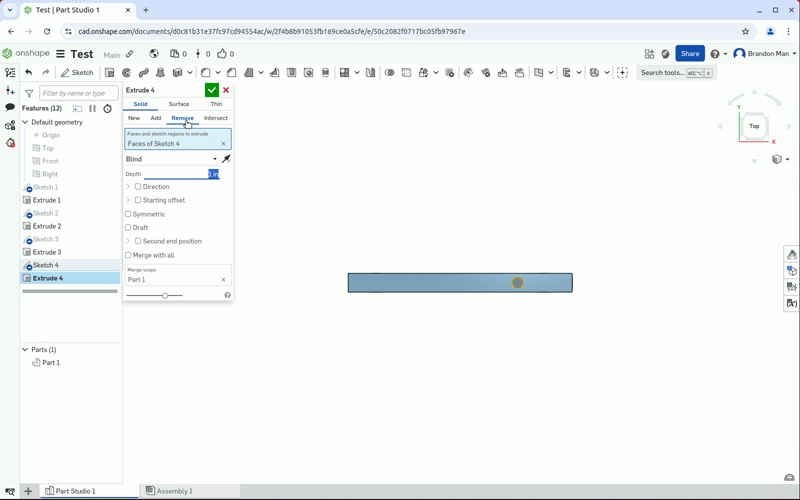
text(3.852)
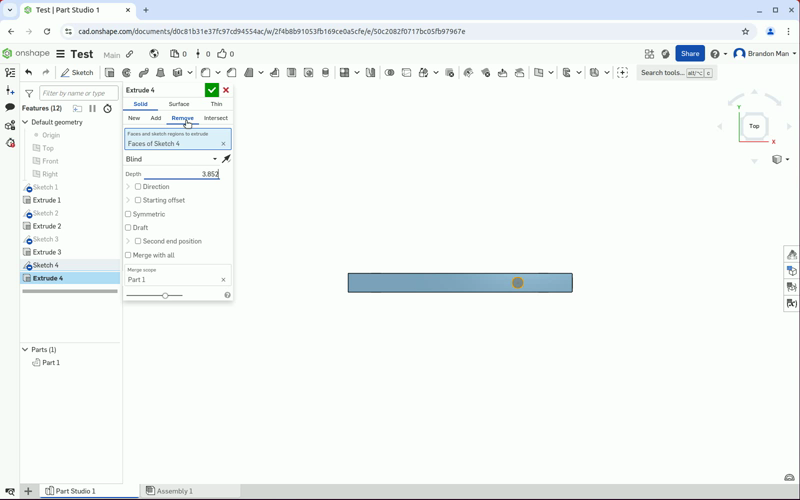
key(tab, 3)
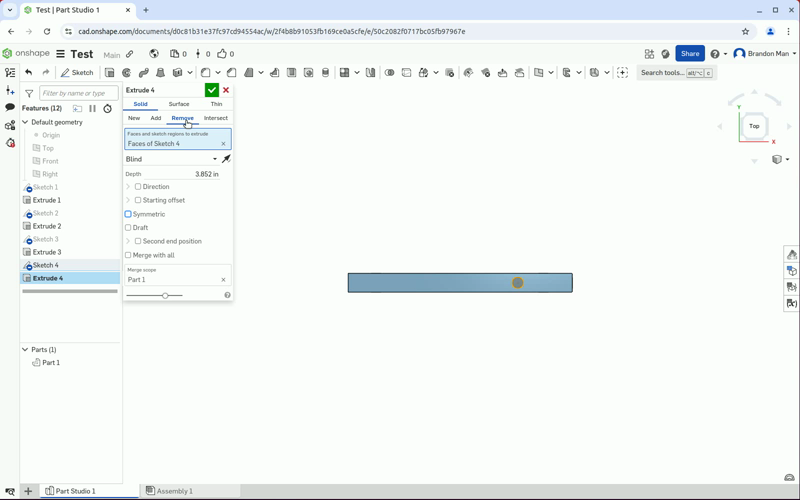
key(space)
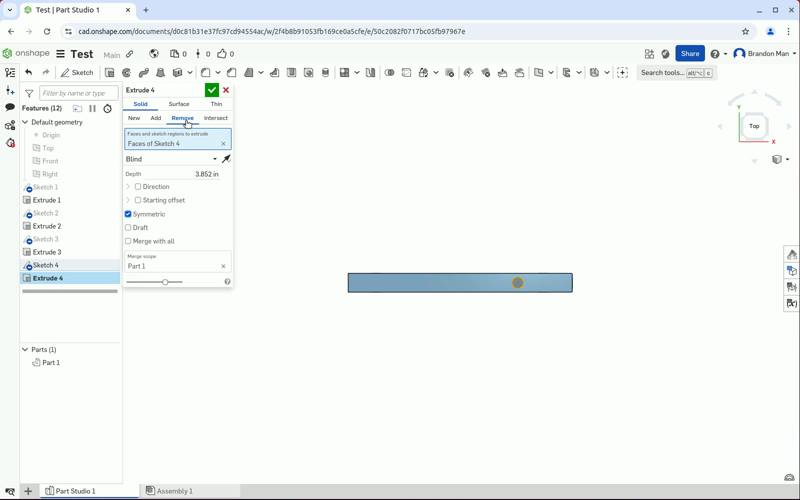
key(tab, 2)
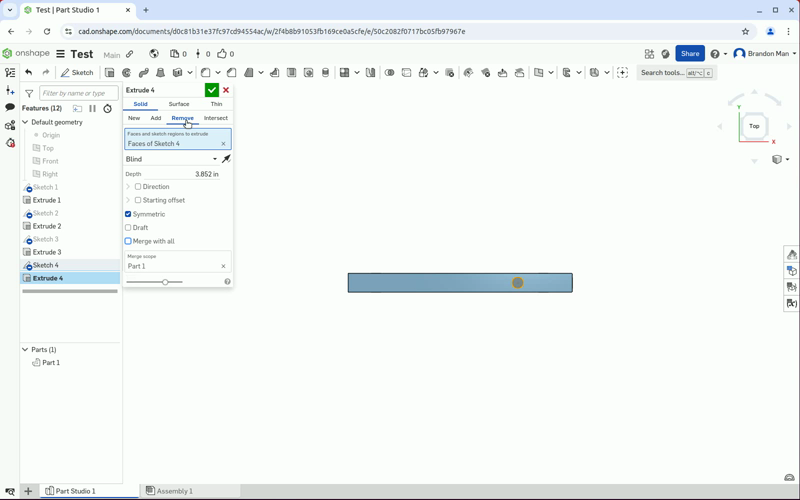
key(space)
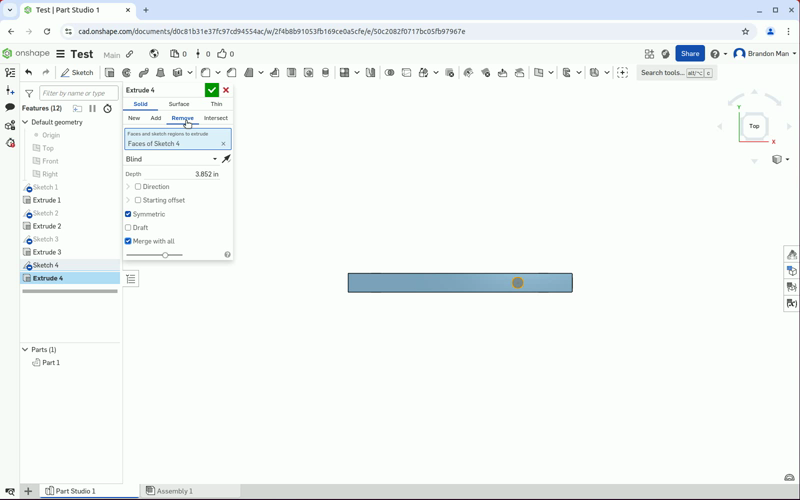
key(enter)
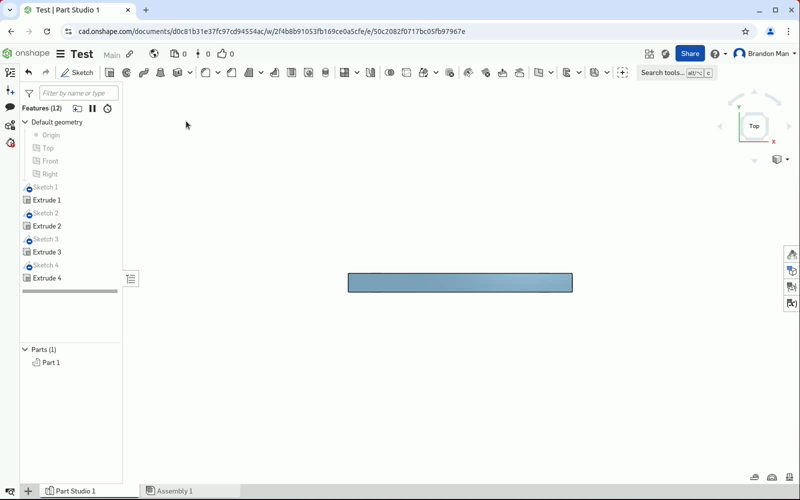
key(shift+h)
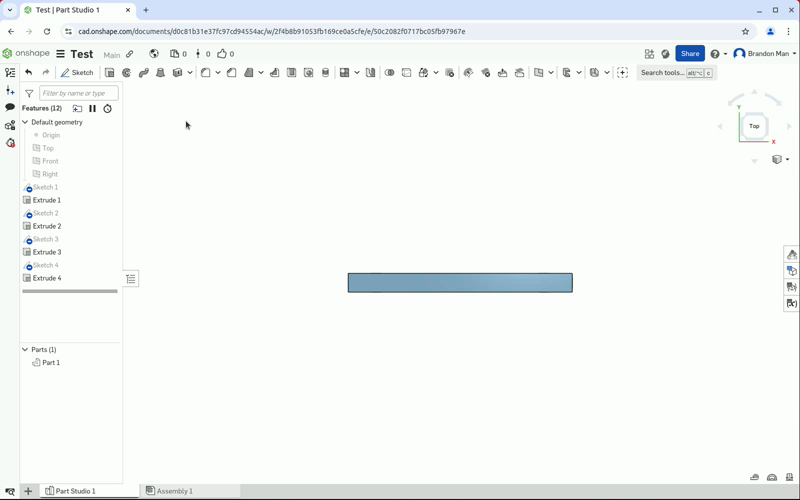
key(shift+h)
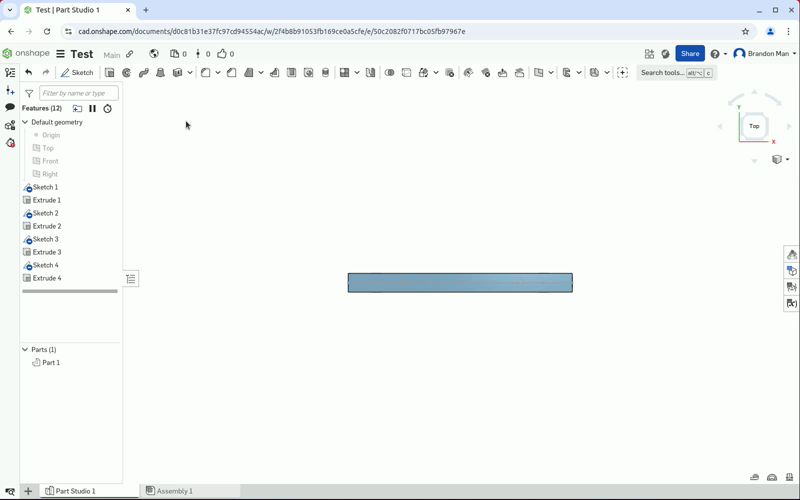
key(shift+7)
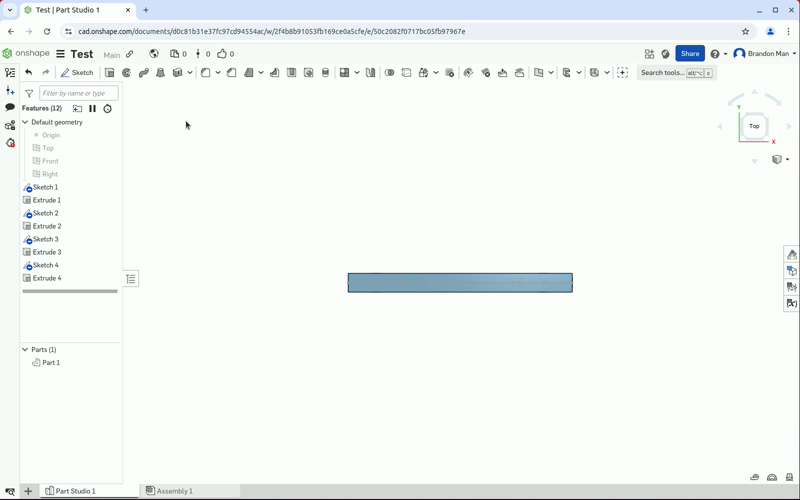
key(up, 3)
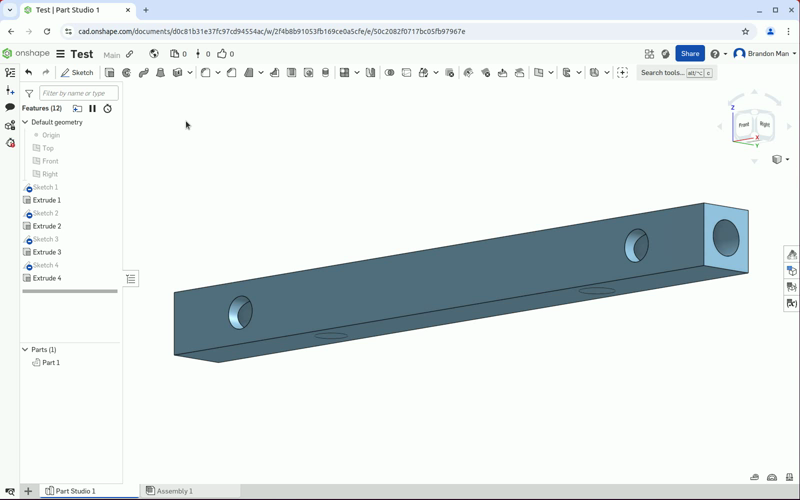
key(left, 3)
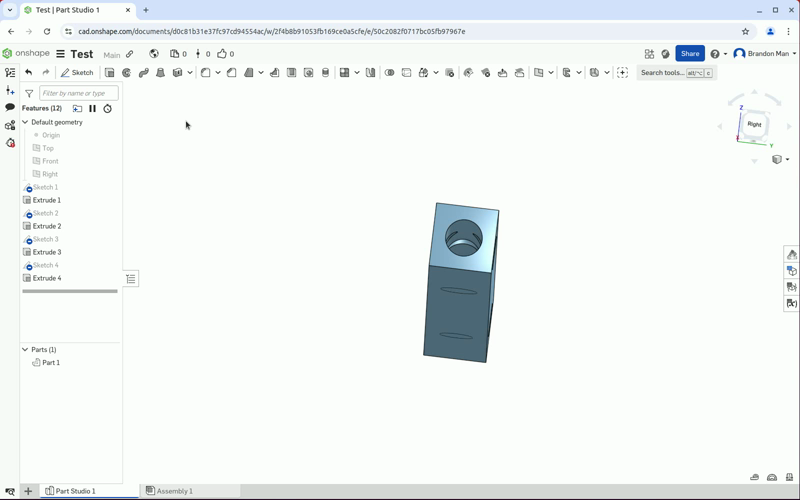
key(right, 3)
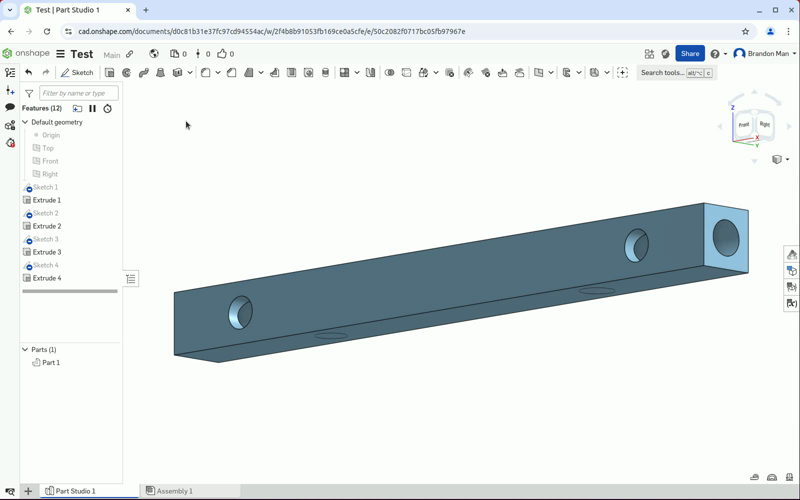
key(down, 3)
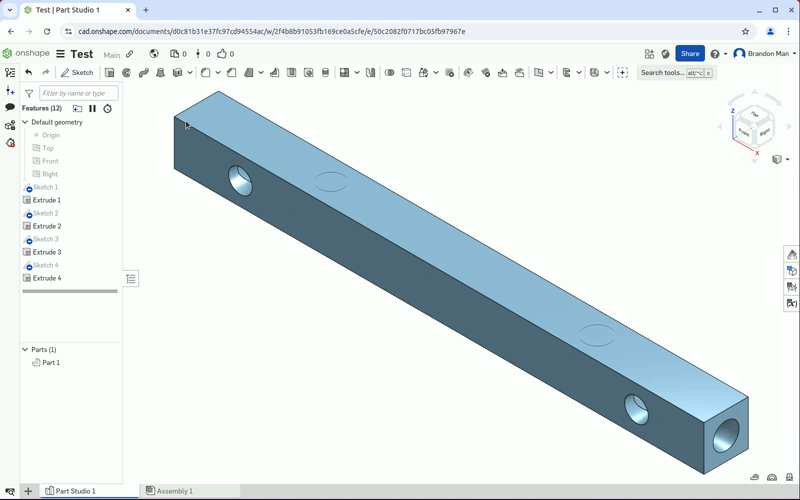
mouse_move(73, 189)
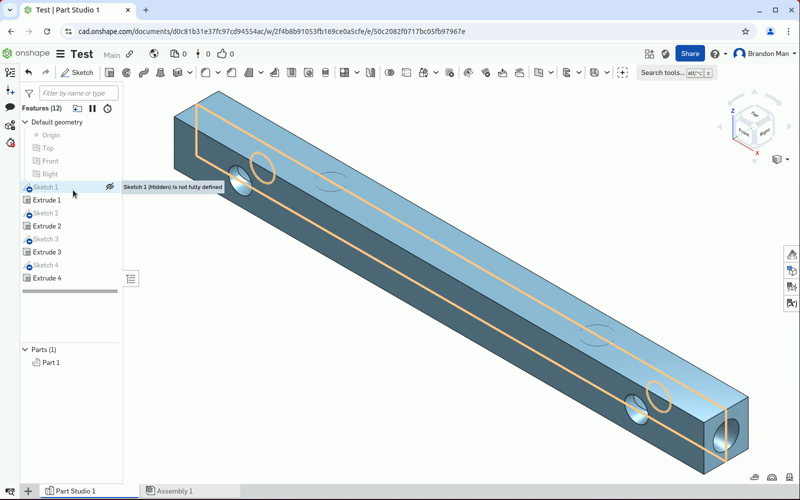
click(73, 189)